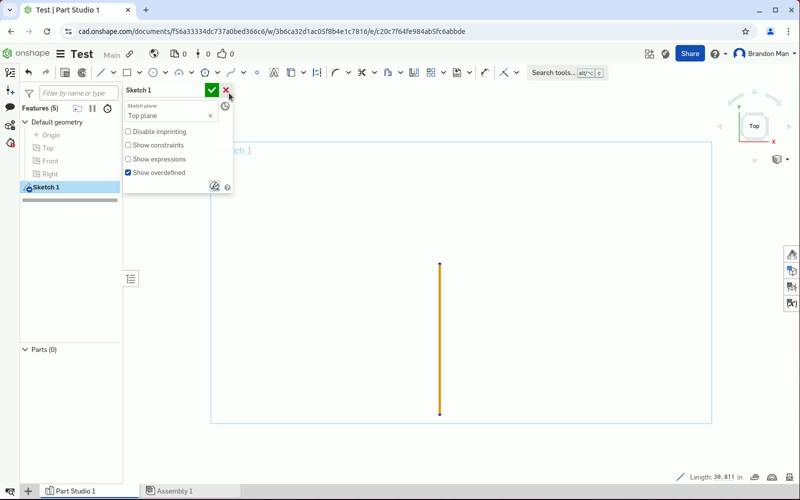
key(shift+h)
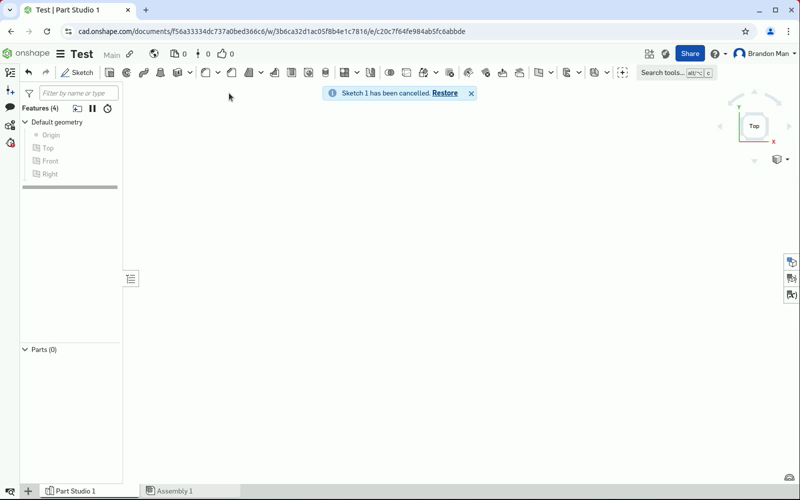
mouse_move(73, 352)
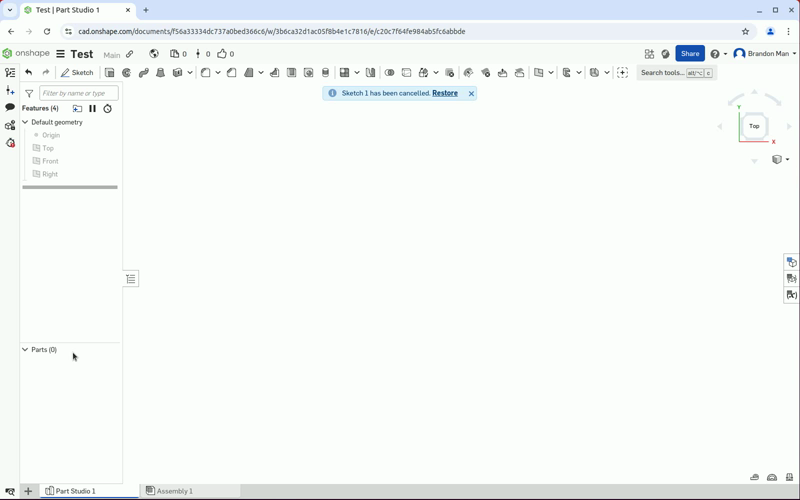
key(y)
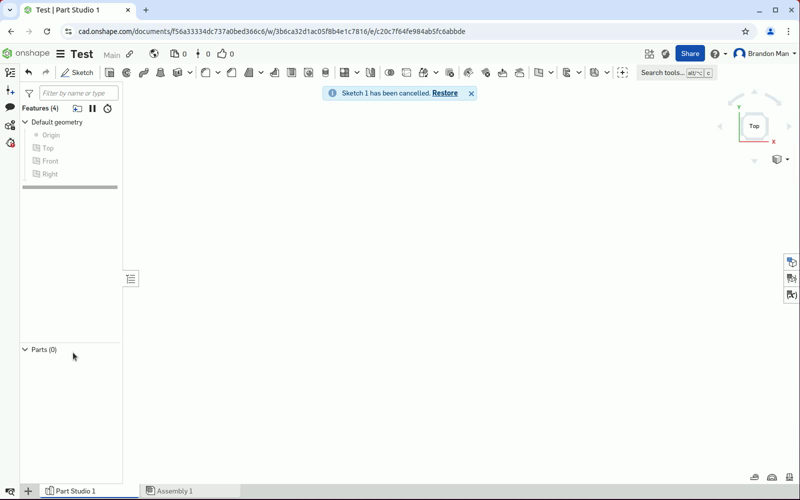
key(shift+p)
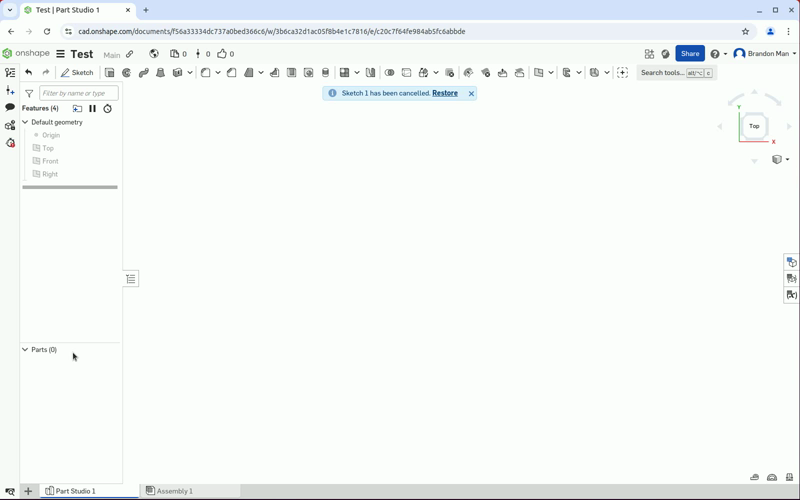
key(space)
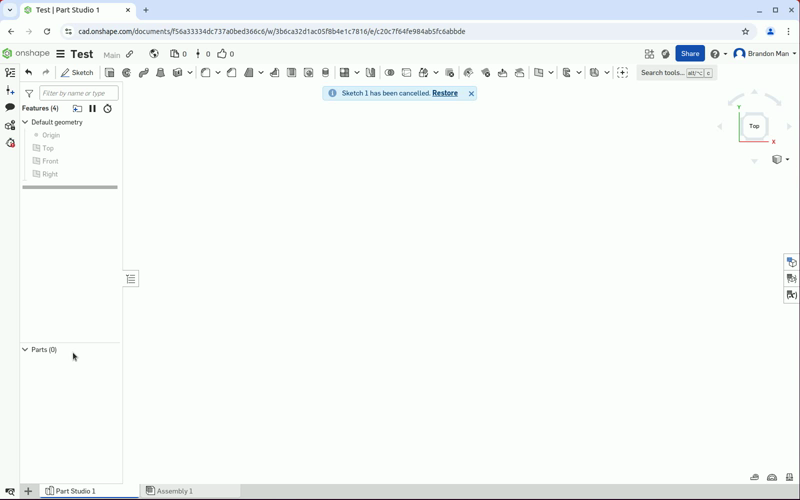
key_down(shift)
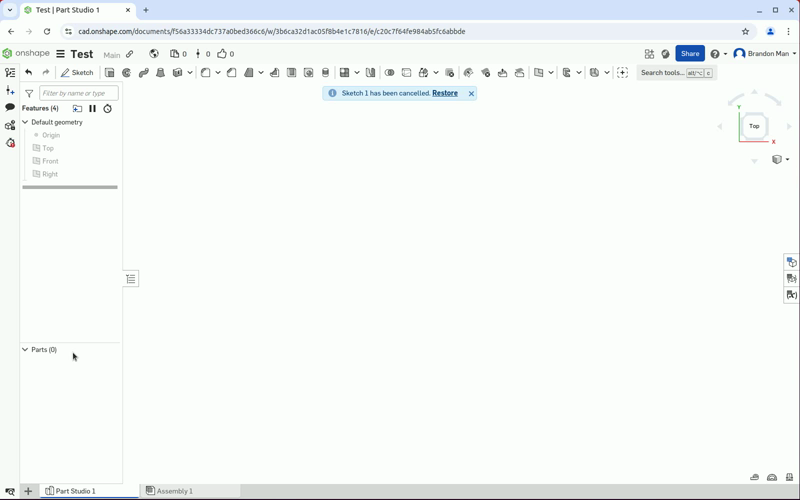
key(up)
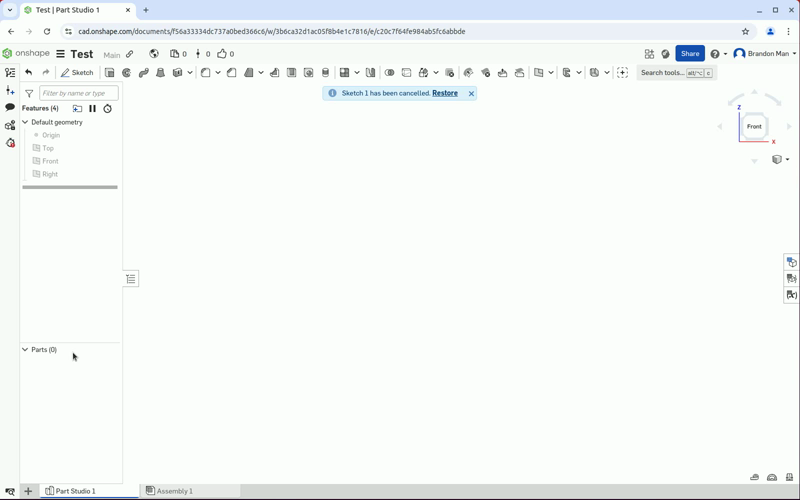
key_up(shift)
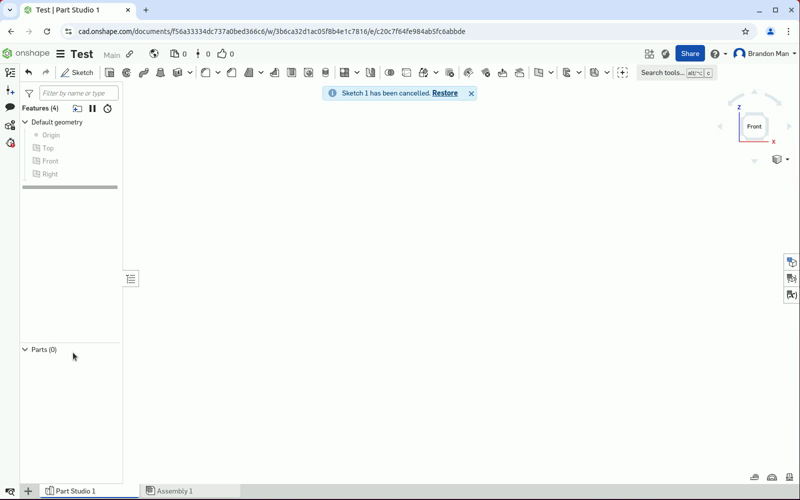
mouse_move(73, 352)
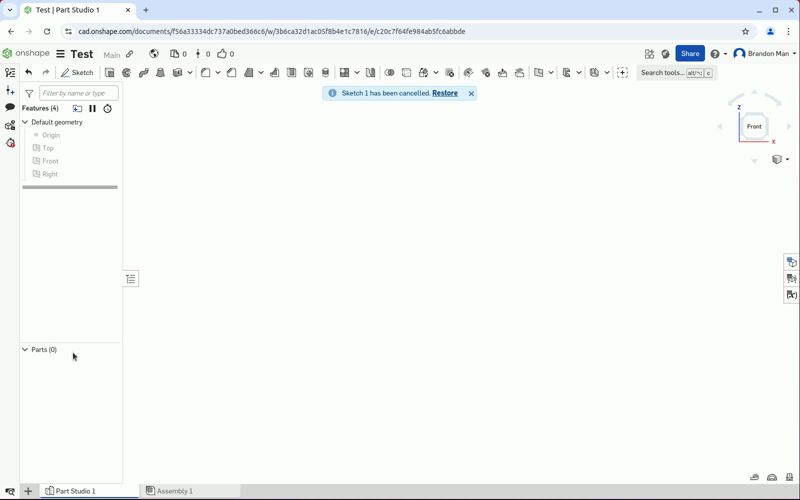
key(shift+y)
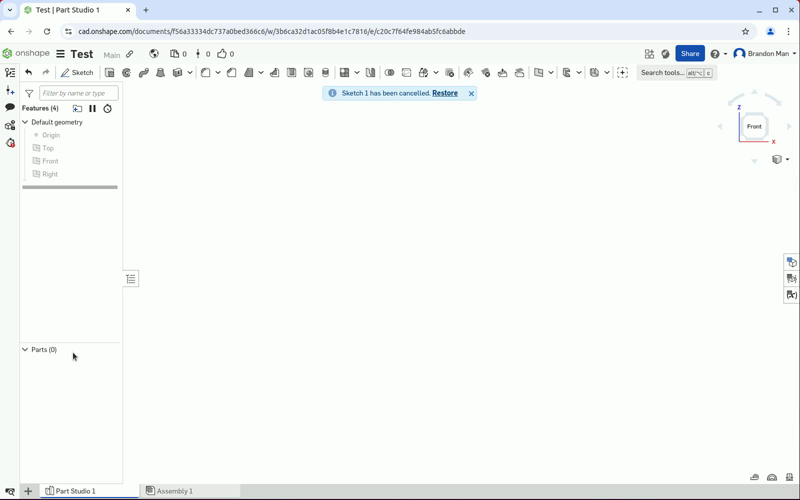
key(shift+s)
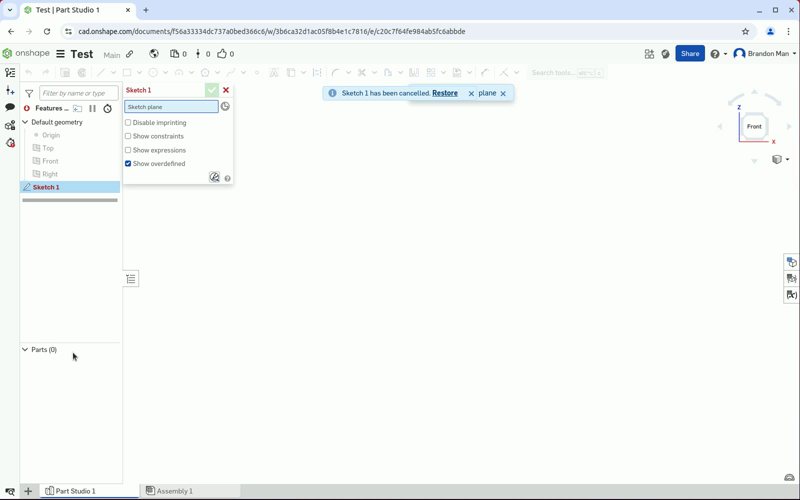
mouse_move(73, 163)
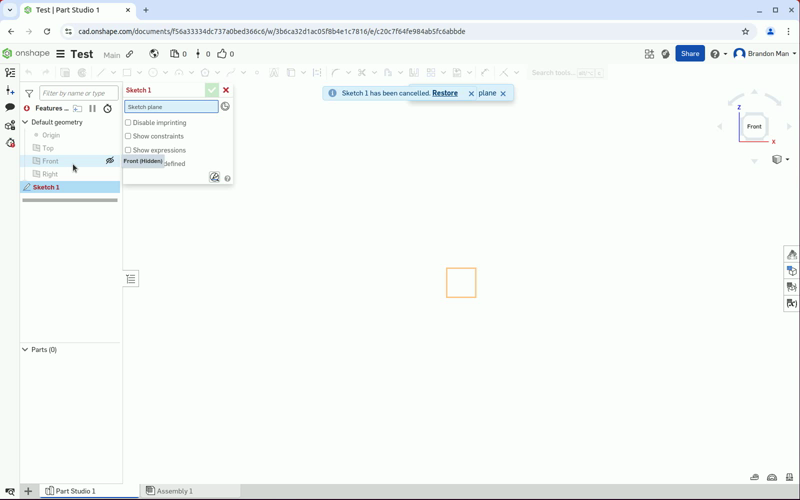
click(73, 163)
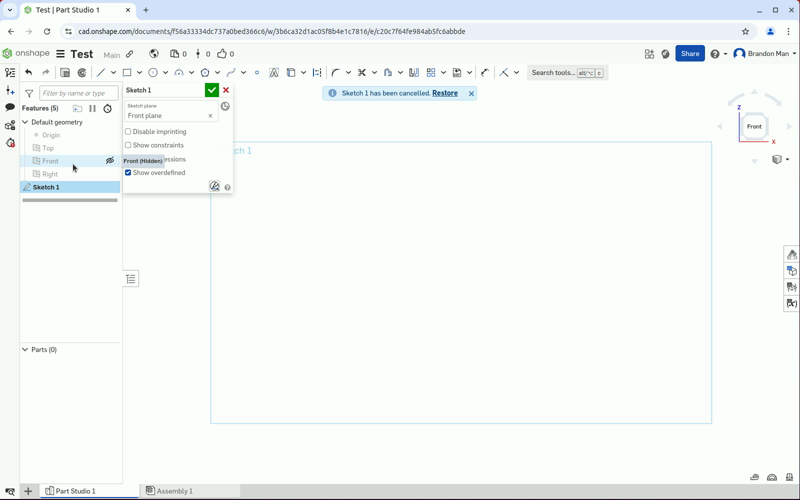
mouse_move(73, 352)
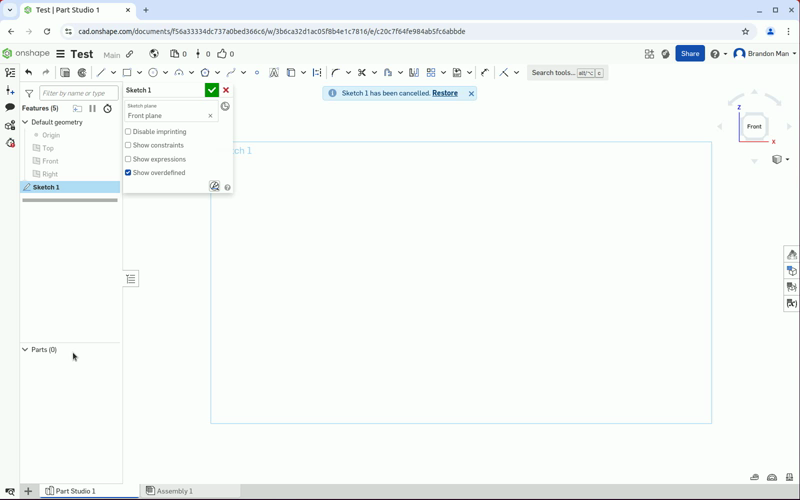
key(y)
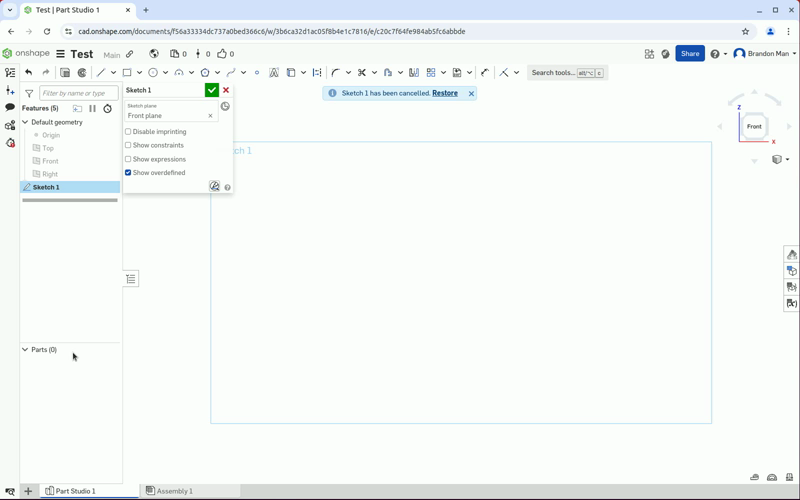
key(l)
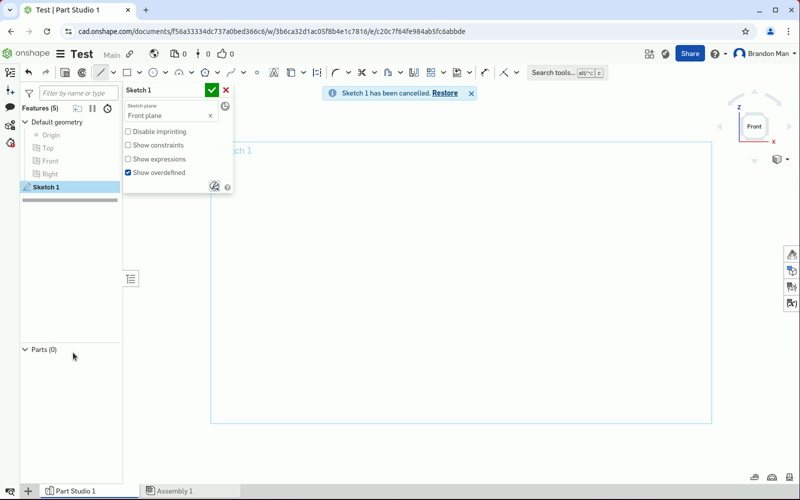
key_down(shift)
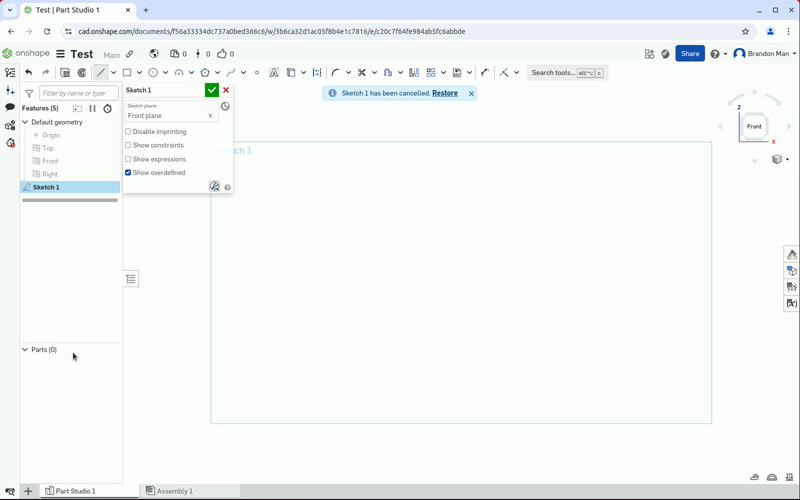
mouse_move(348, 339)
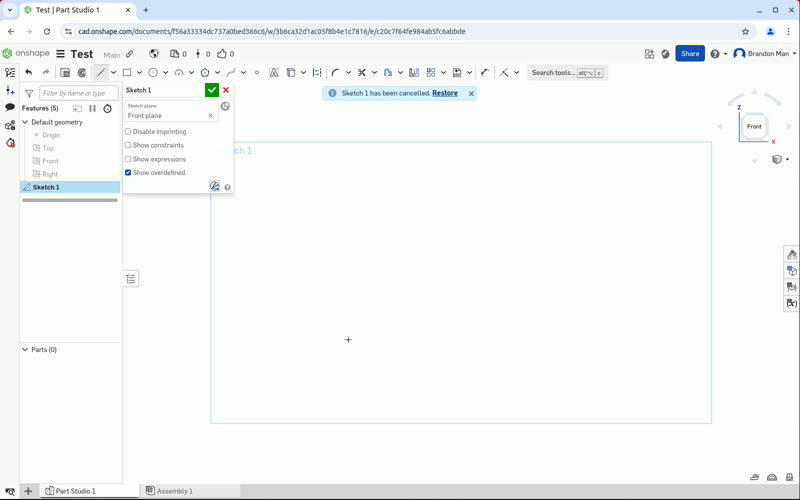
click(348, 339)
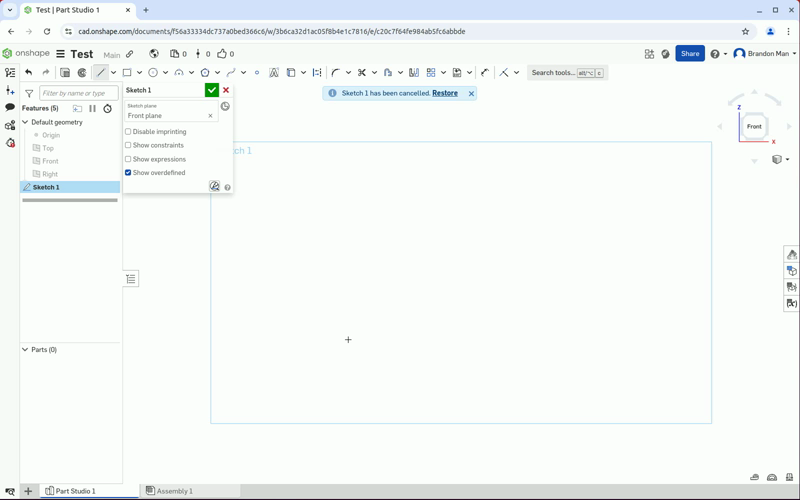
key_up(shift)
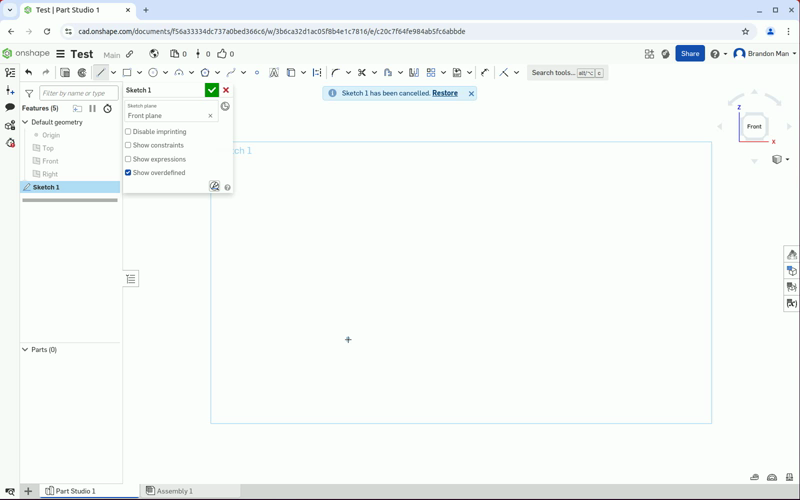
key_down(shift)
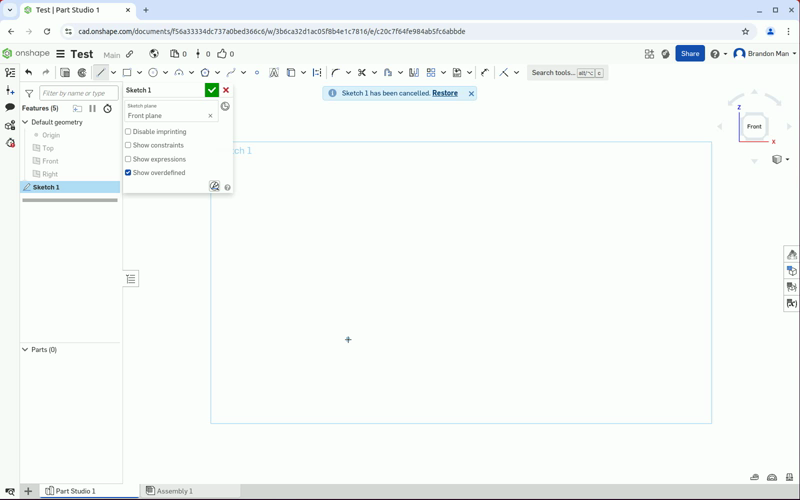
mouse_move(572, 339)
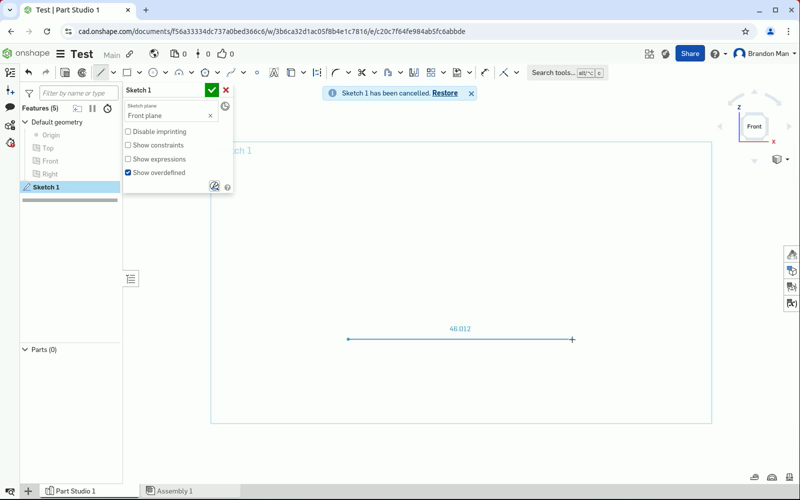
click(572, 339)
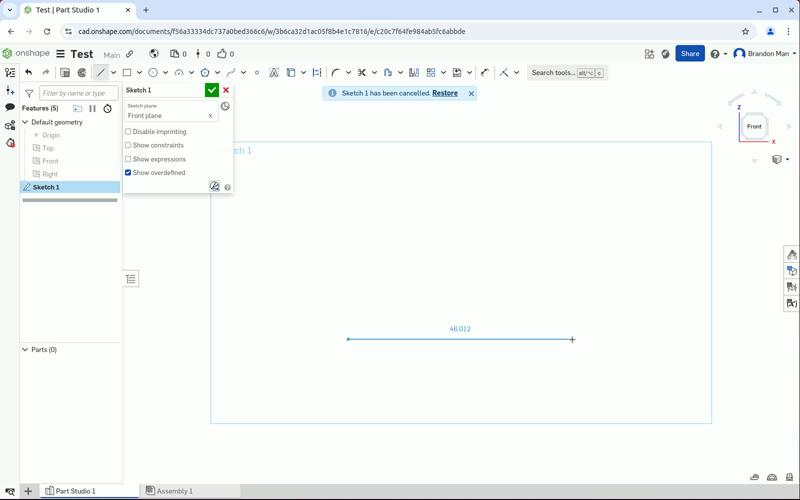
key_up(shift)
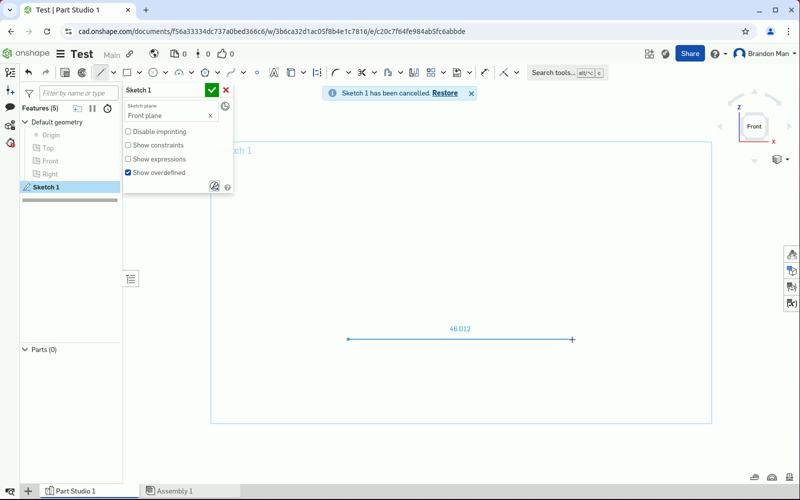
key_down(shift)
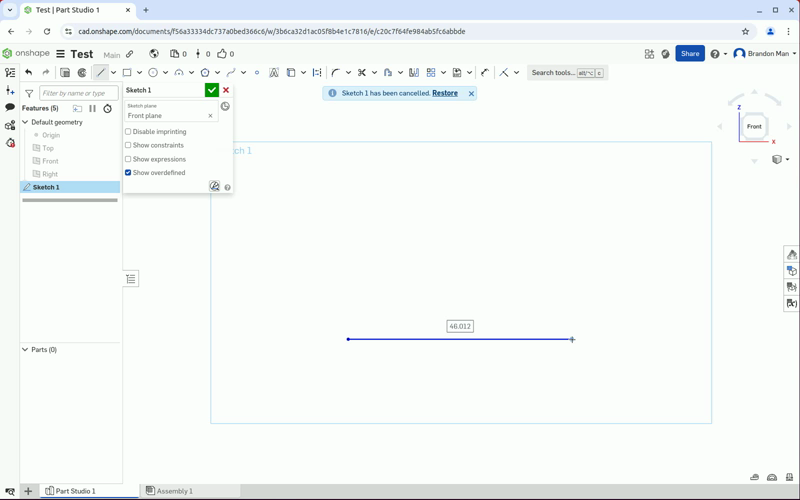
mouse_move(572, 226)
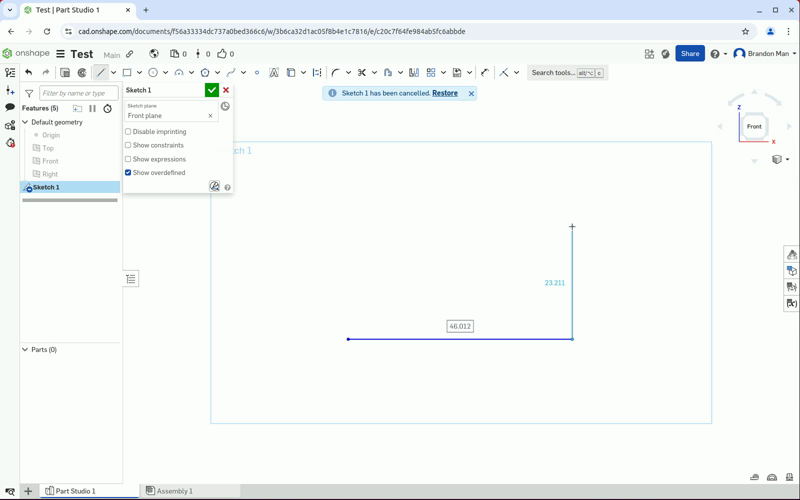
click(572, 226)
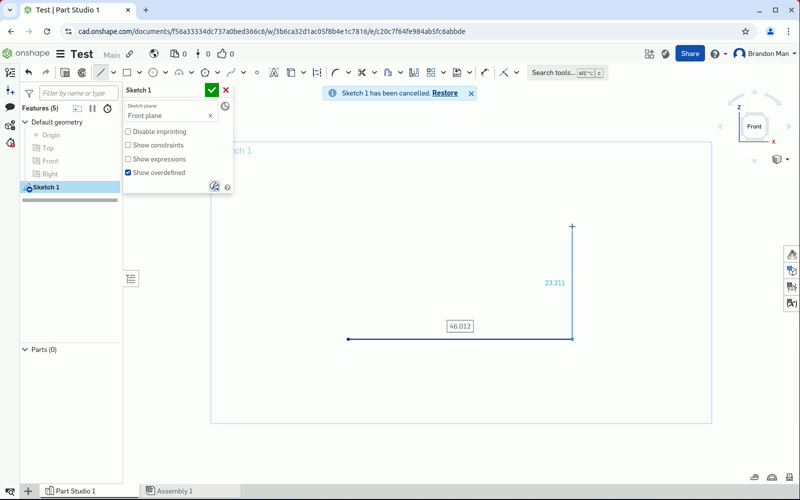
key_up(shift)
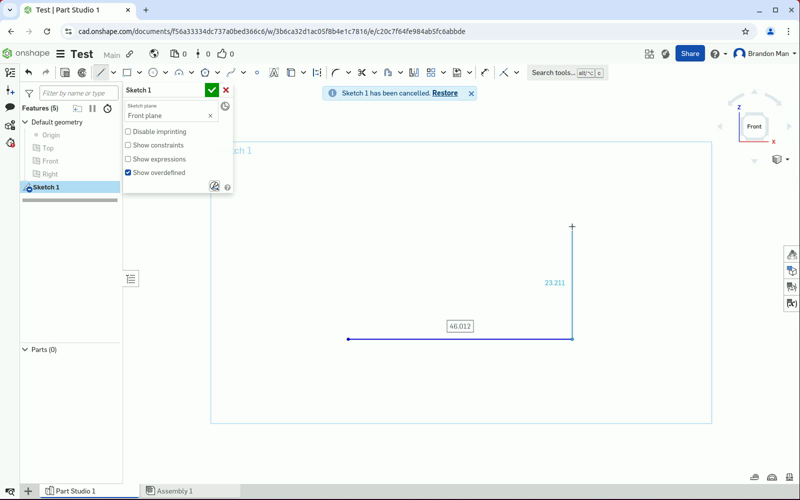
key_down(shift)
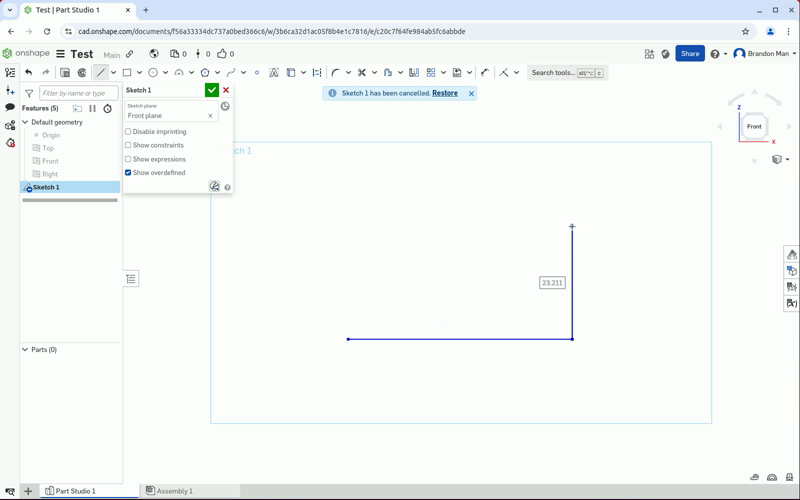
mouse_move(348, 226)
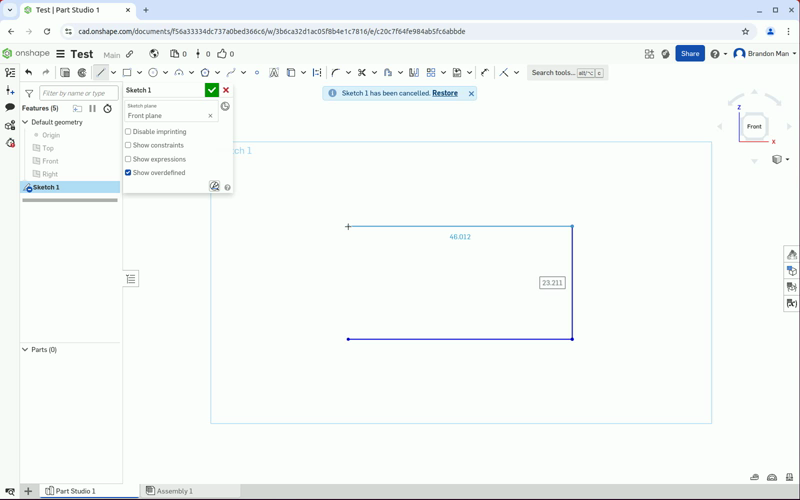
click(348, 226)
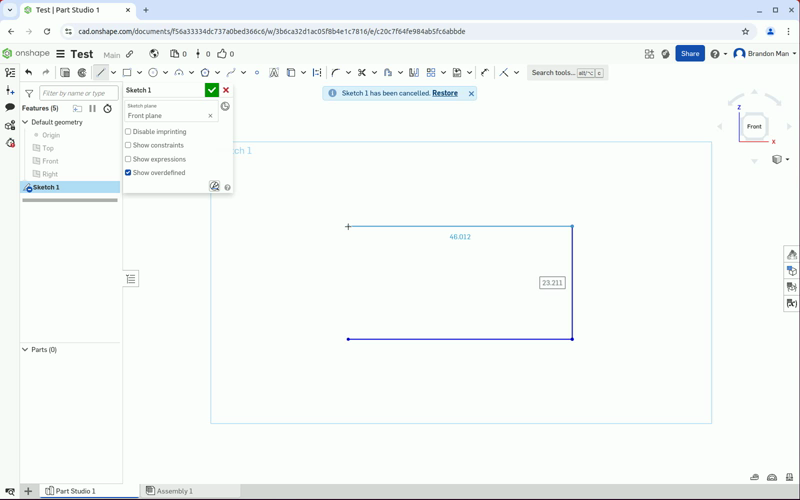
key_up(shift)
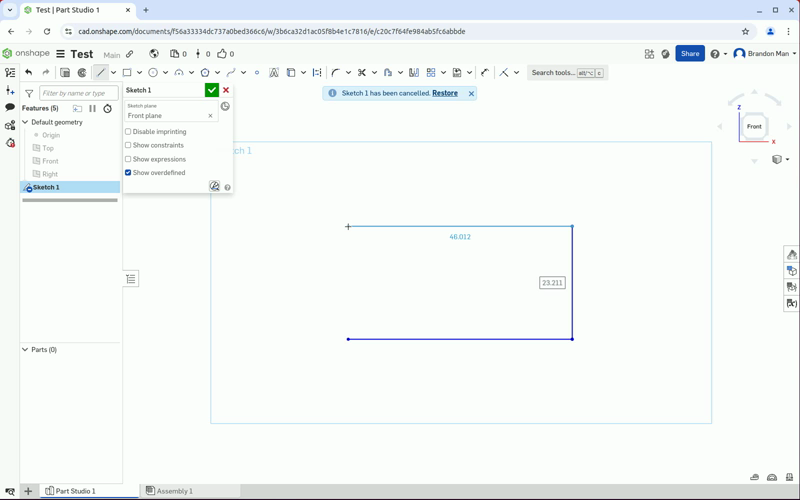
key_down(shift)
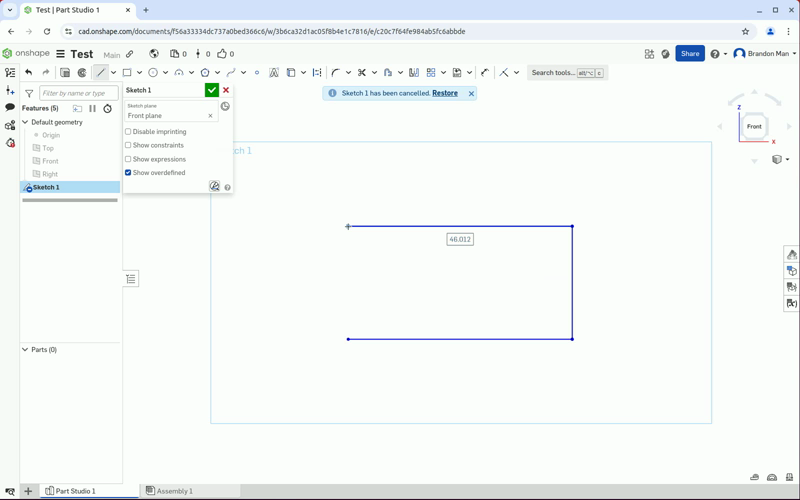
mouse_move(348, 339)
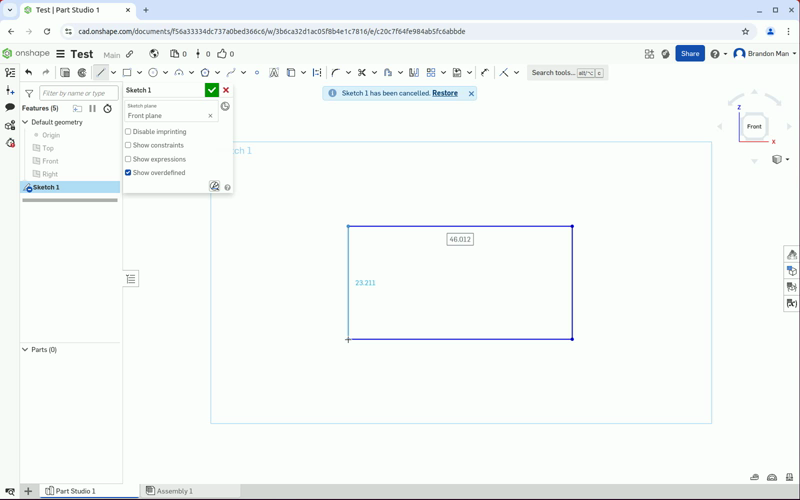
key_up(shift)
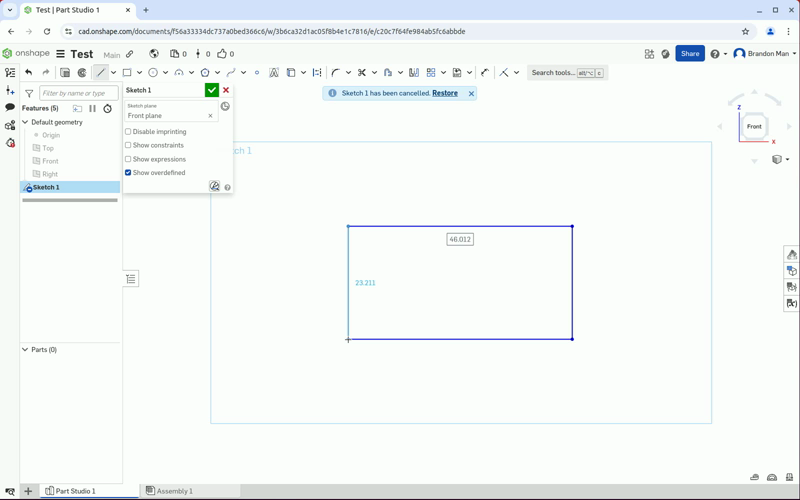
click(348, 339)
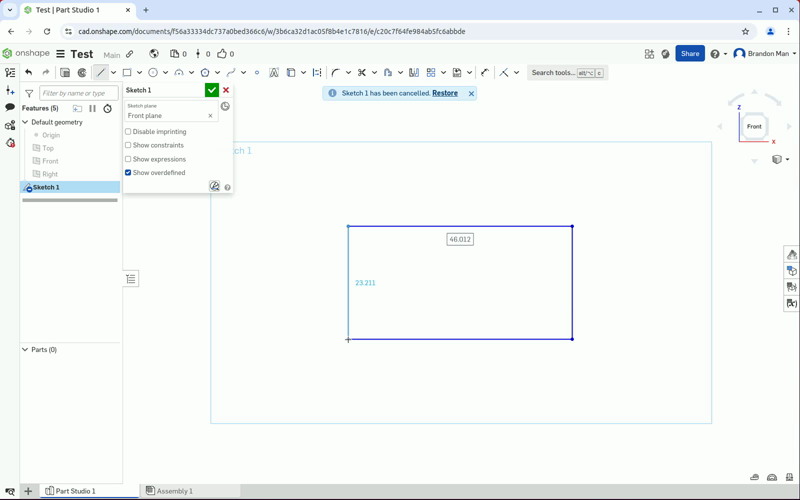
key(esc)
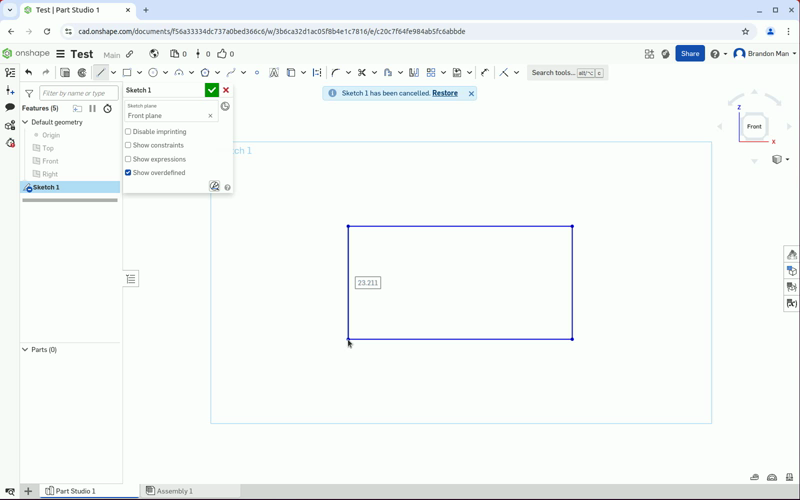
mouse_move(554, 277)
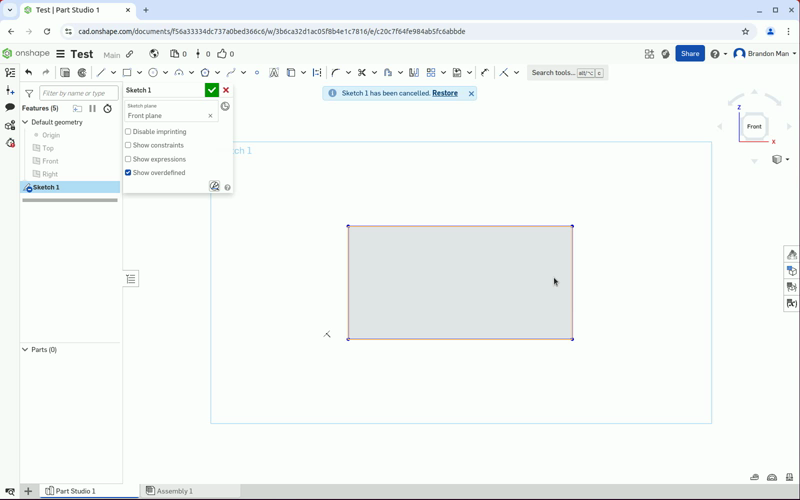
click(554, 277)
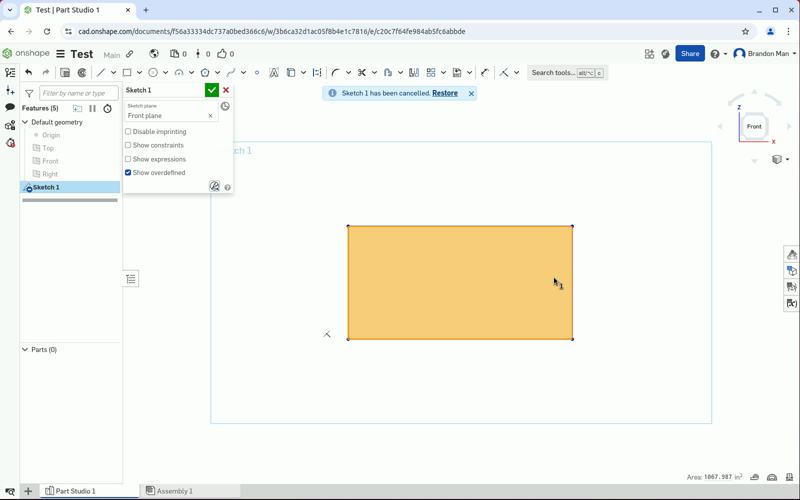
mouse_move(73, 352)
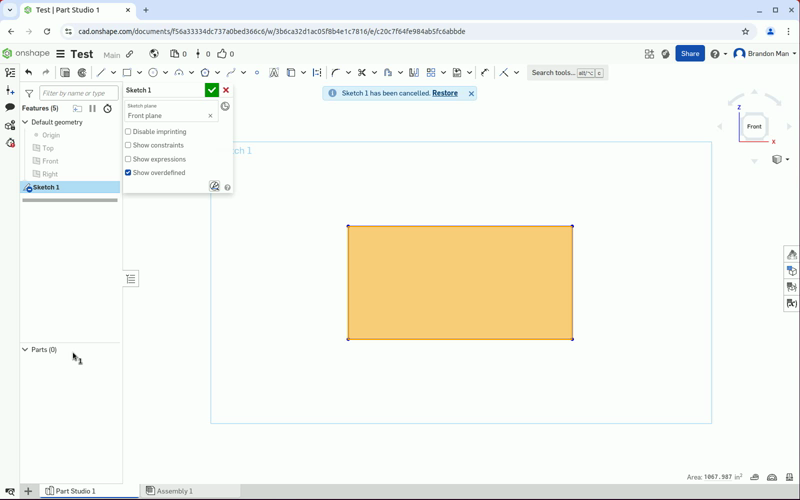
key(shift+y)
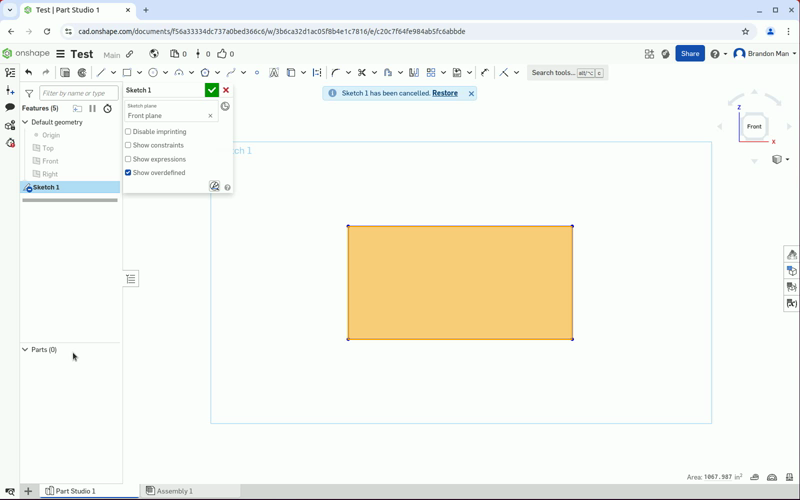
key(shift+e)
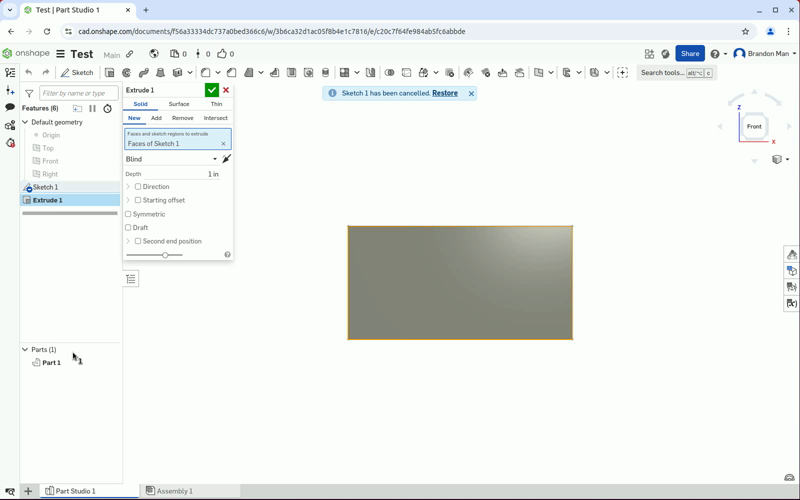
mouse_move(143, 106)
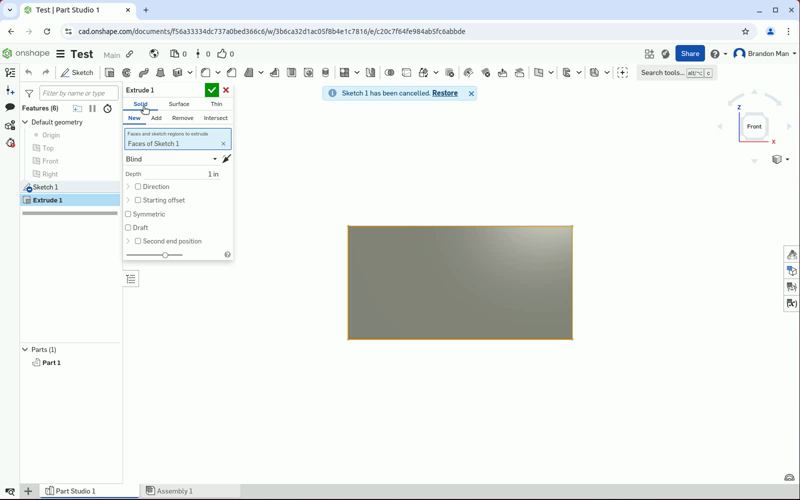
click(143, 106)
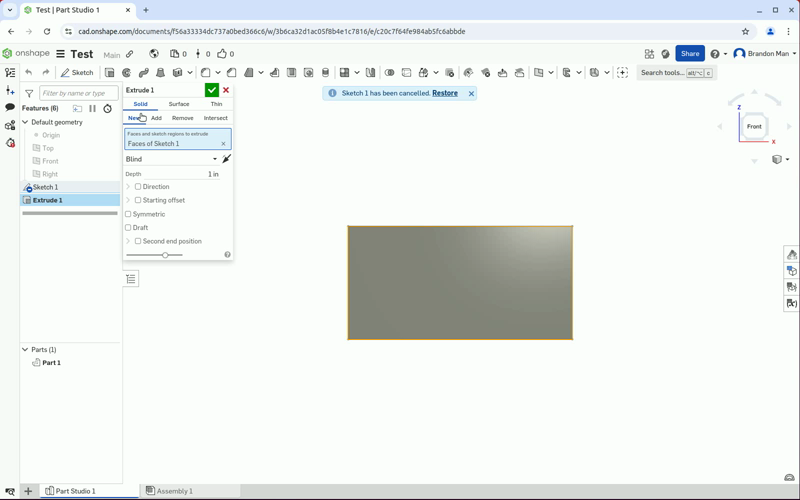
mouse_move(137, 120)
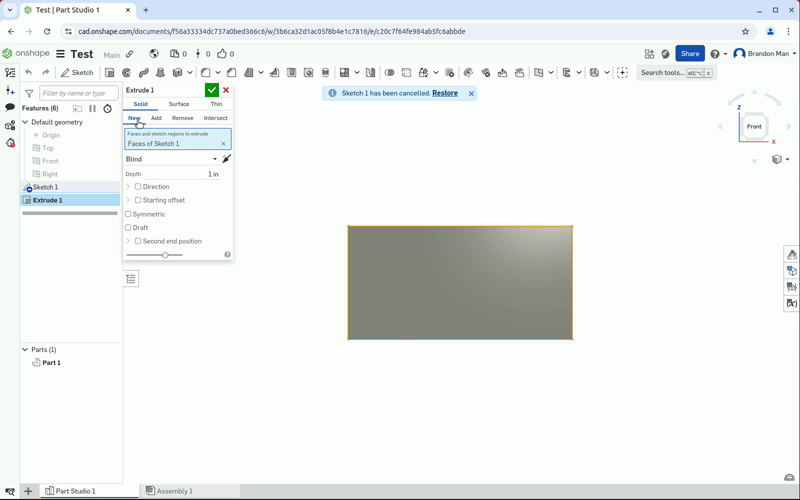
click(137, 120)
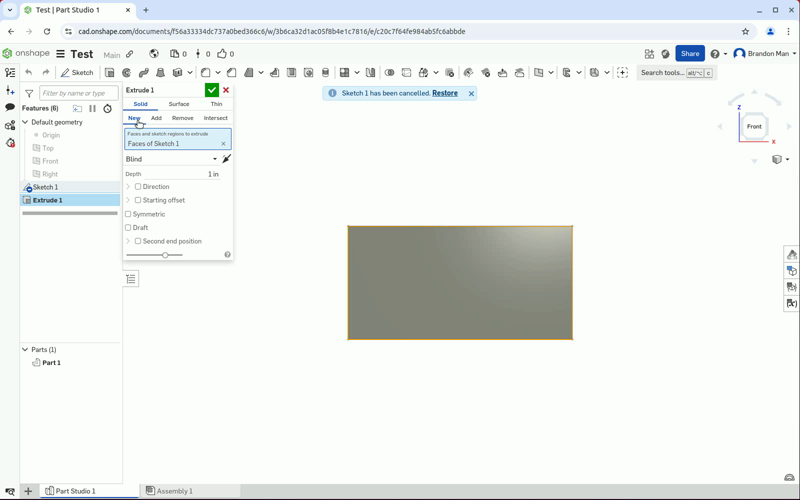
key(tab, 4)
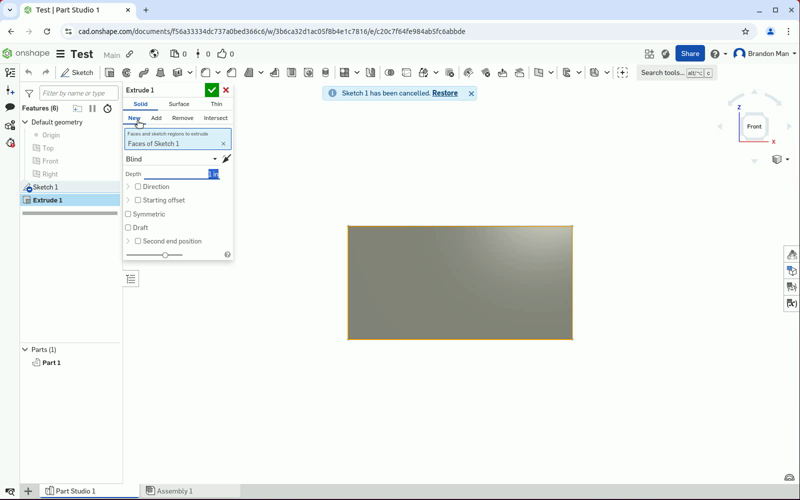
text(11.554)
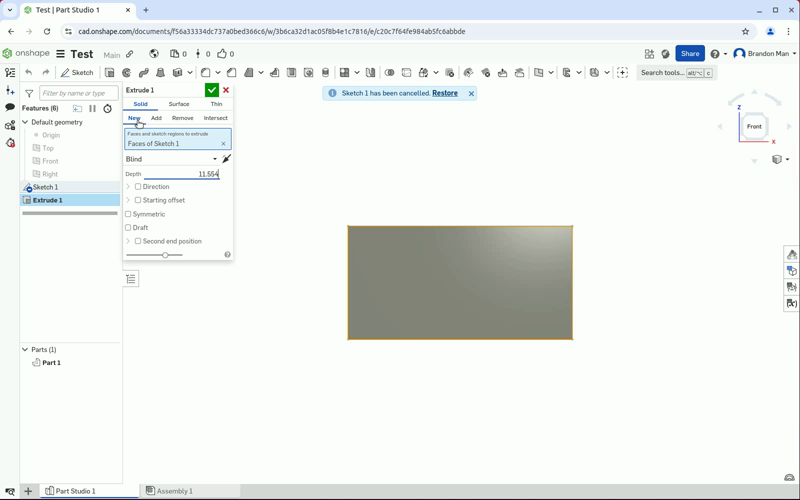
key(enter)
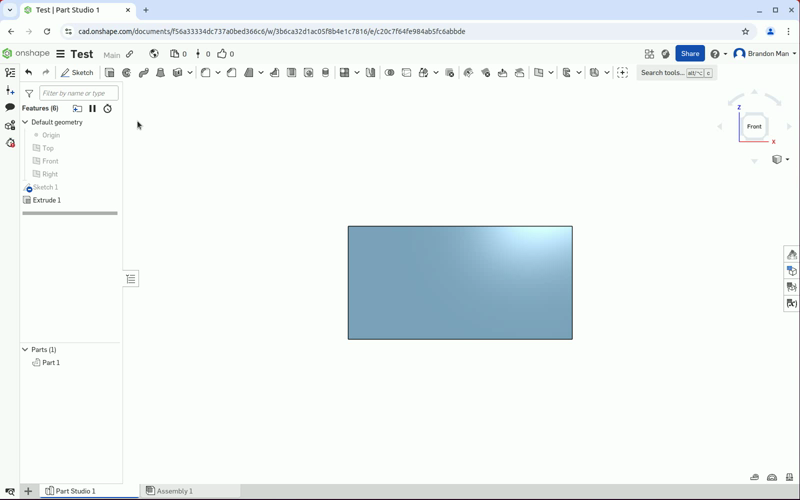
key(shift+h)
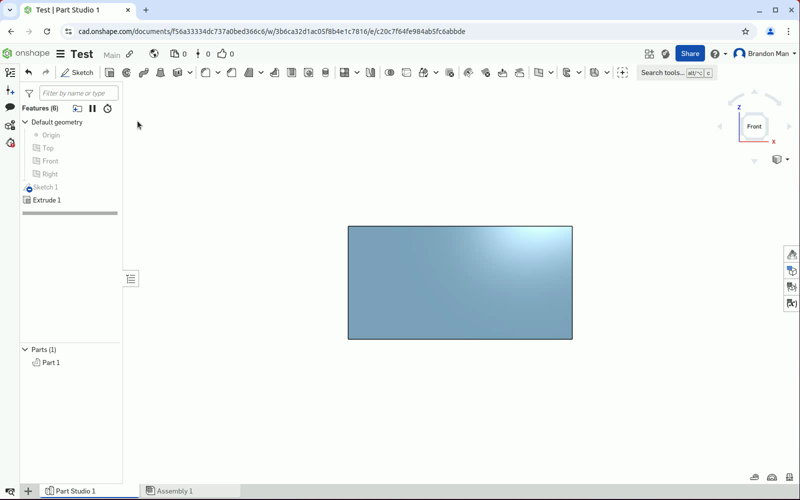
key(shift+h)
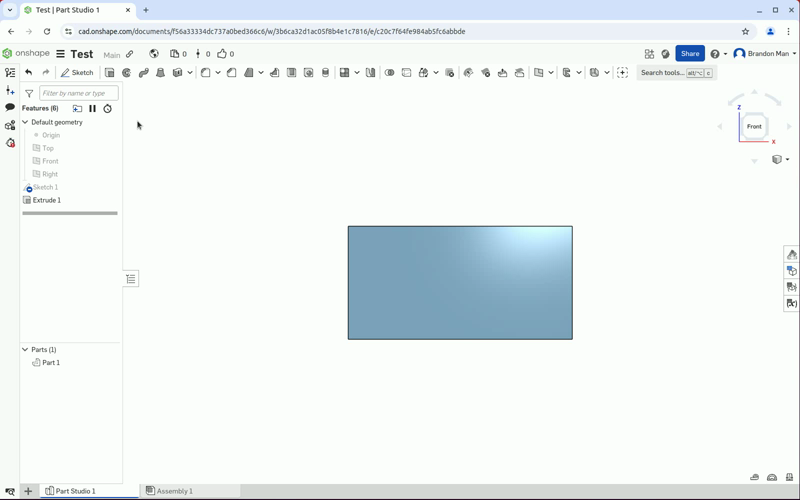
mouse_move(73, 189)
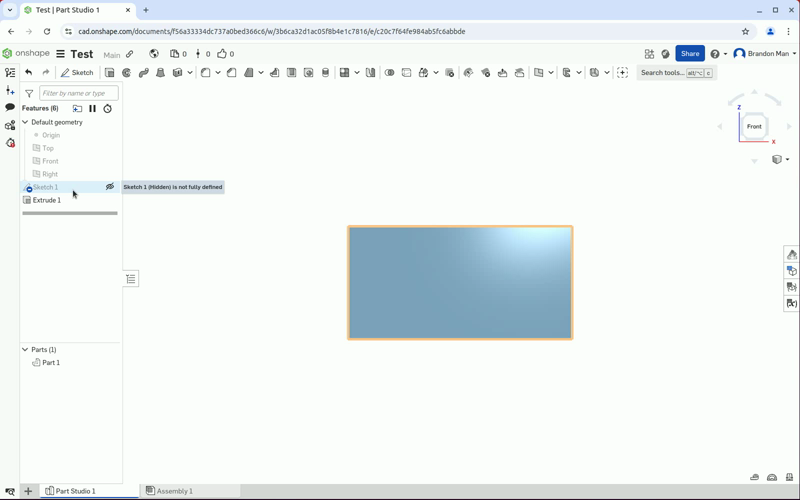
click(73, 189)
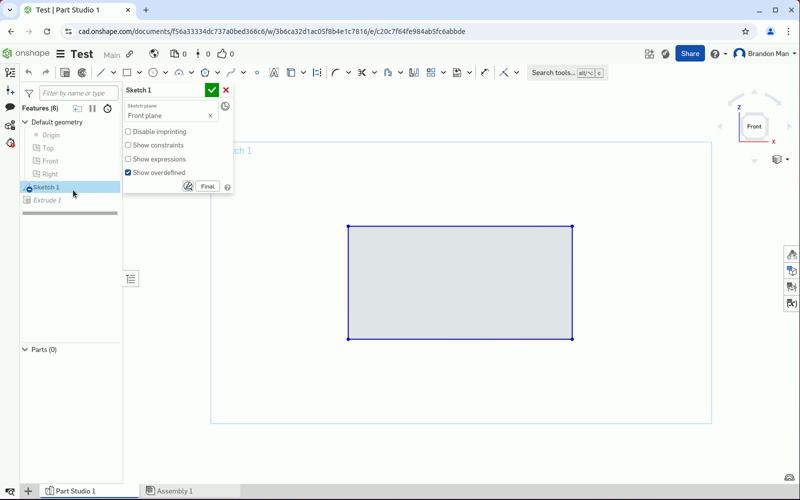
mouse_move(229, 92)
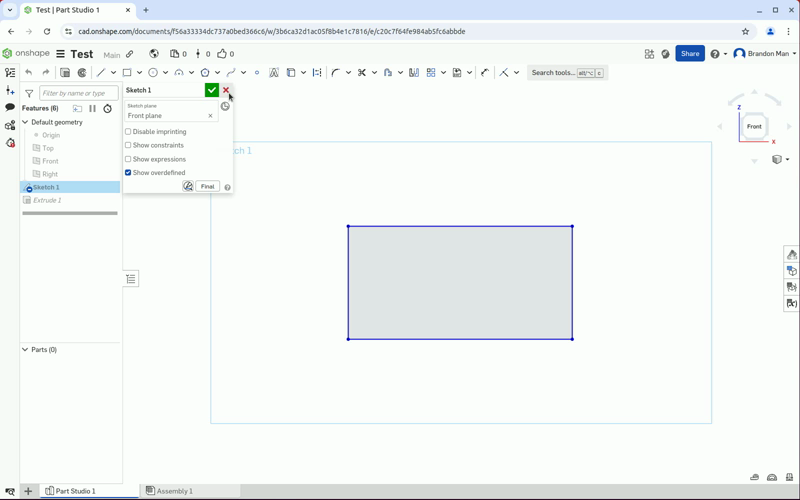
click(229, 92)
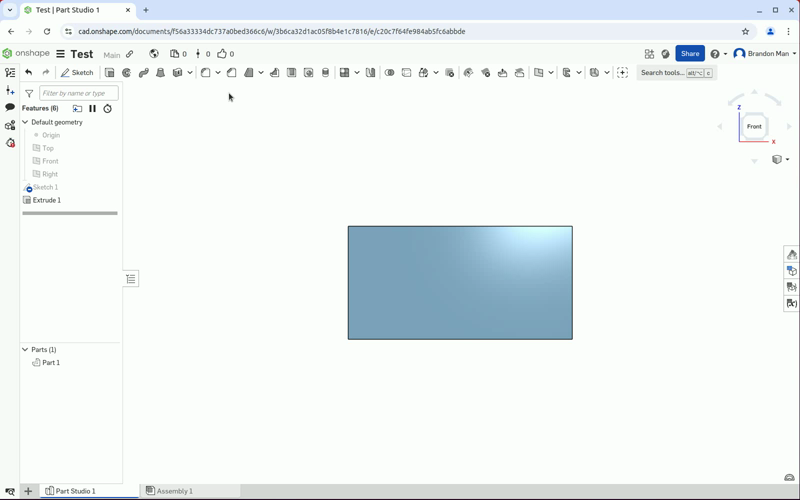
mouse_move(541, 75)
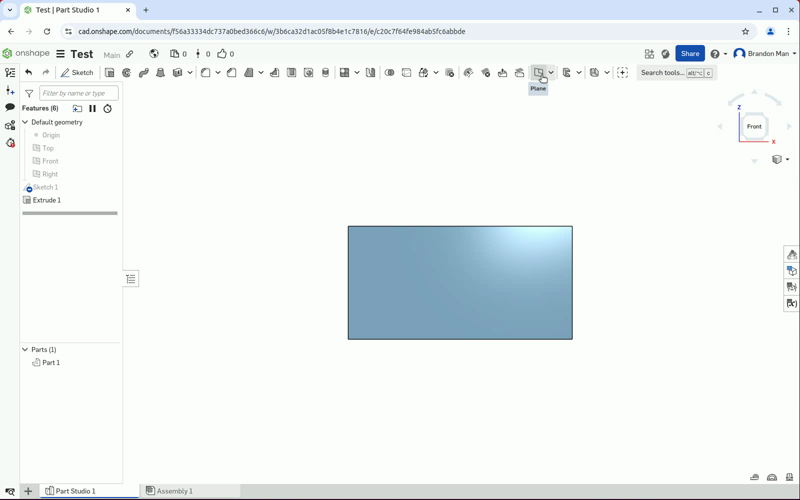
click(541, 75)
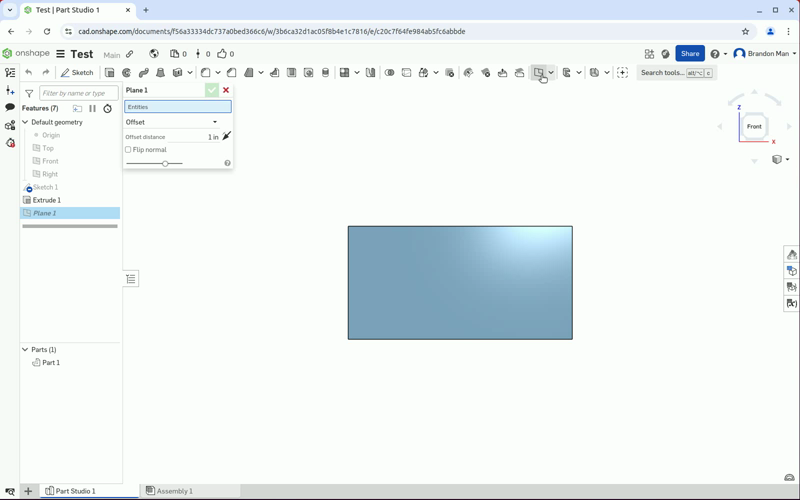
mouse_move(73, 163)
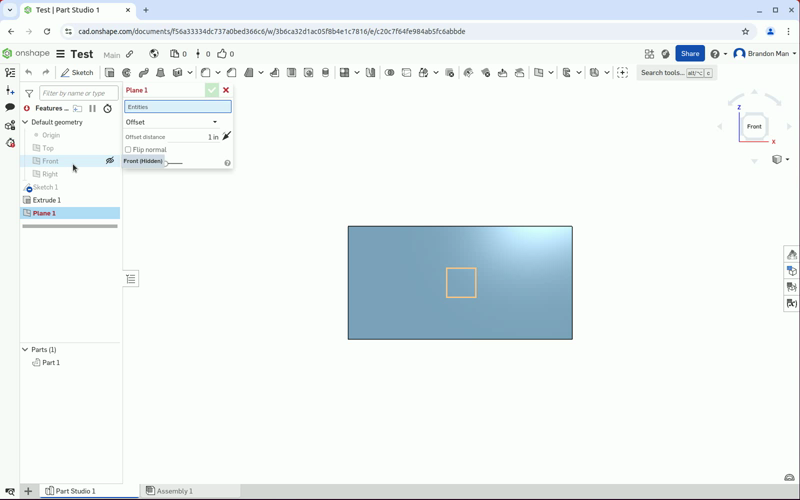
click(73, 163)
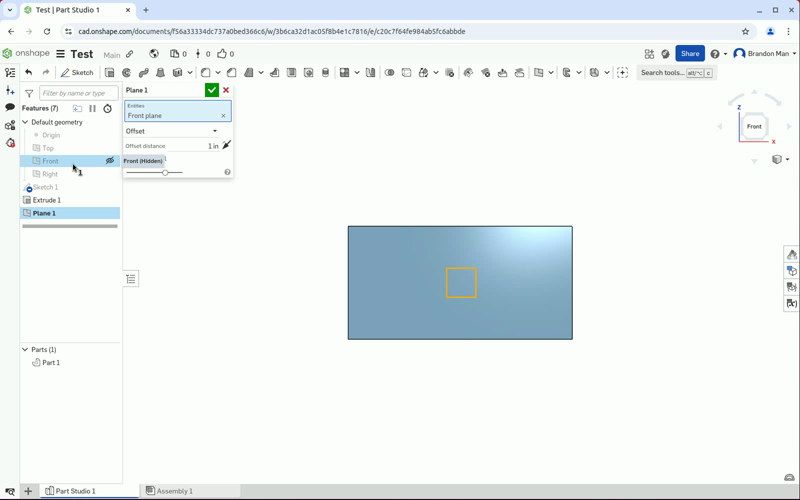
key(tab, 2)
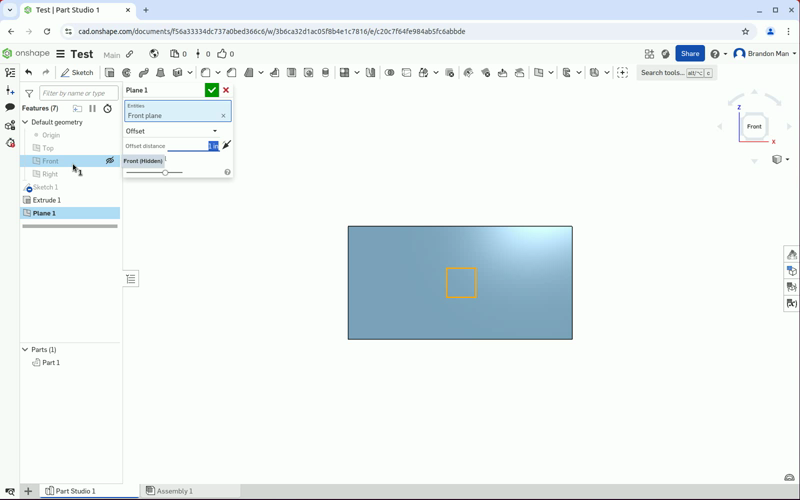
text(11.554)
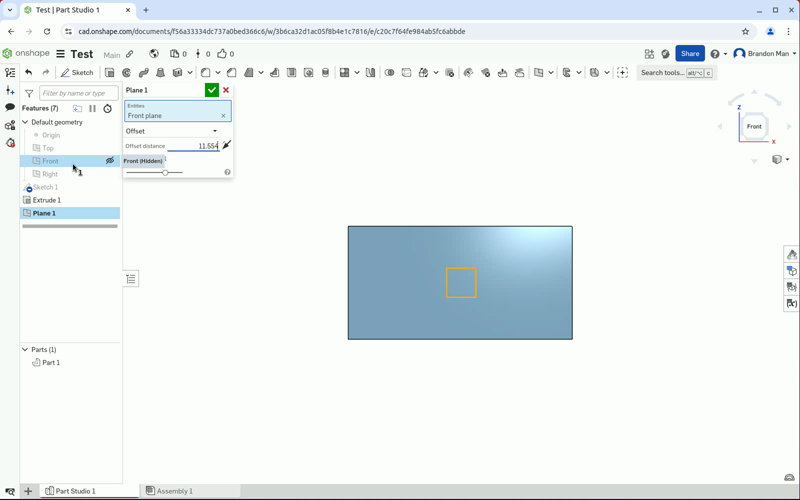
key(enter, 2)
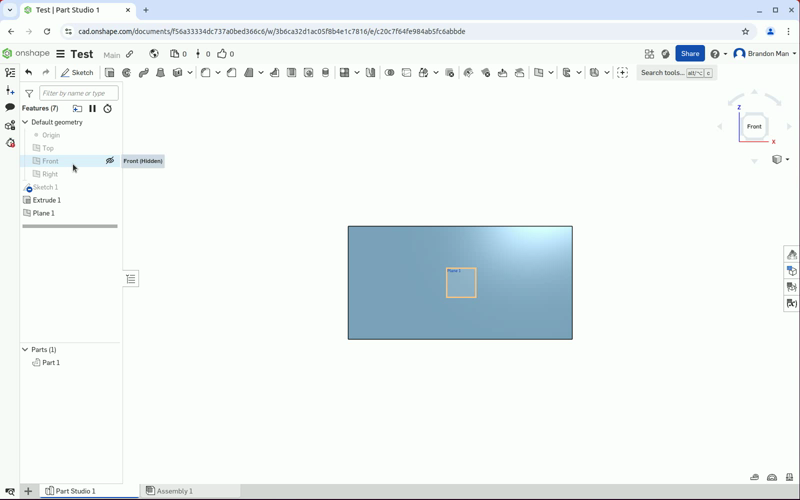
key(shift+s)
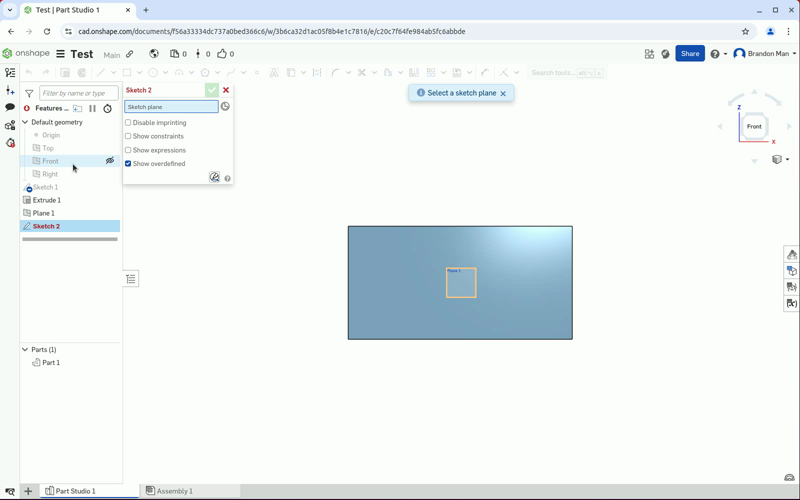
mouse_move(73, 215)
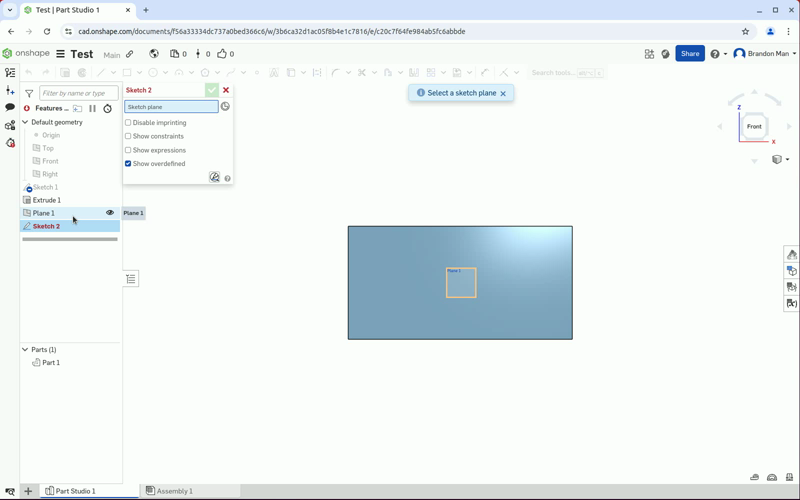
click(73, 215)
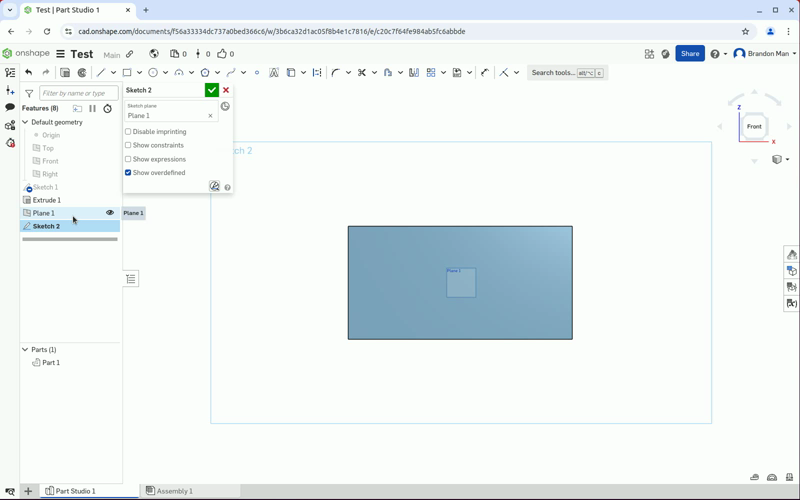
mouse_move(73, 352)
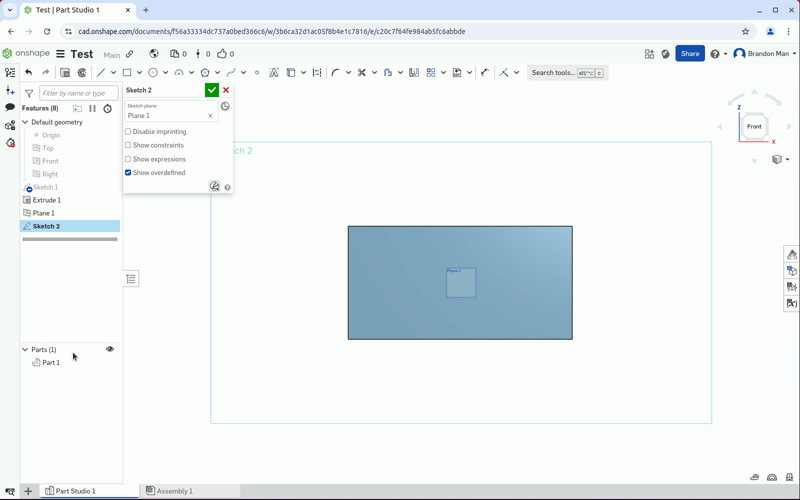
key(y)
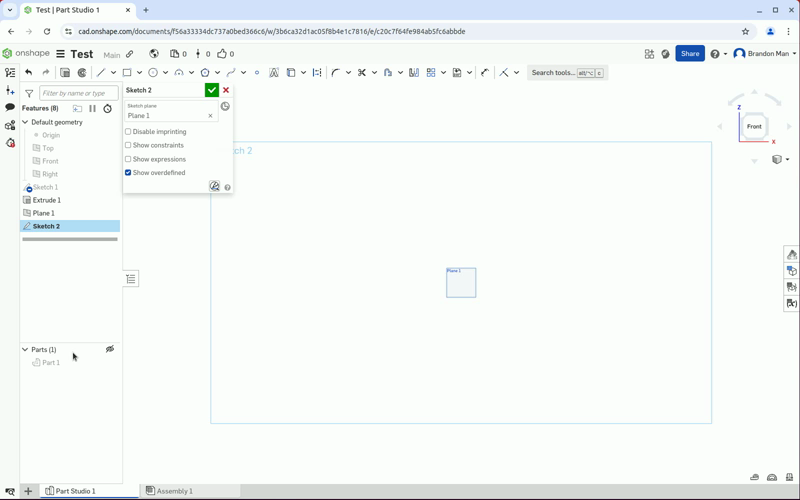
key(l)
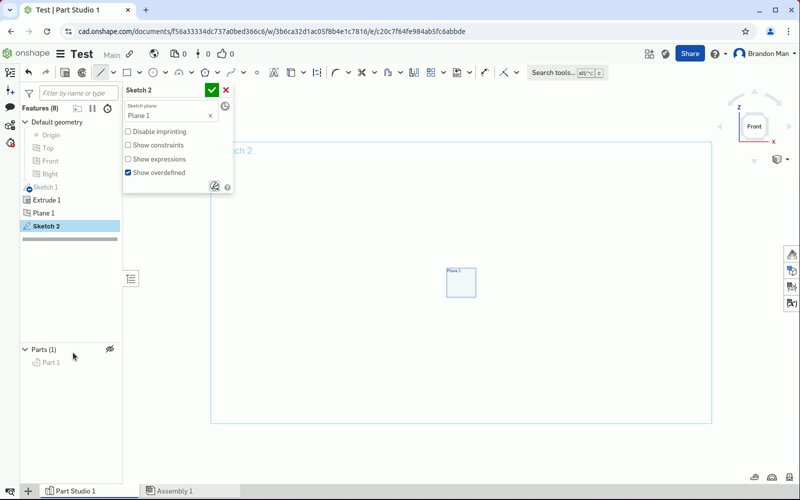
key_down(shift)
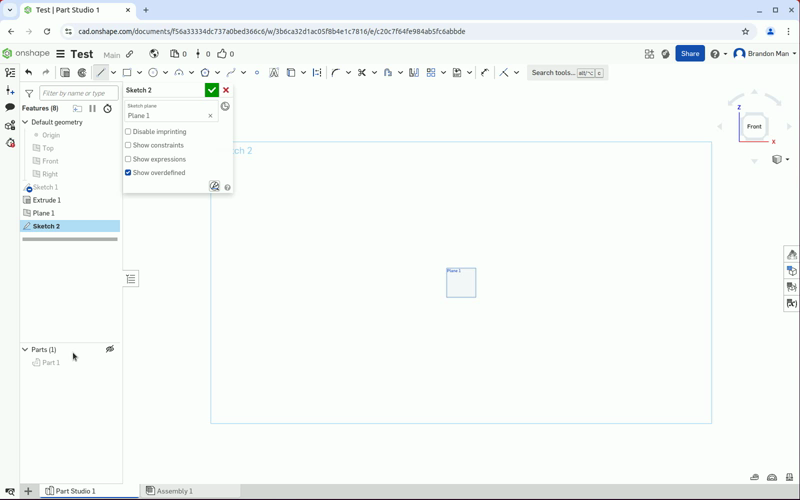
mouse_move(531, 339)
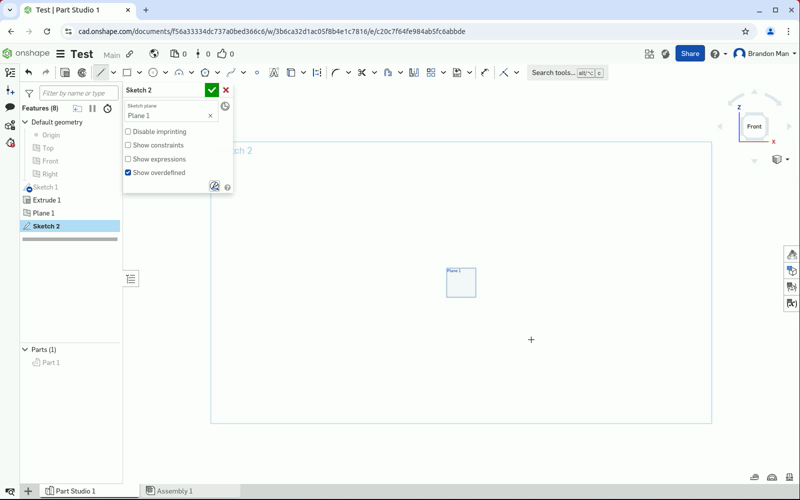
click(531, 339)
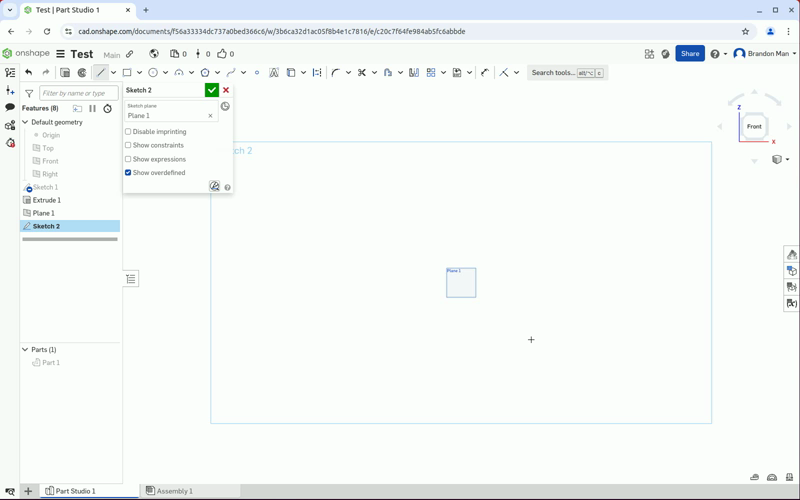
key_up(shift)
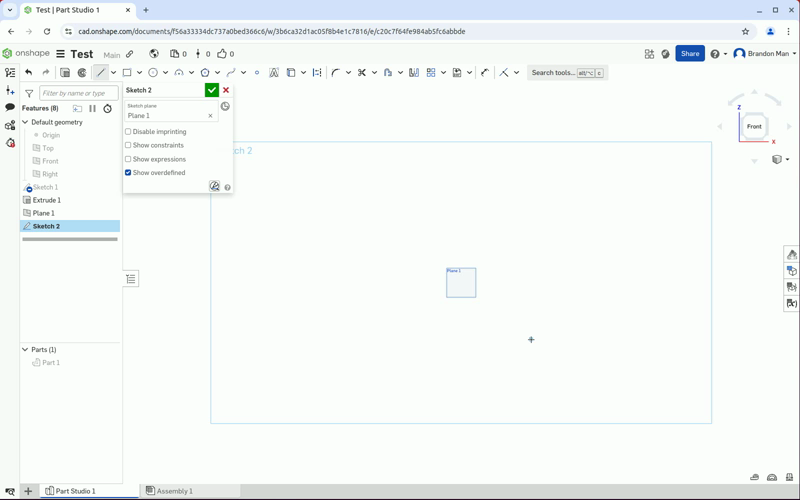
key_down(shift)
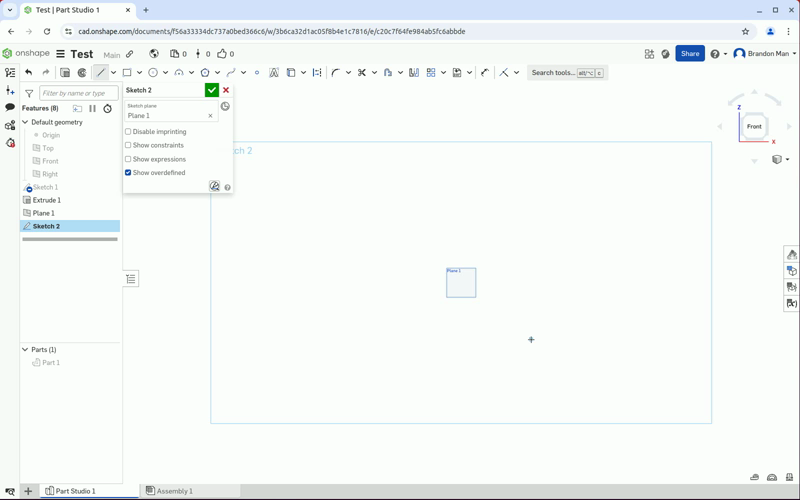
mouse_move(561, 339)
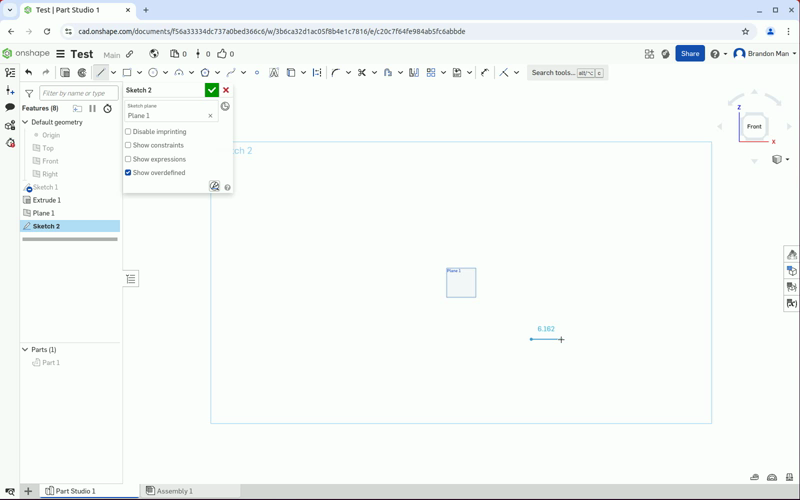
mouse_move(574, 339)
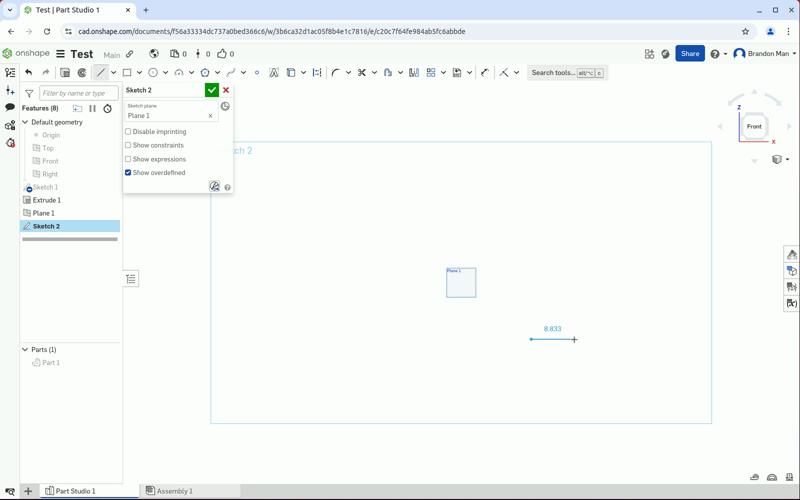
click(574, 339)
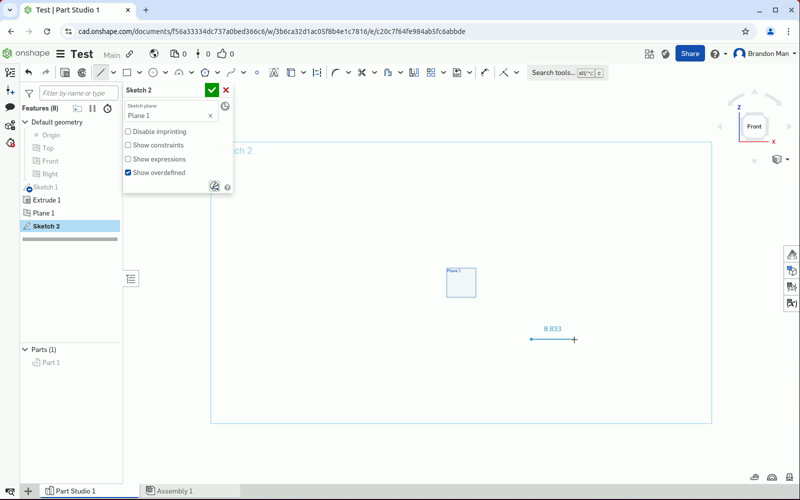
key_up(shift)
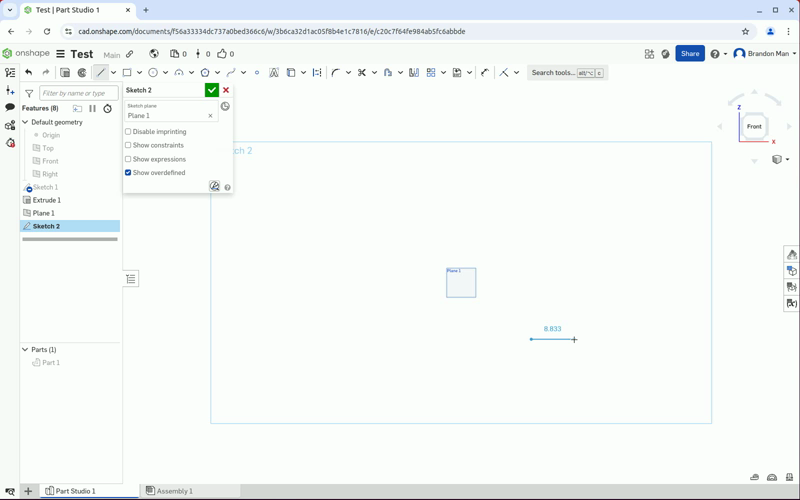
key_down(shift)
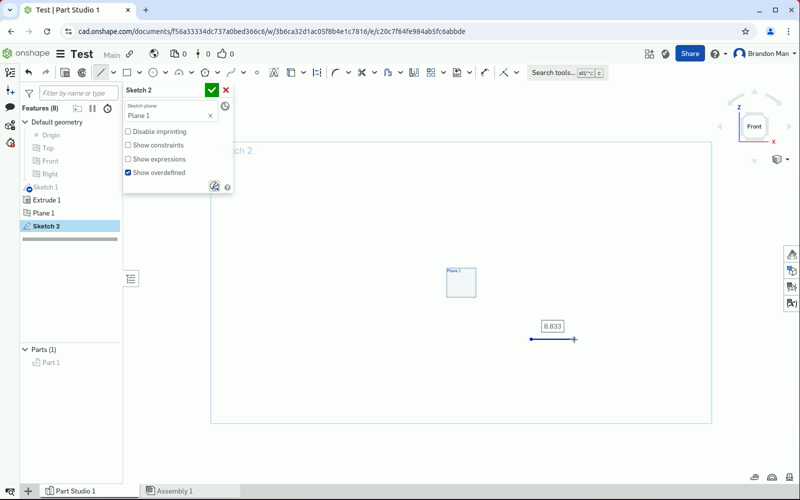
mouse_move(589, 339)
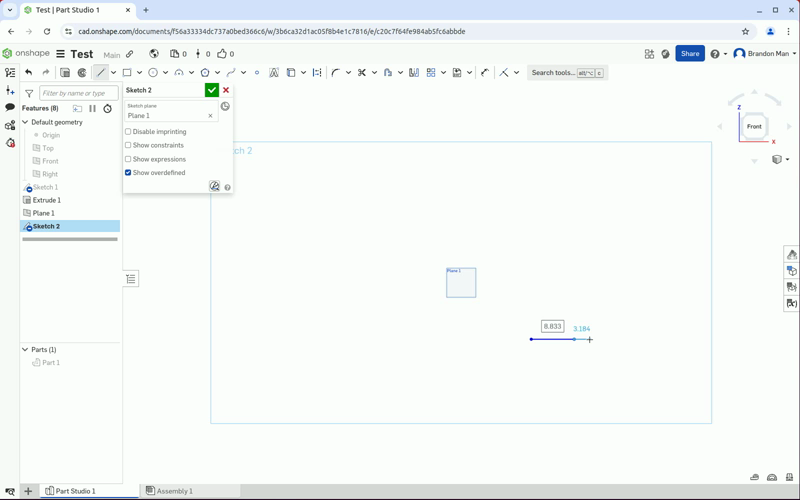
mouse_move(574, 310)
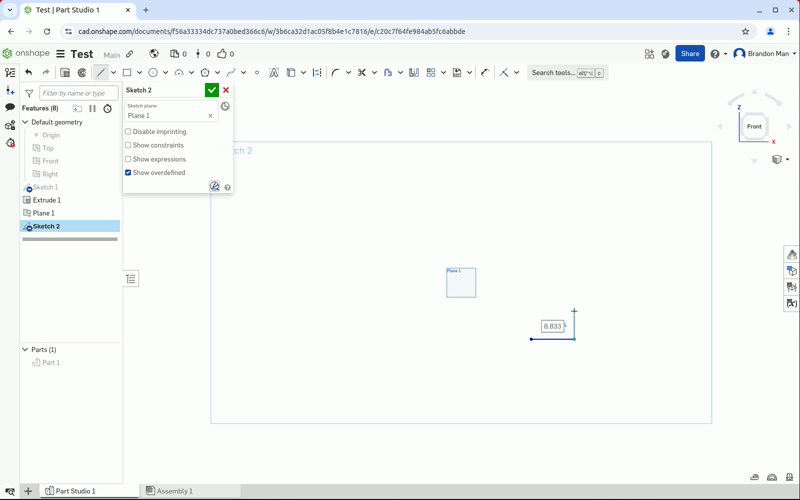
click(574, 310)
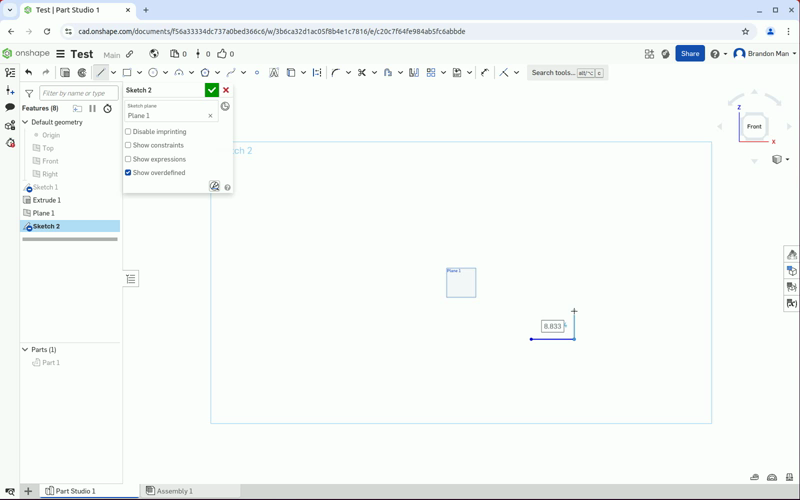
key_up(shift)
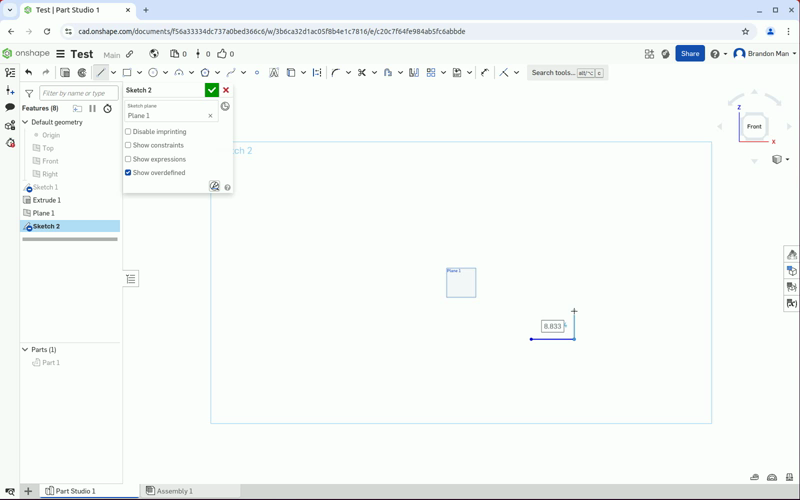
key_down(shift)
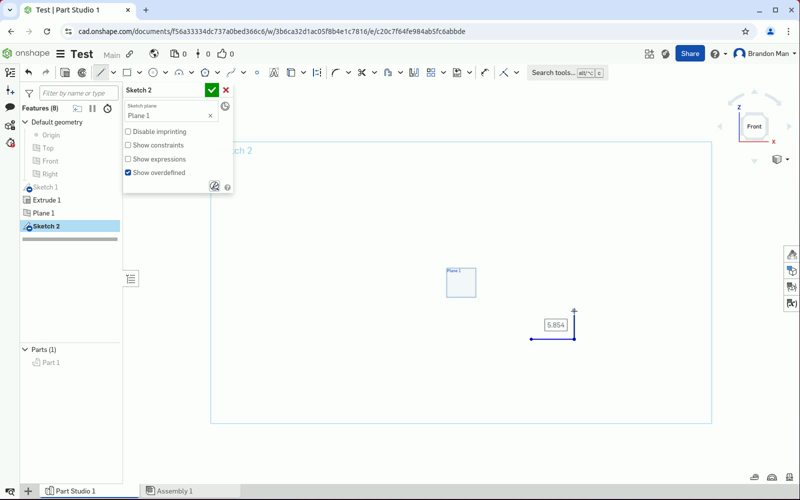
mouse_move(589, 310)
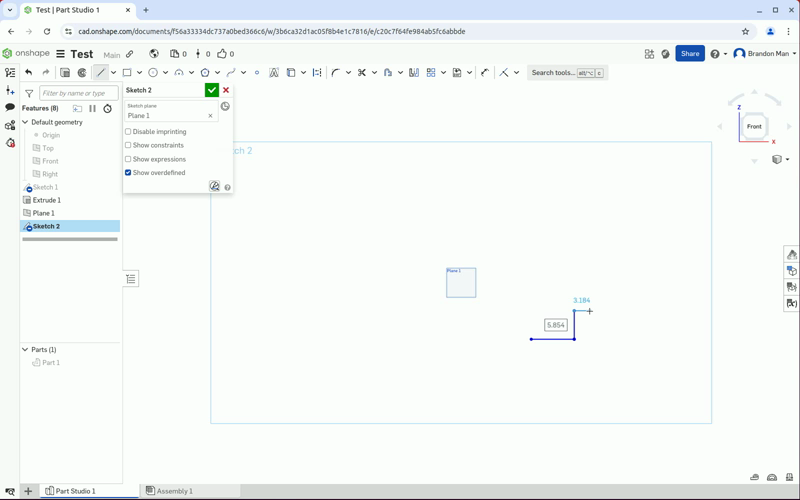
mouse_move(531, 310)
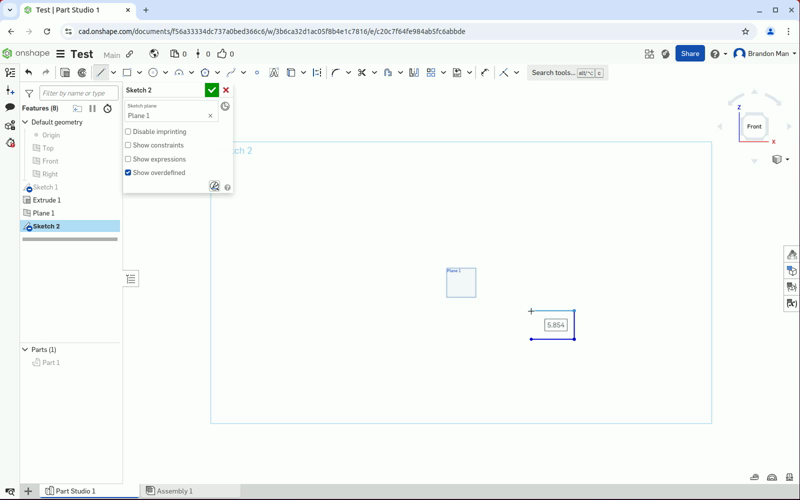
click(531, 310)
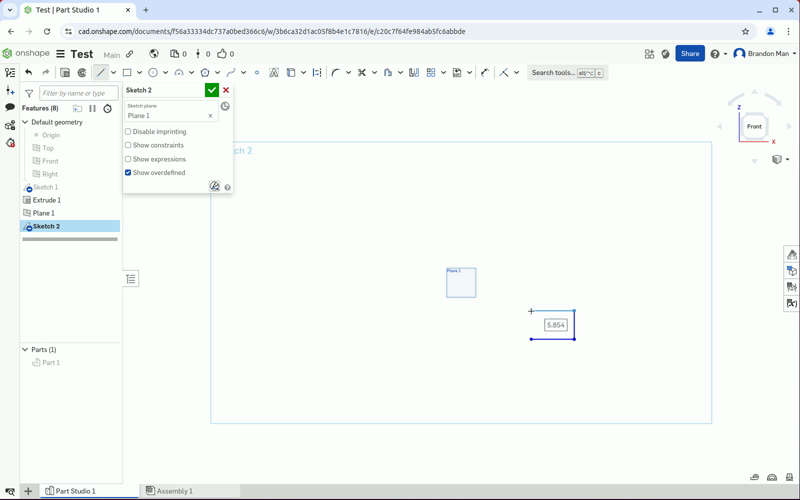
key_up(shift)
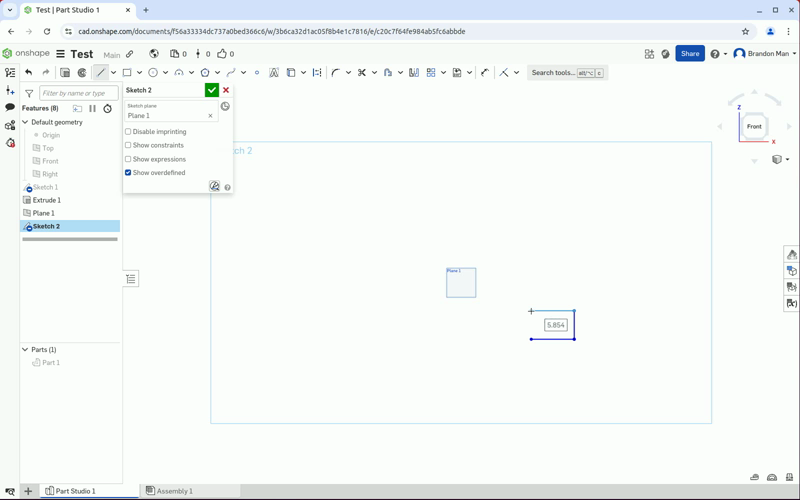
mouse_move(561, 310)
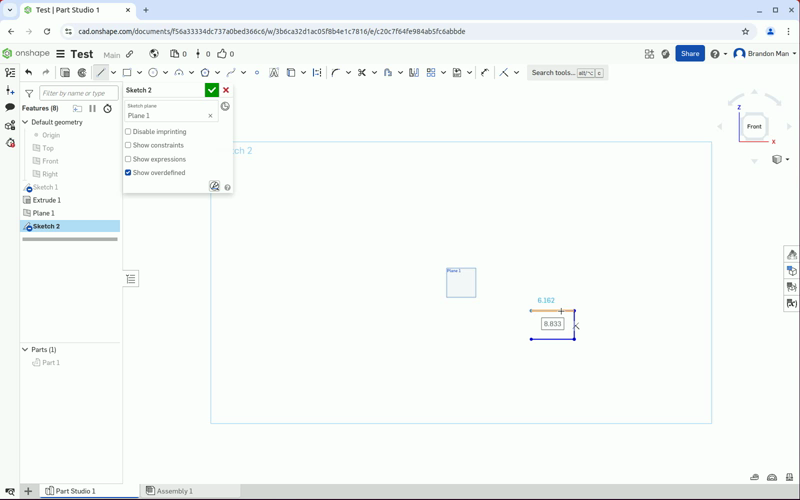
key_down(shift)
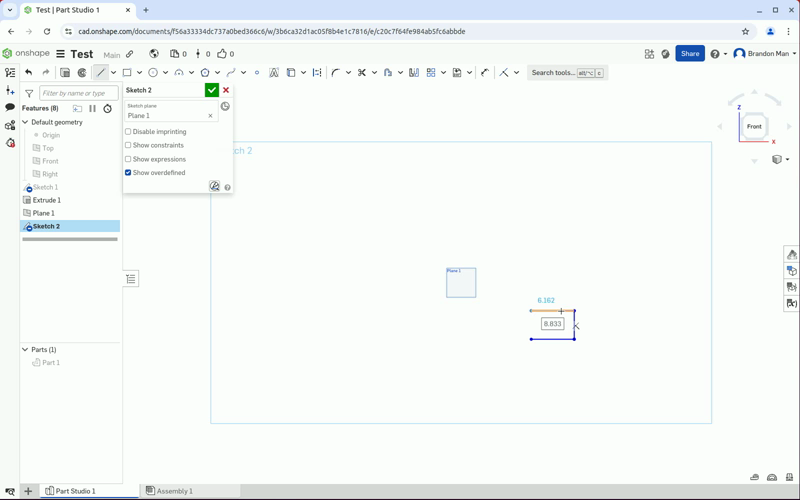
mouse_move(531, 339)
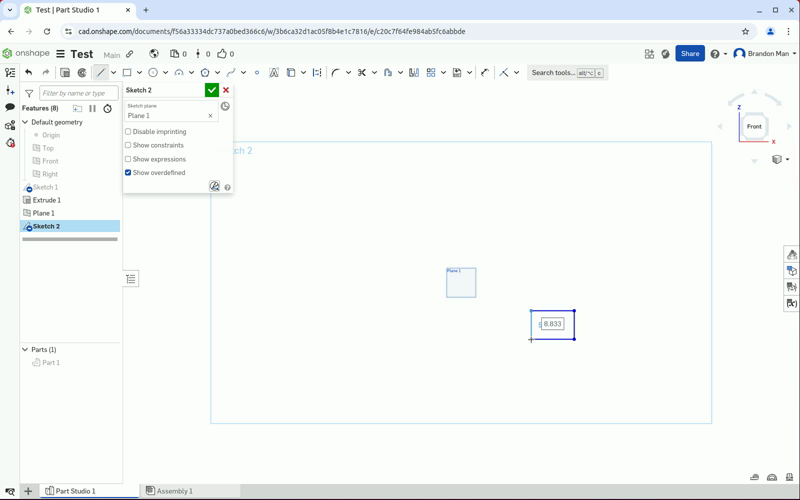
key_up(shift)
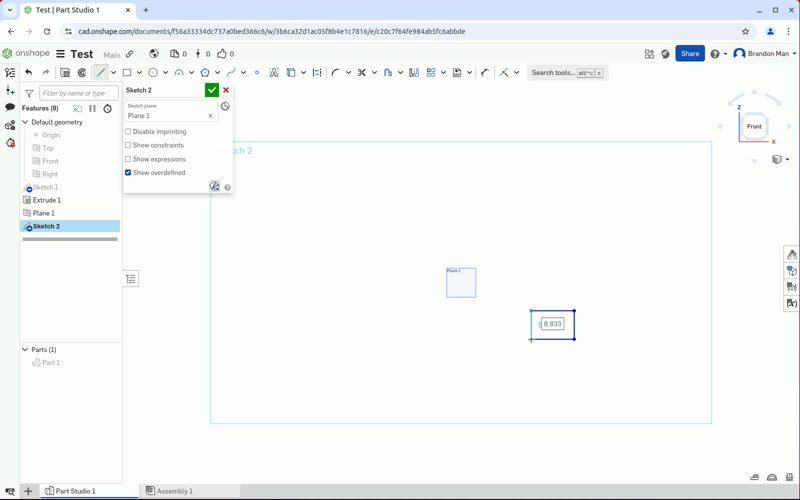
click(531, 339)
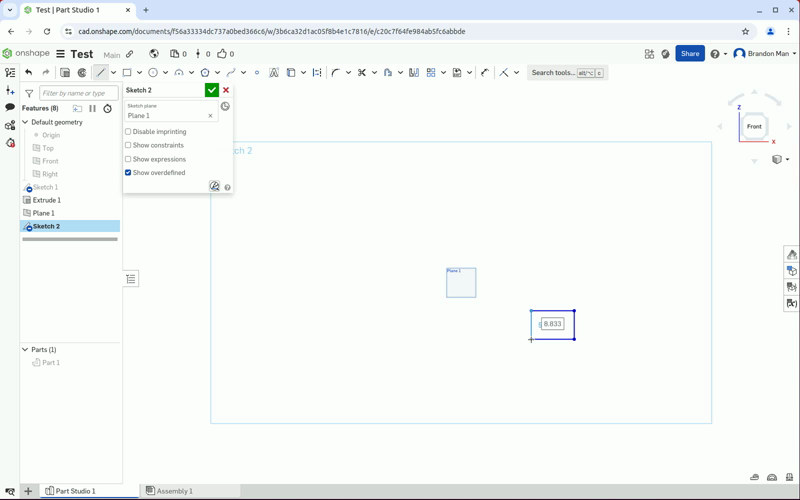
key(esc)
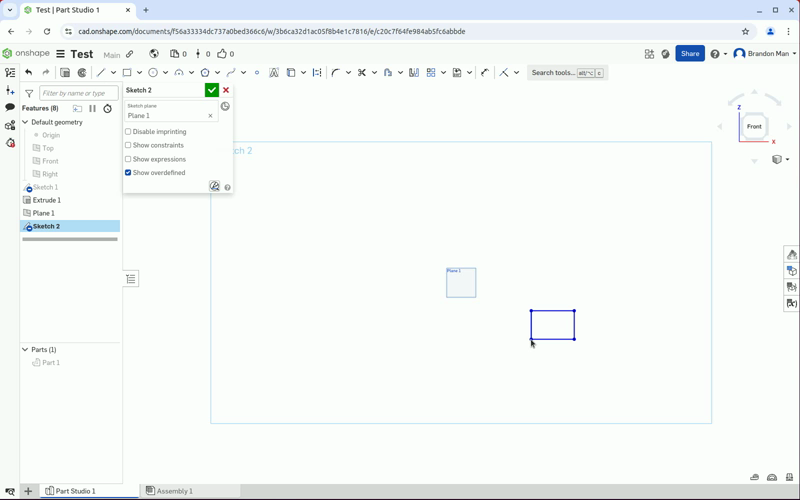
mouse_move(548, 320)
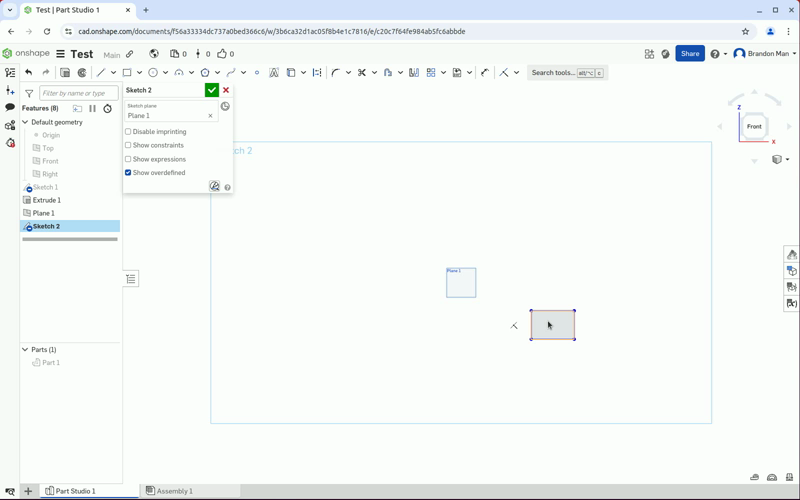
scroll(6)
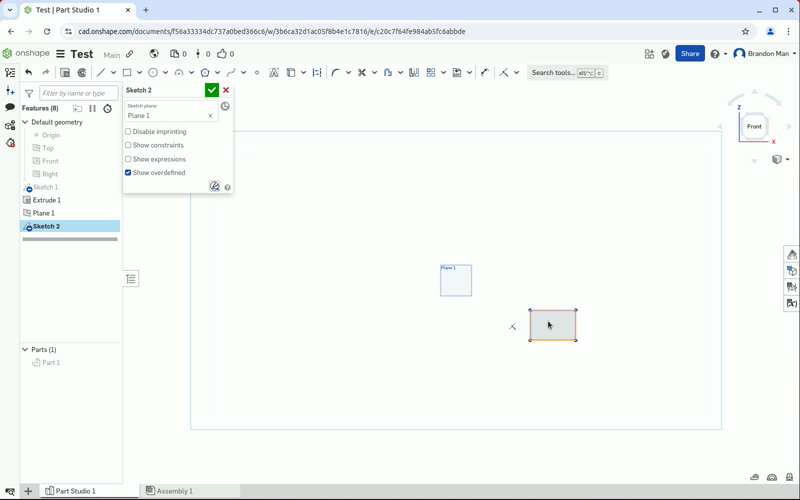
scroll(6)
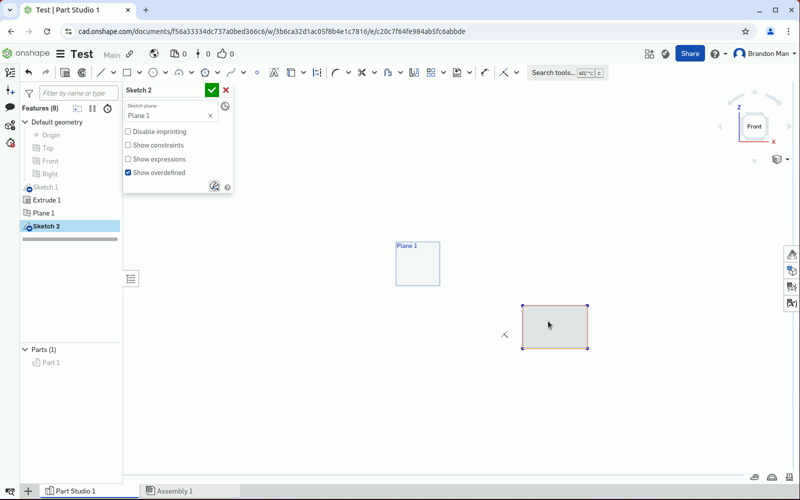
scroll(6)
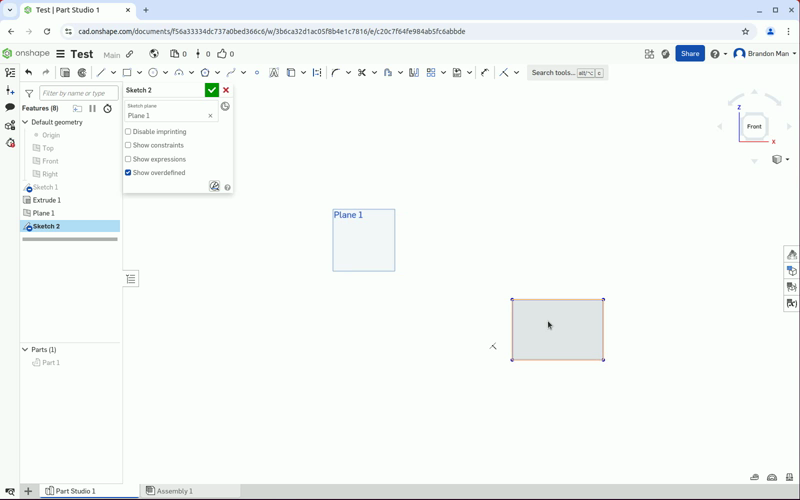
scroll(6)
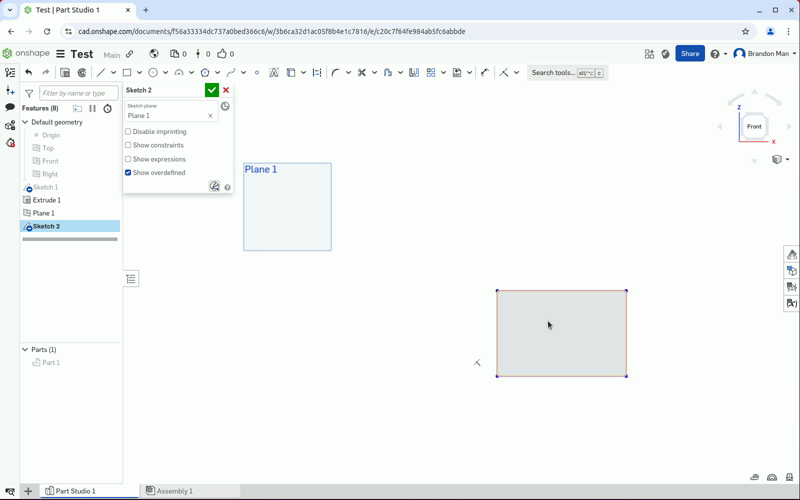
scroll(6)
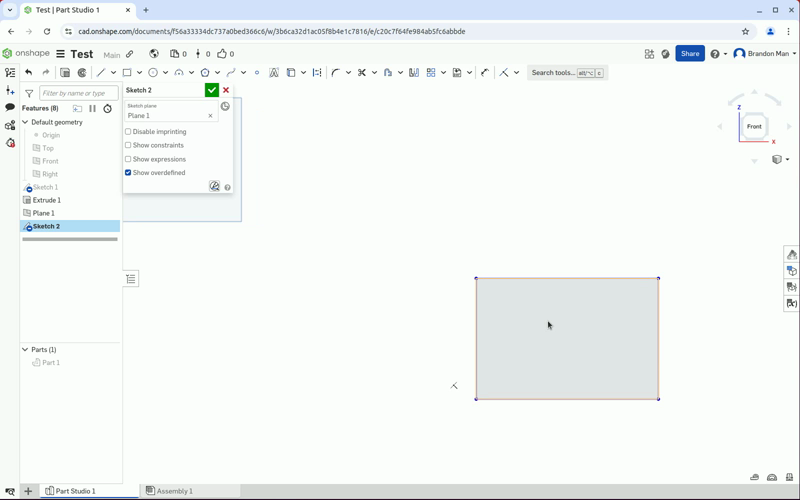
scroll(6)
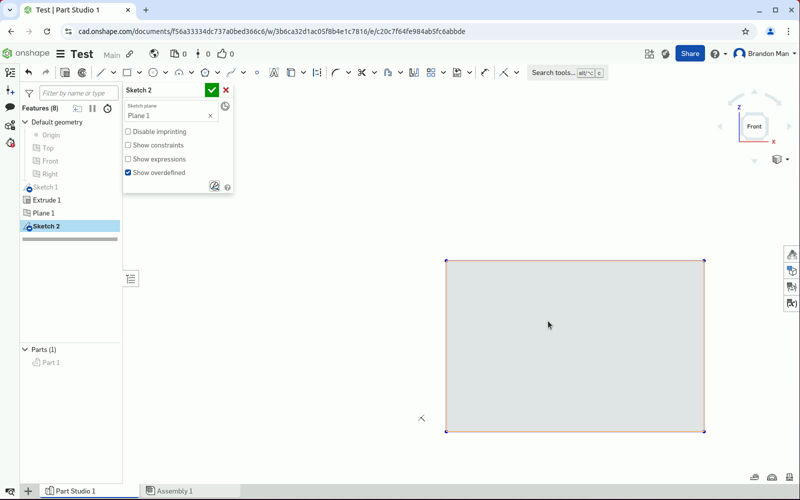
scroll(6)
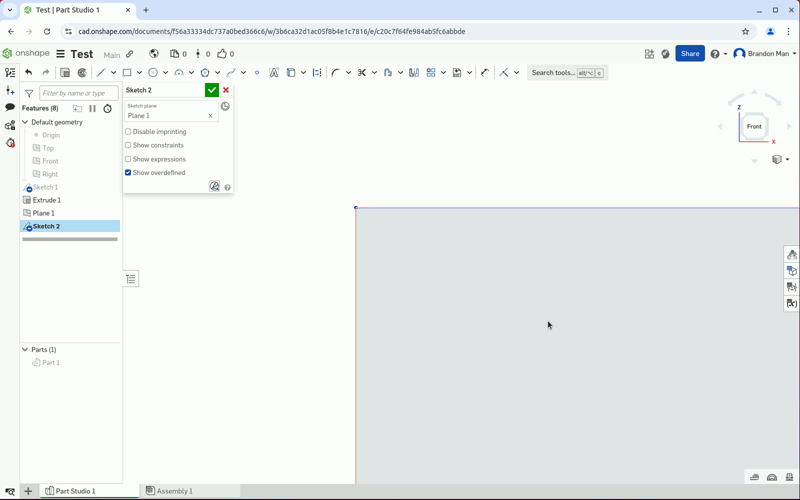
click(548, 320)
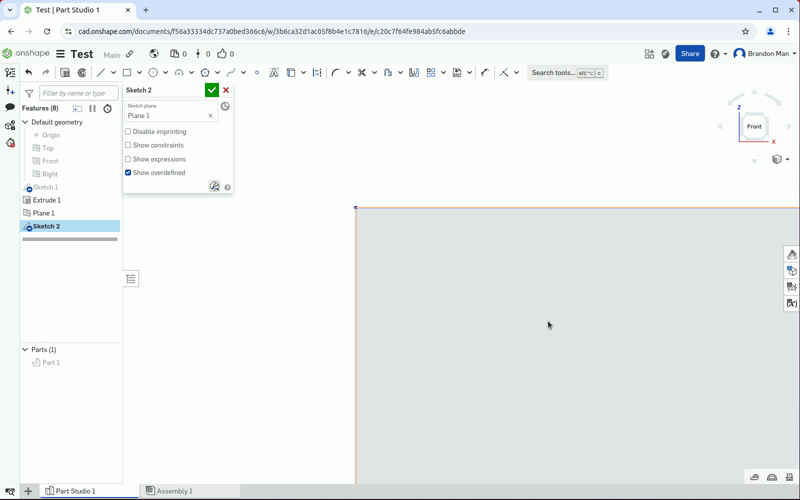
scroll(-6)
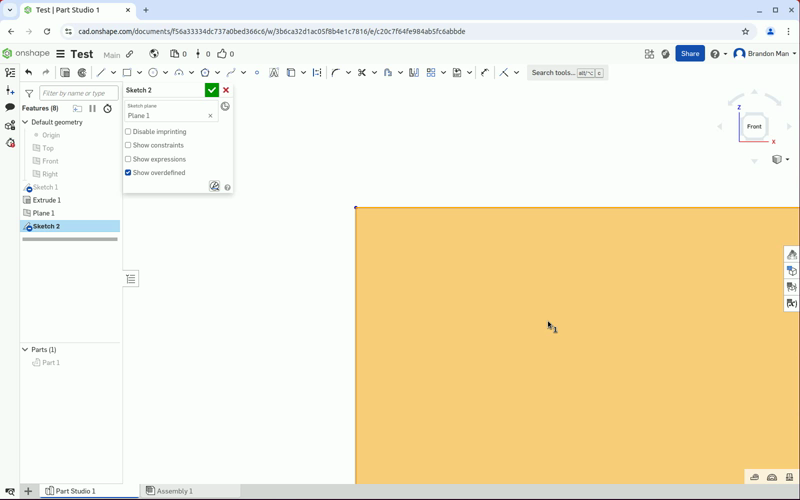
scroll(-6)
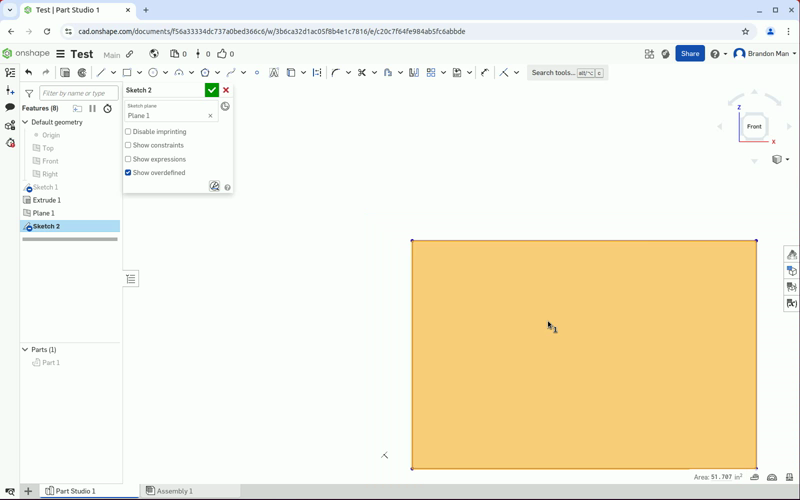
scroll(-6)
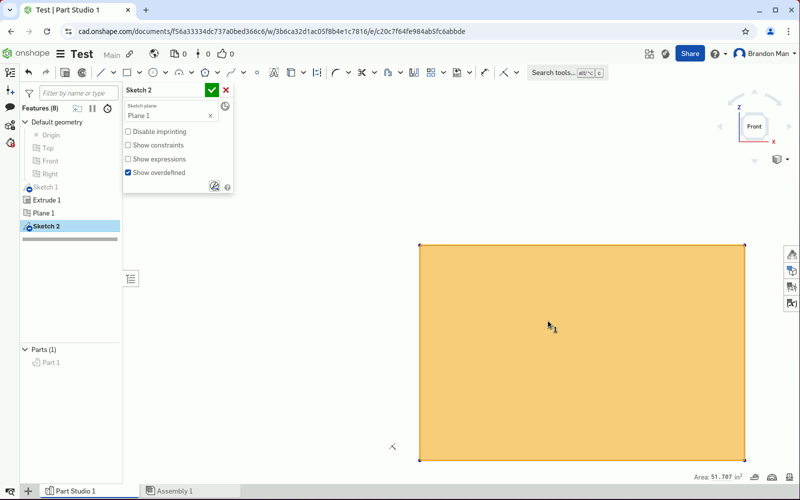
scroll(-6)
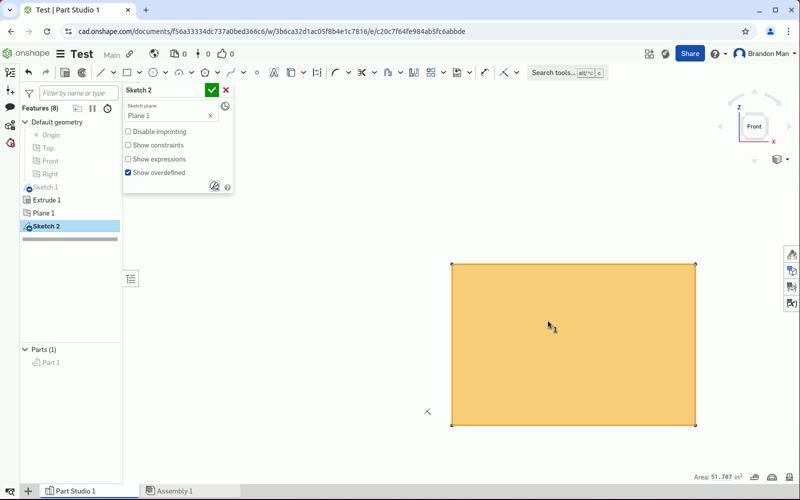
scroll(-6)
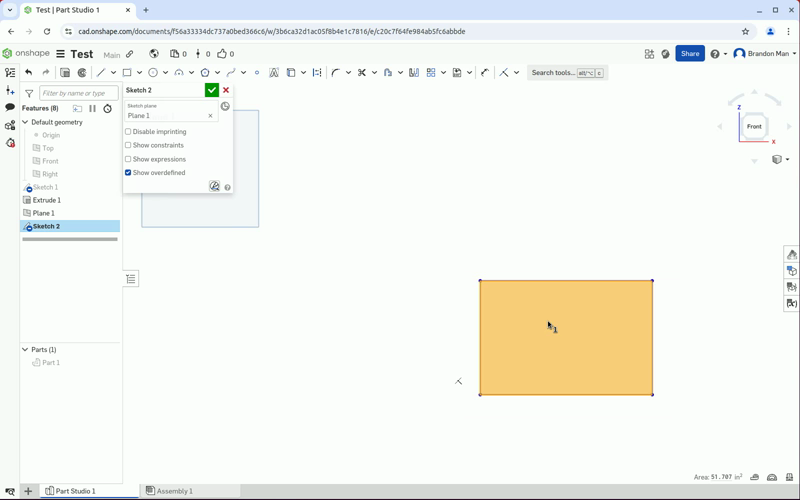
scroll(-6)
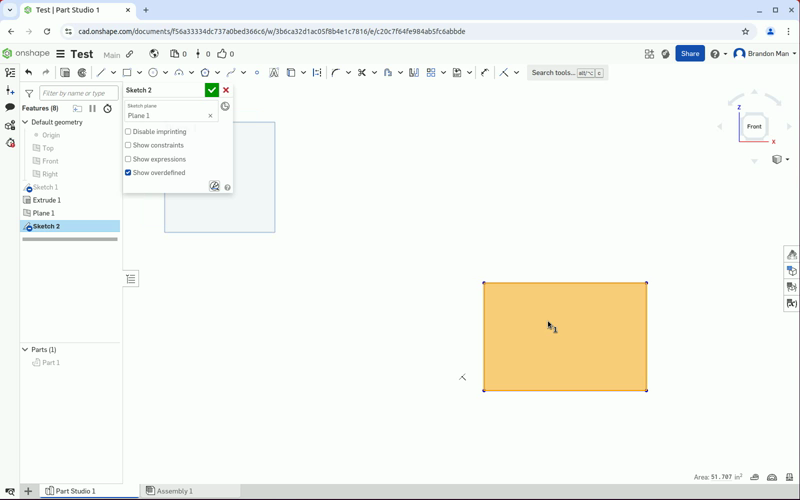
scroll(-6)
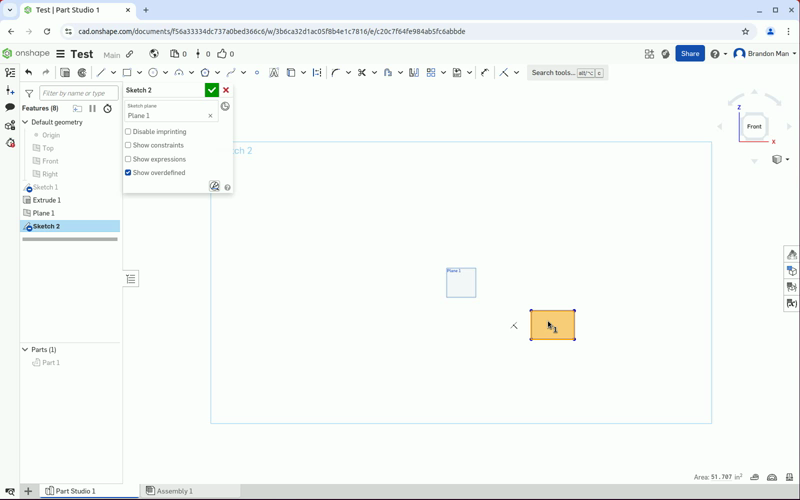
mouse_move(73, 352)
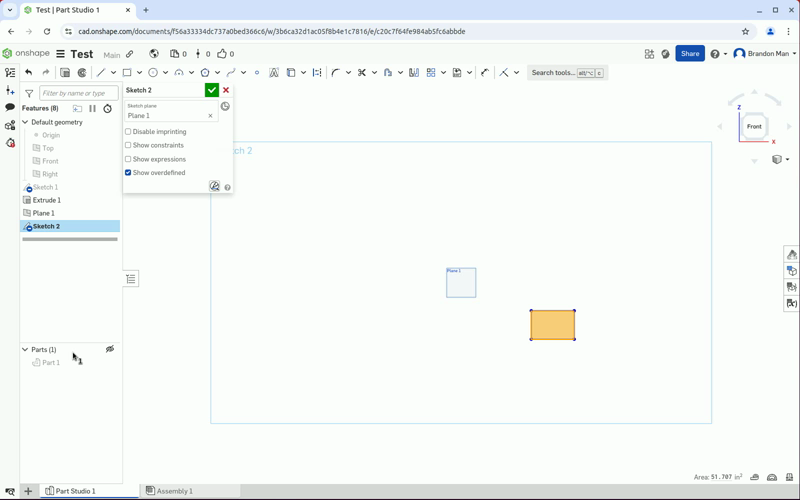
key(shift+y)
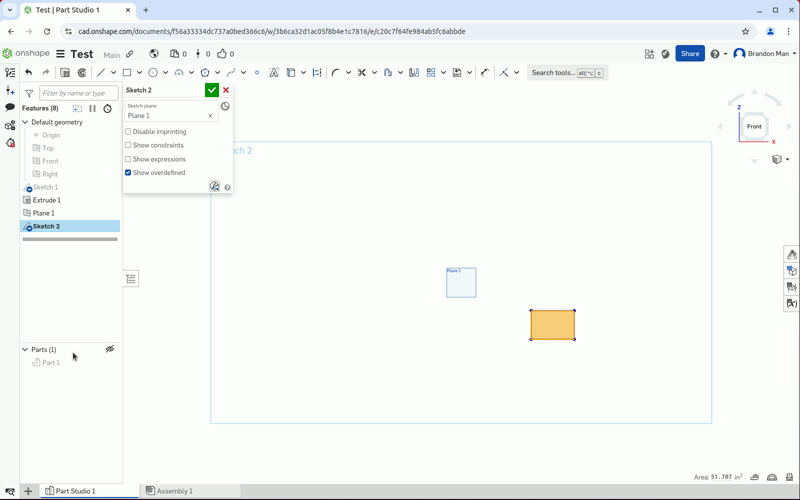
key(shift+e)
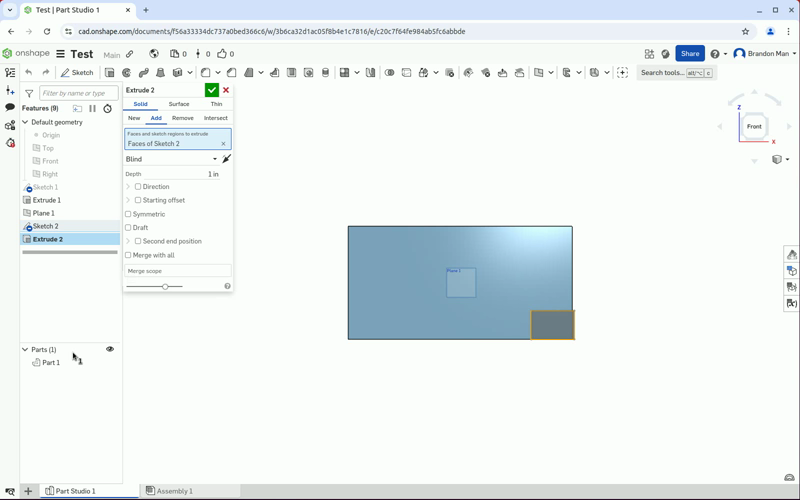
mouse_move(143, 106)
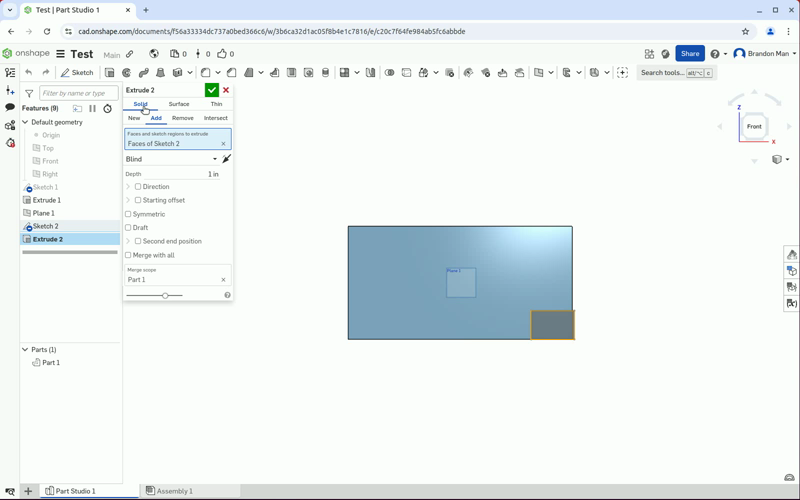
click(143, 106)
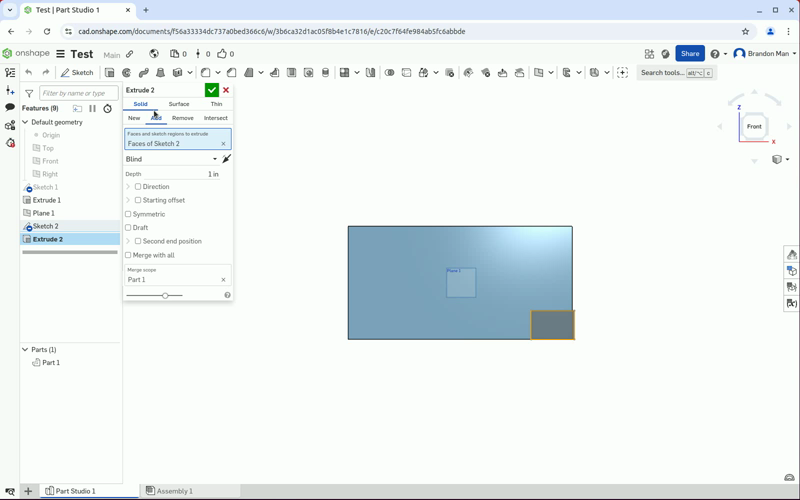
mouse_move(186, 120)
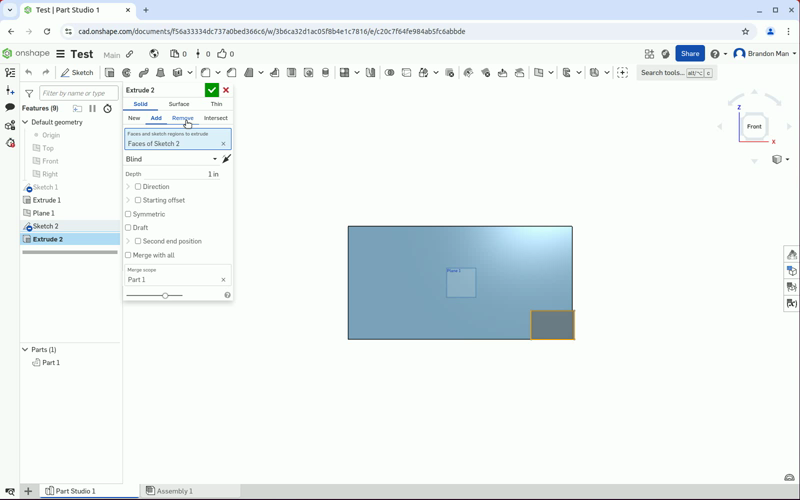
click(186, 120)
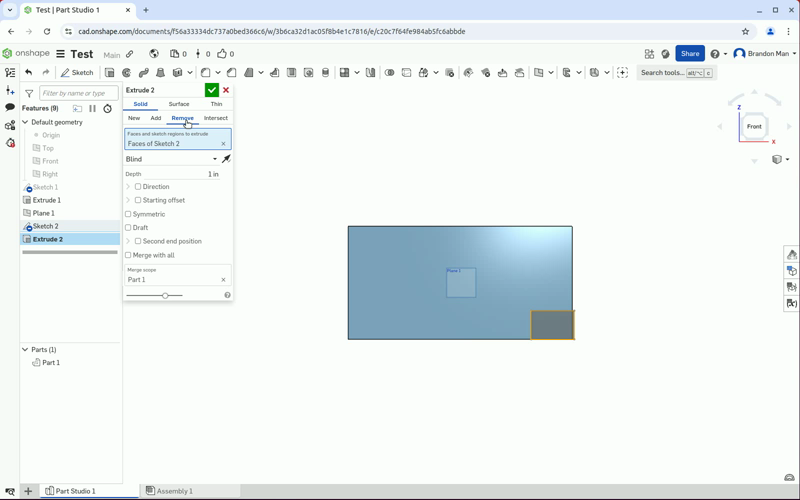
key(tab, 4)
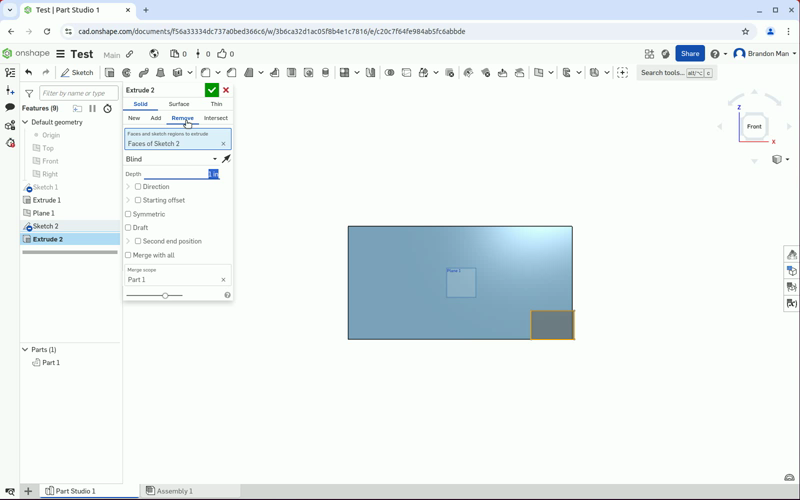
text(23.108)
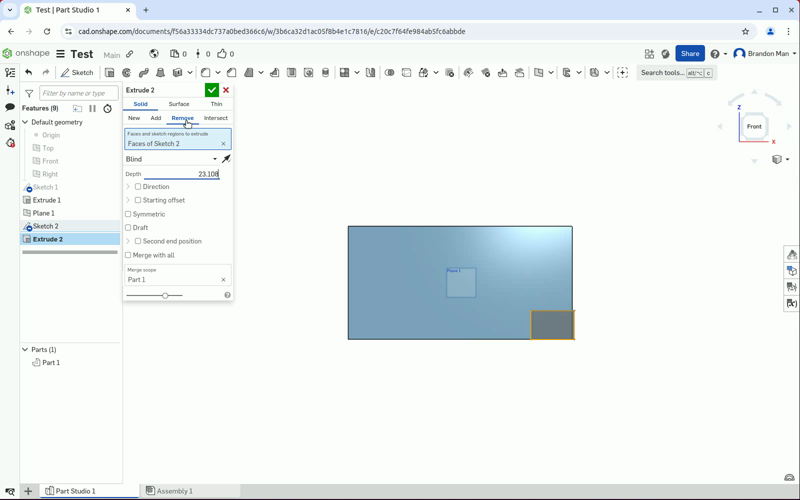
key(tab, 6)
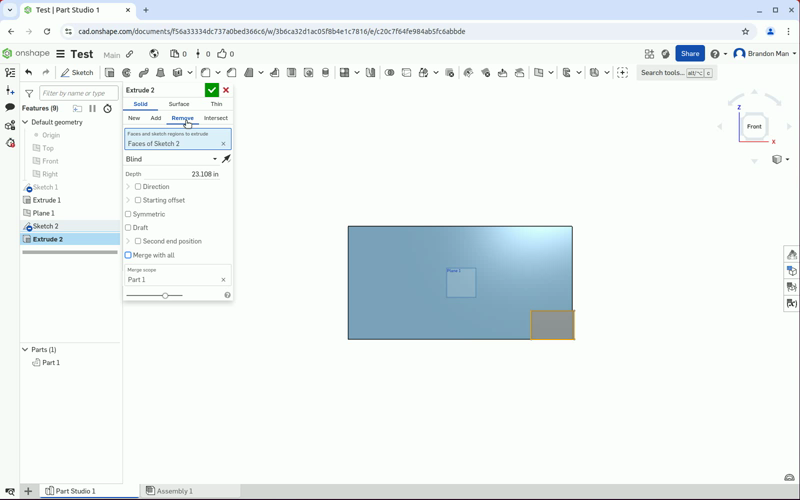
key(space)
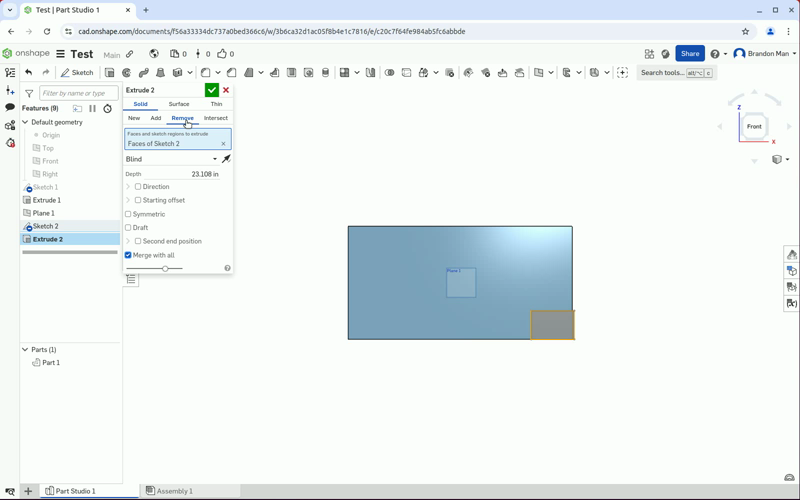
key(enter)
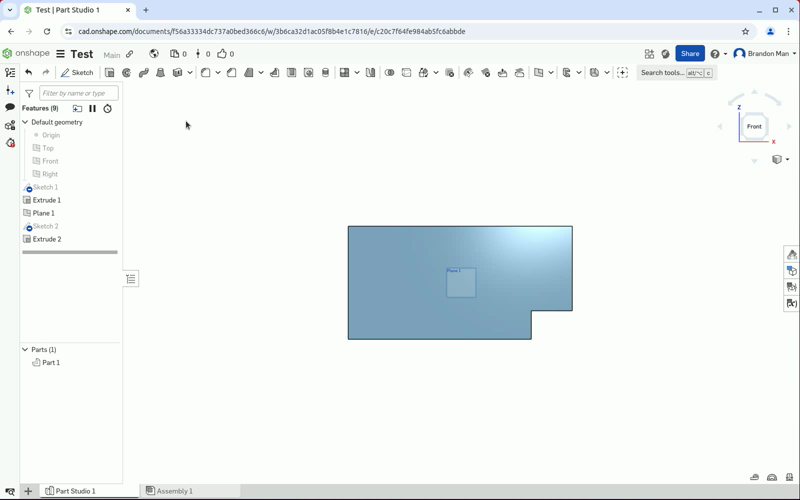
key(shift+h)
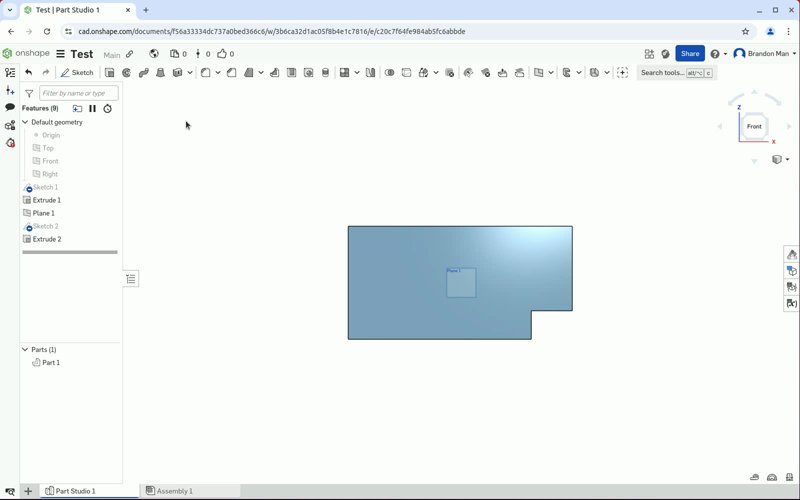
key(shift+h)
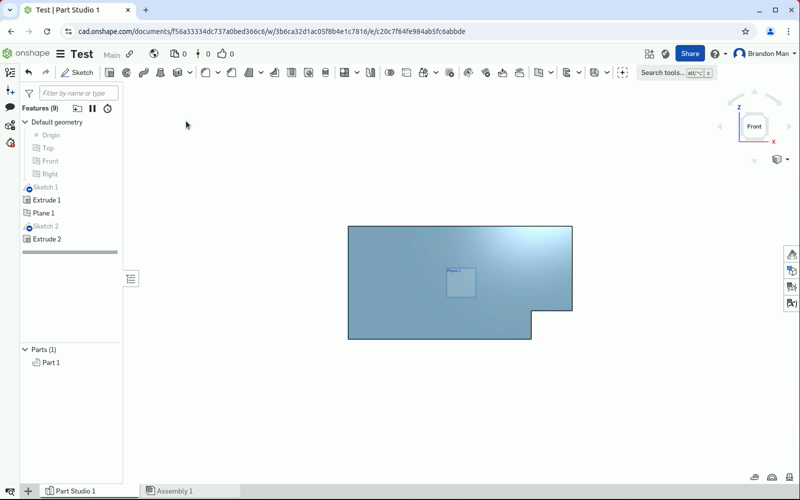
mouse_move(73, 189)
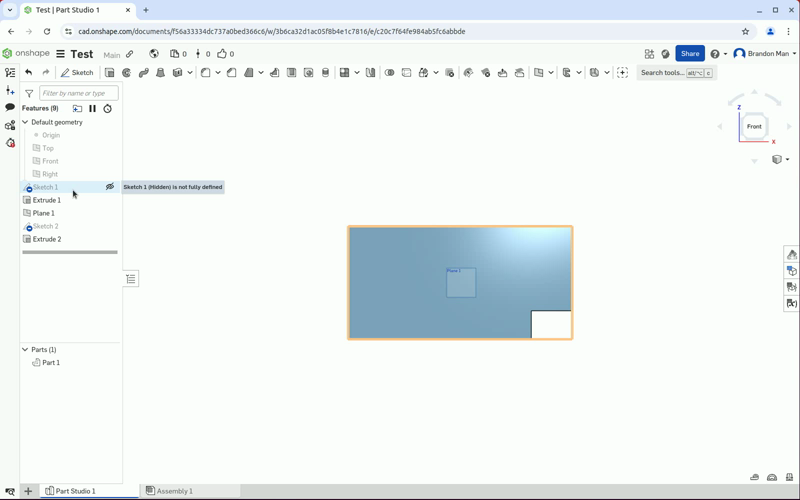
click(73, 189)
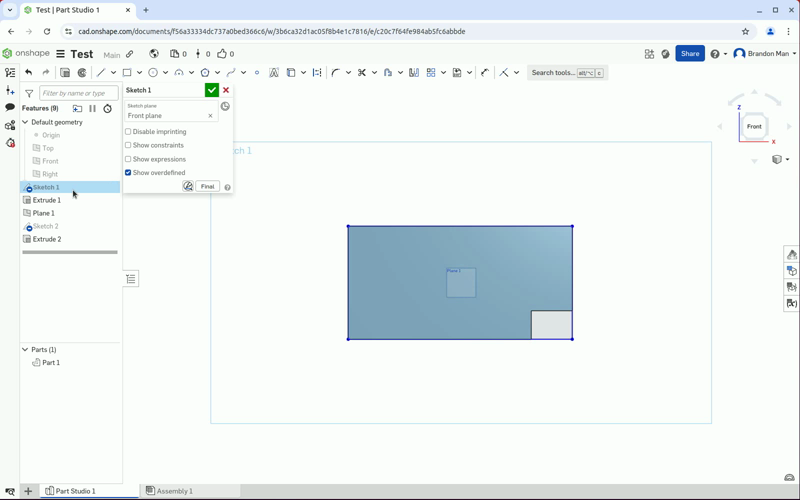
mouse_move(229, 92)
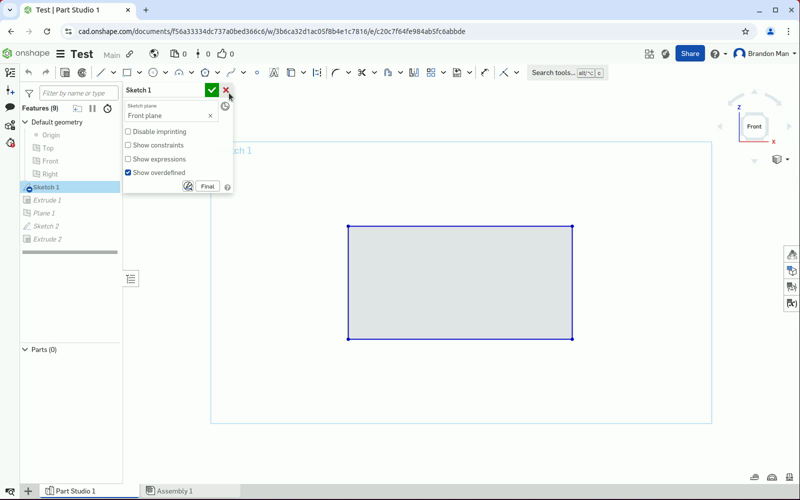
click(229, 92)
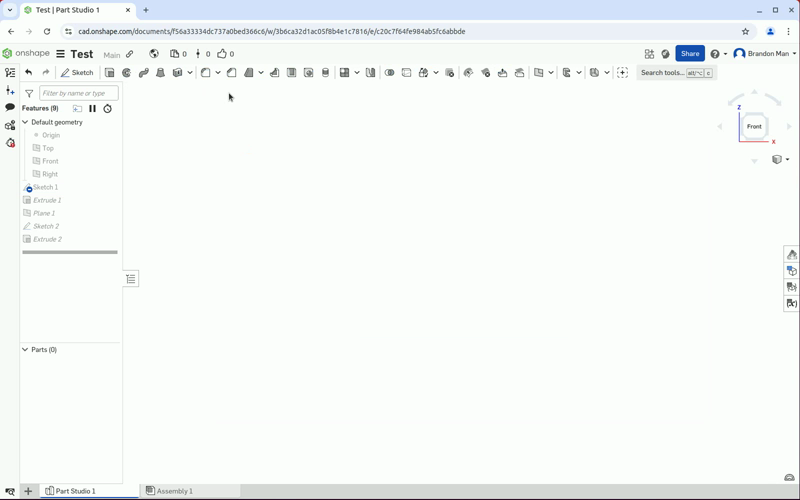
key(shift+s)
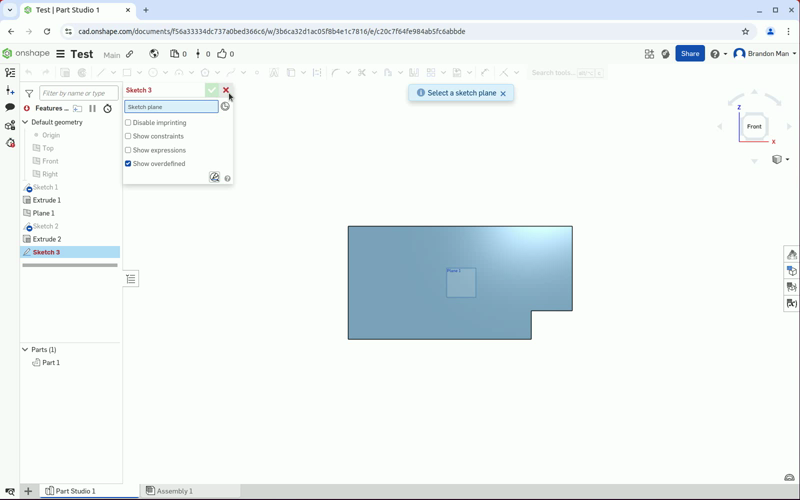
mouse_move(73, 215)
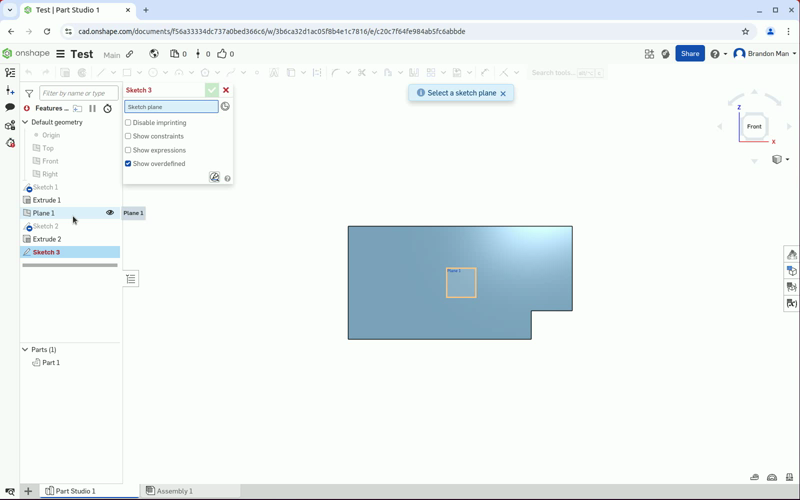
click(73, 215)
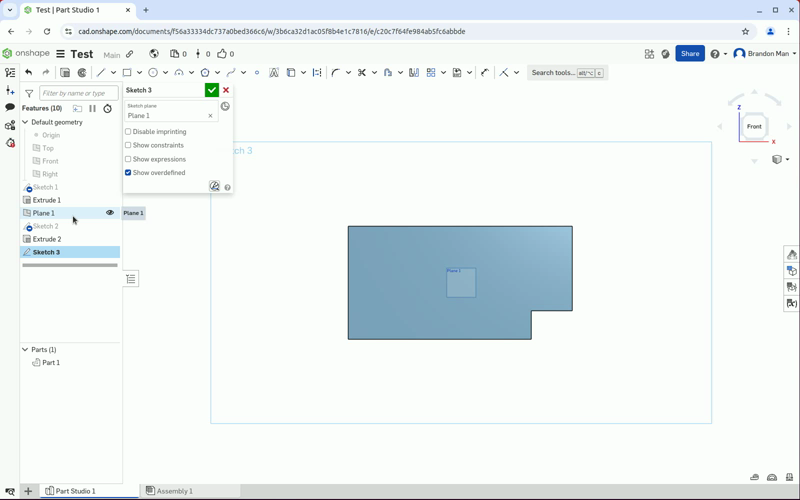
mouse_move(73, 352)
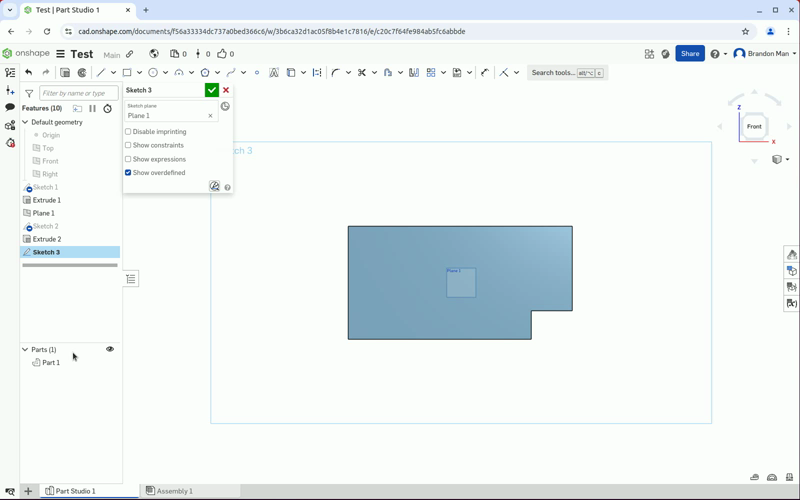
key(y)
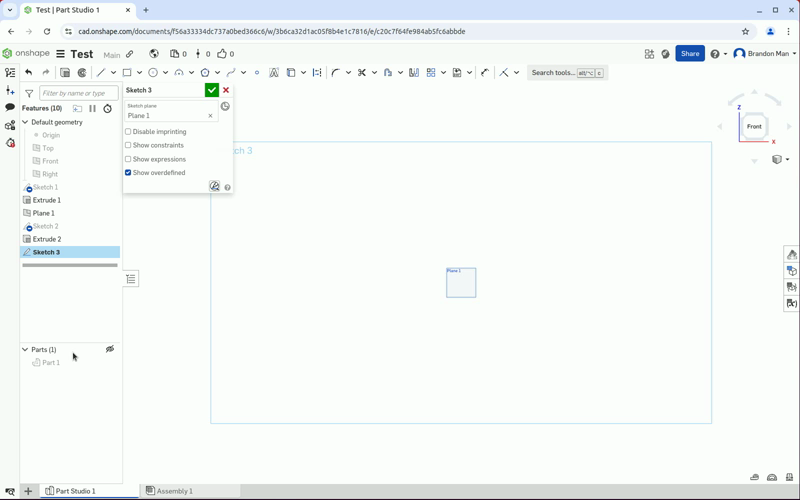
key(l)
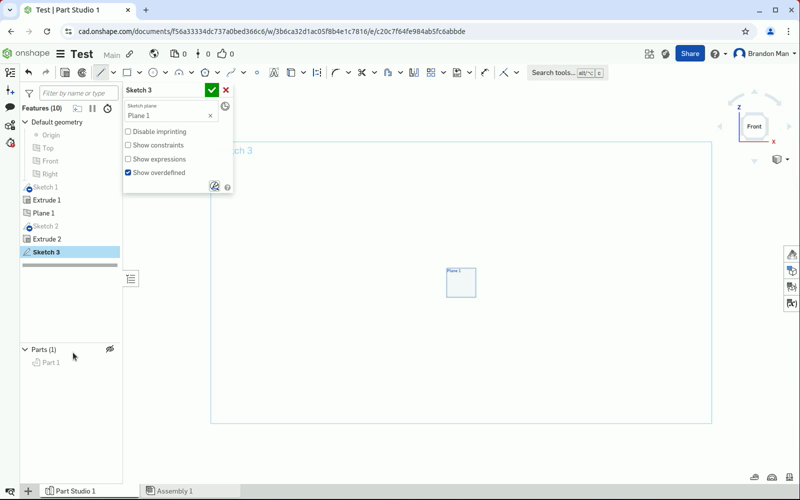
key_down(shift)
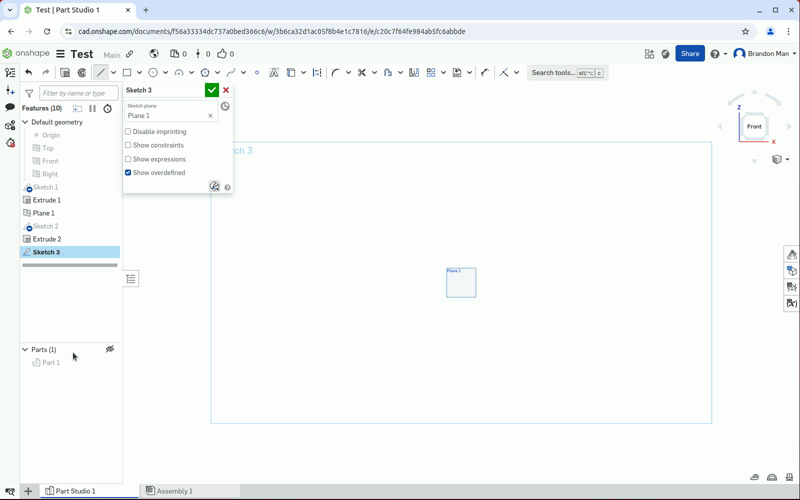
mouse_move(404, 254)
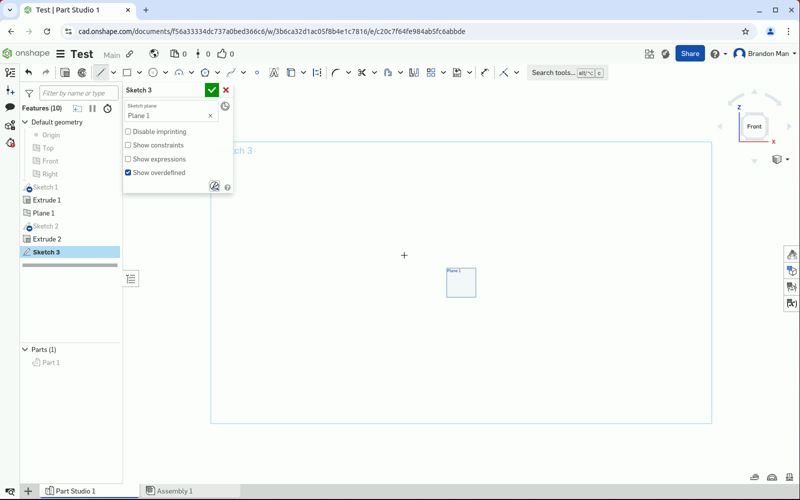
click(404, 254)
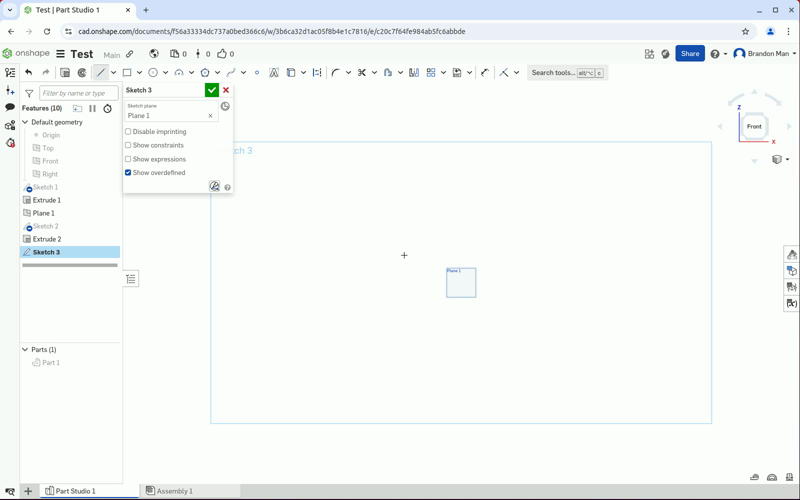
key_up(shift)
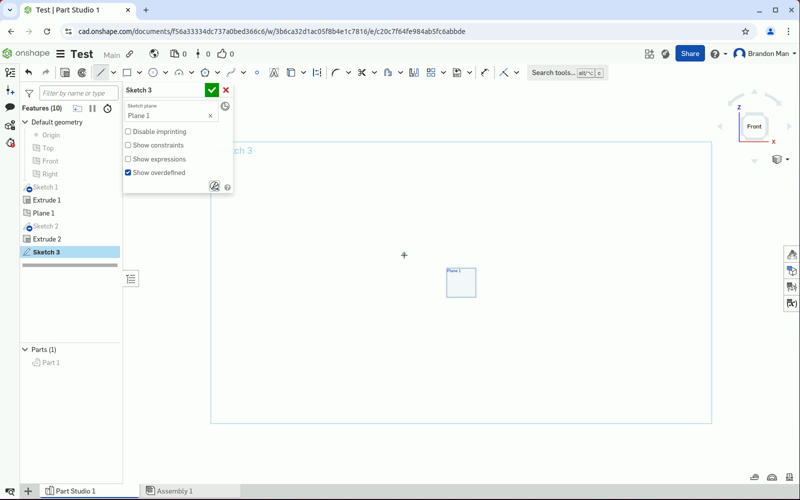
key_down(shift)
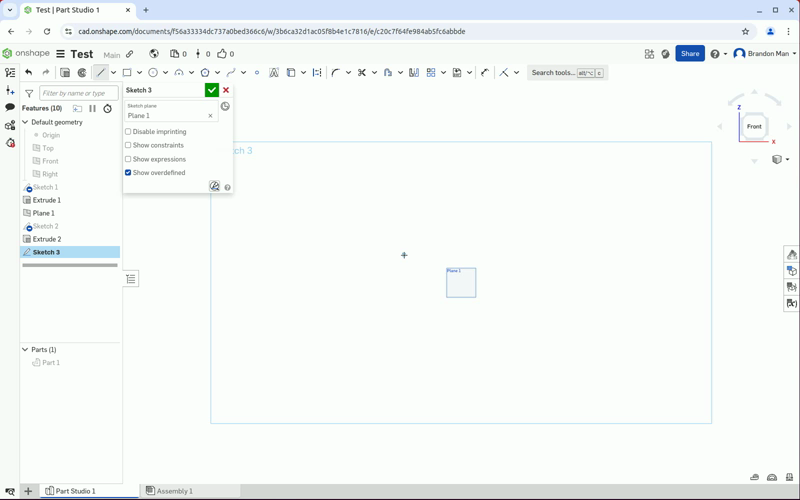
mouse_move(516, 254)
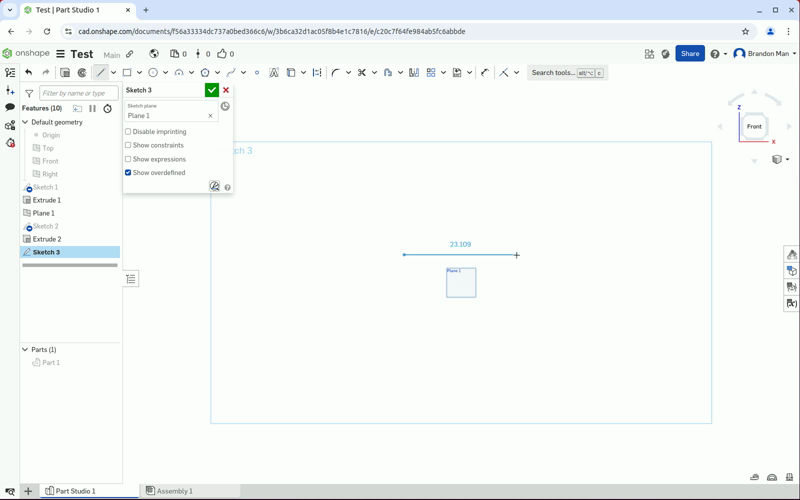
click(516, 254)
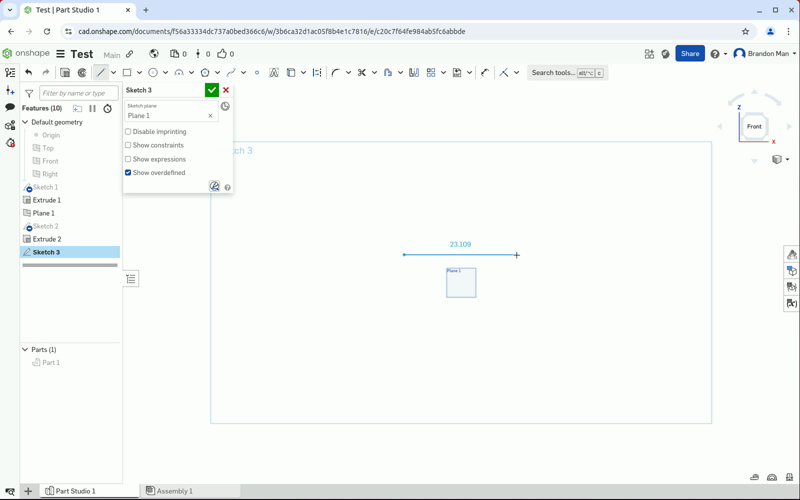
key_up(shift)
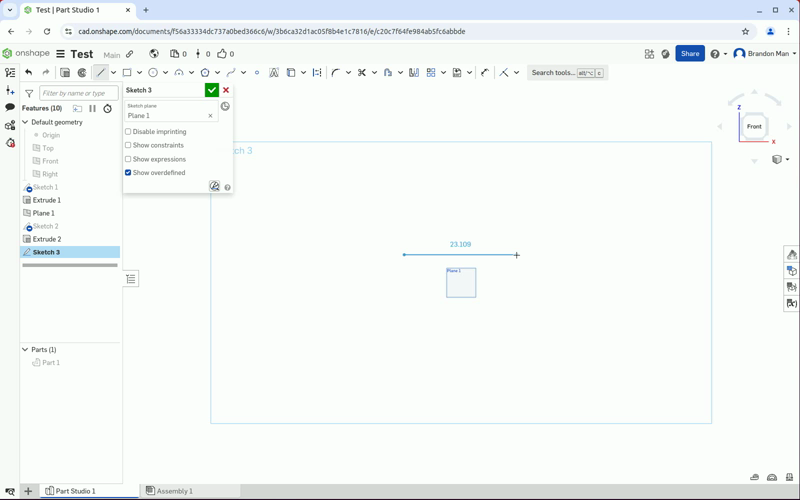
key_down(shift)
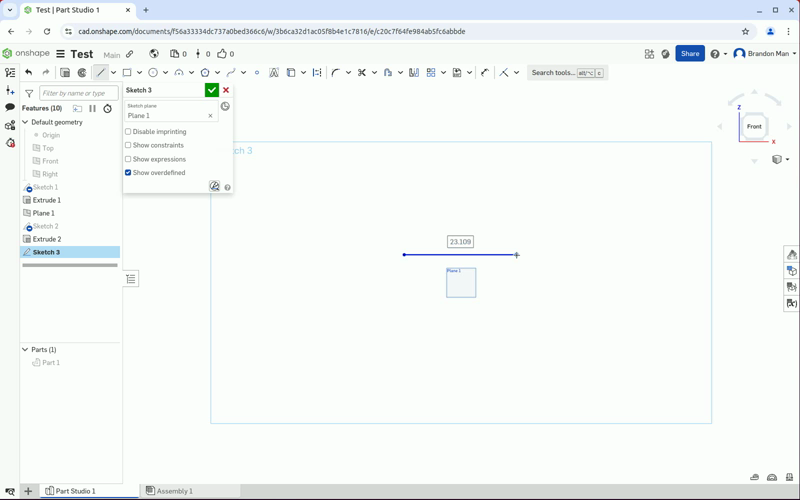
mouse_move(546, 254)
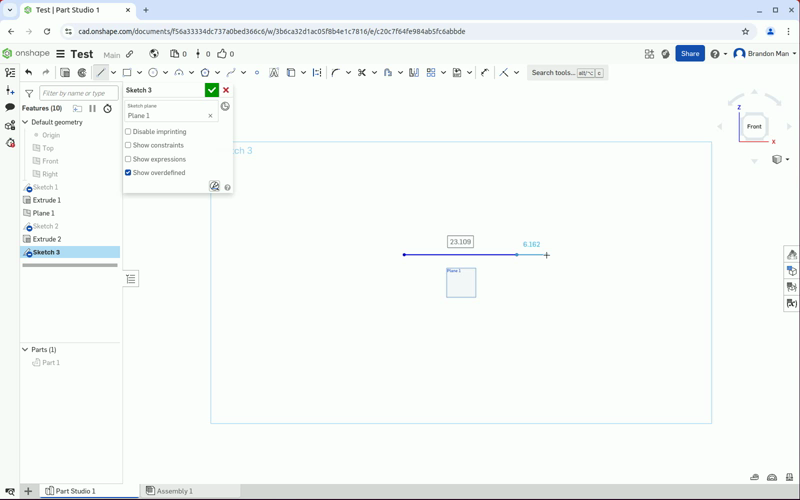
mouse_move(516, 226)
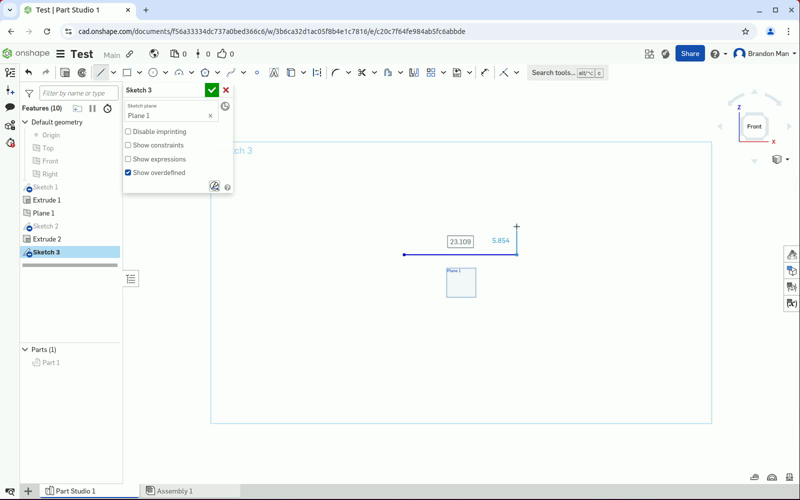
click(516, 226)
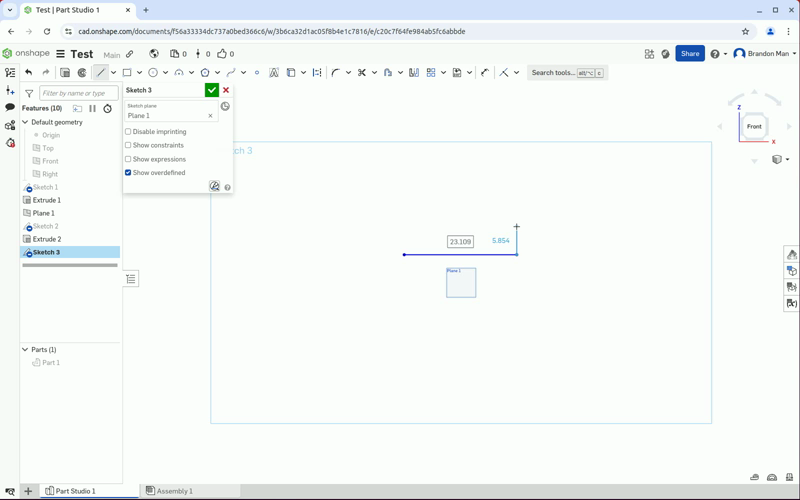
key_up(shift)
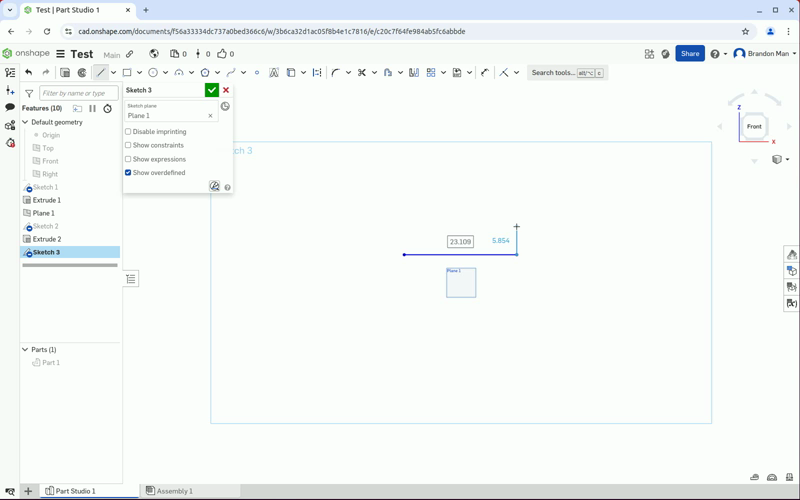
key_down(shift)
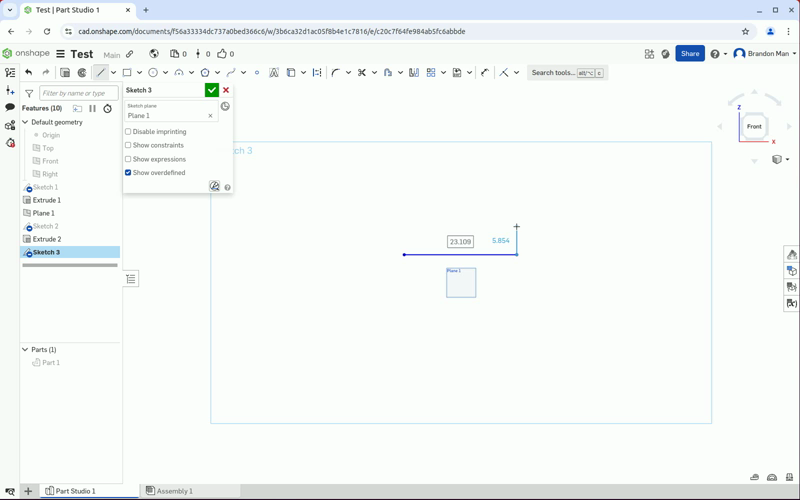
mouse_move(404, 226)
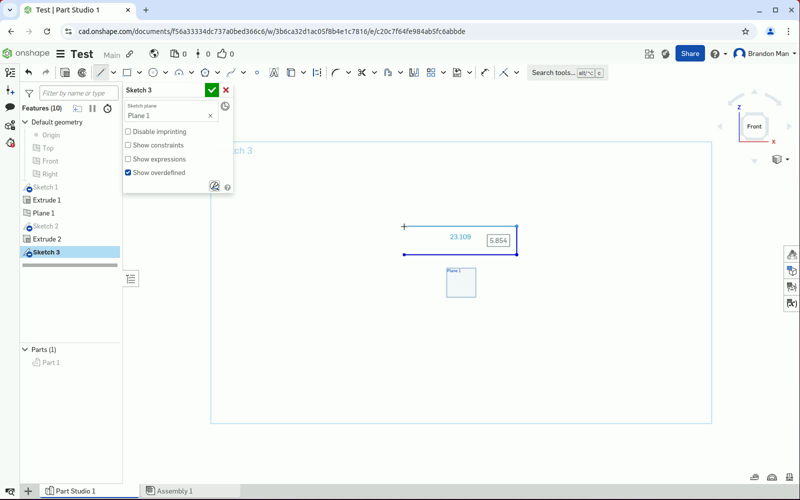
click(404, 226)
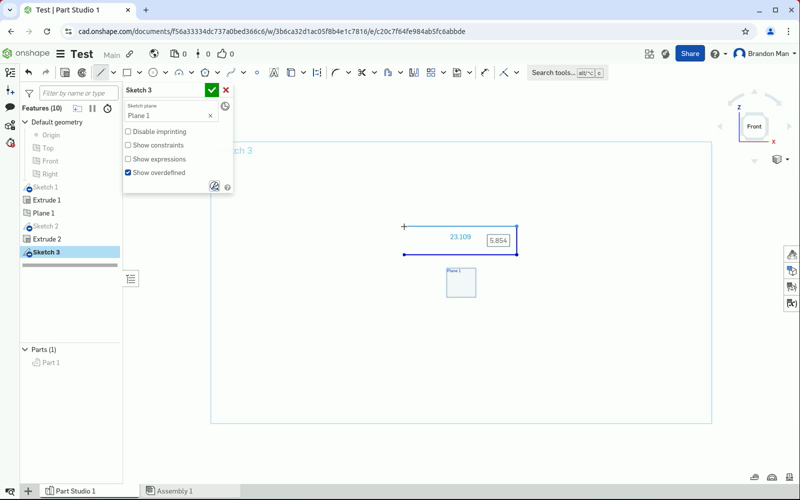
key_up(shift)
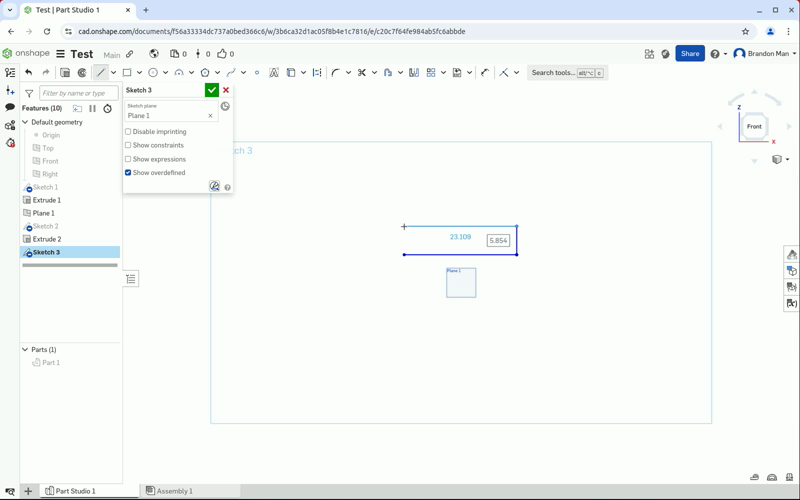
mouse_move(434, 226)
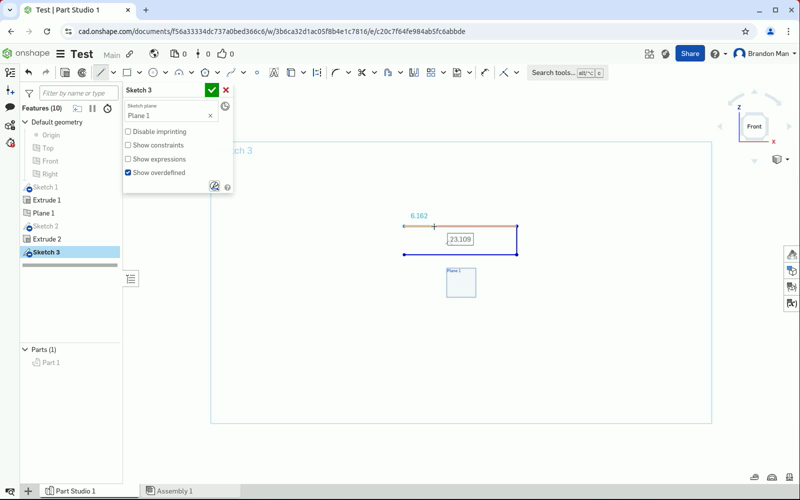
key_down(shift)
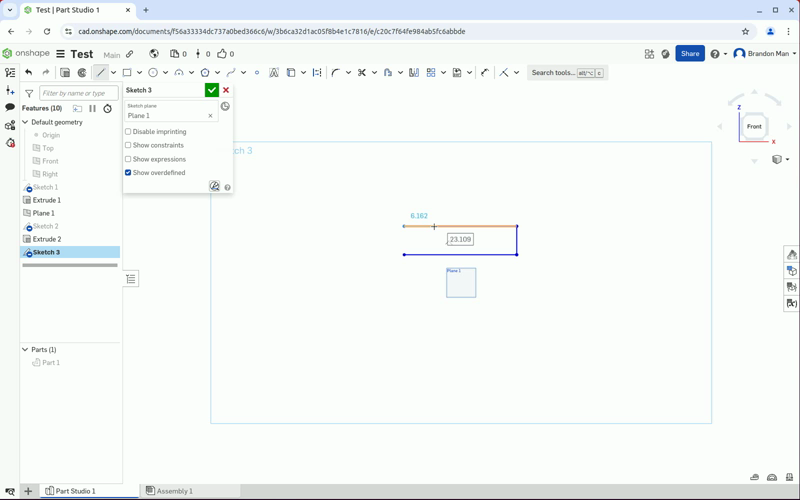
mouse_move(404, 254)
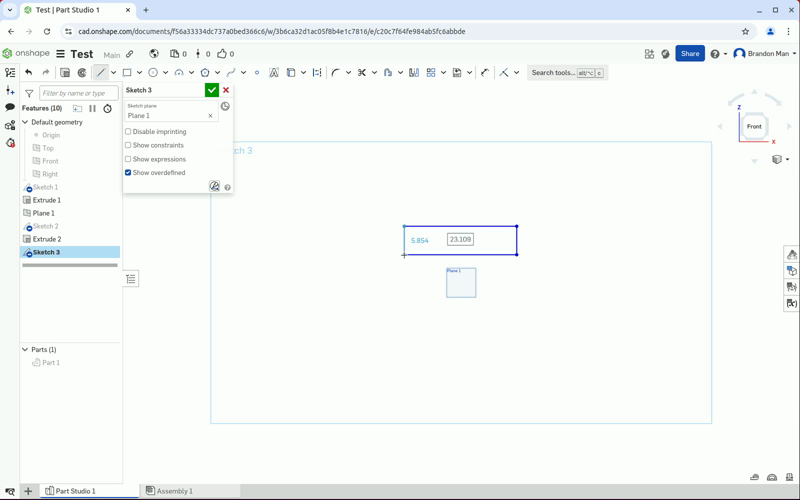
key_up(shift)
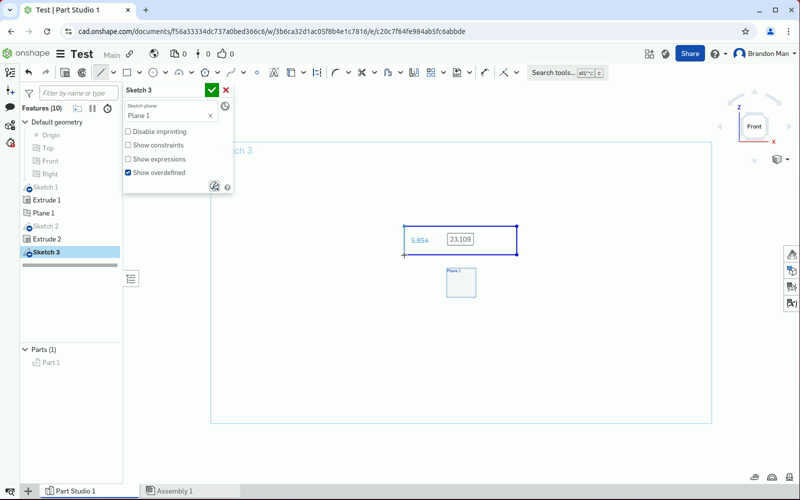
click(404, 254)
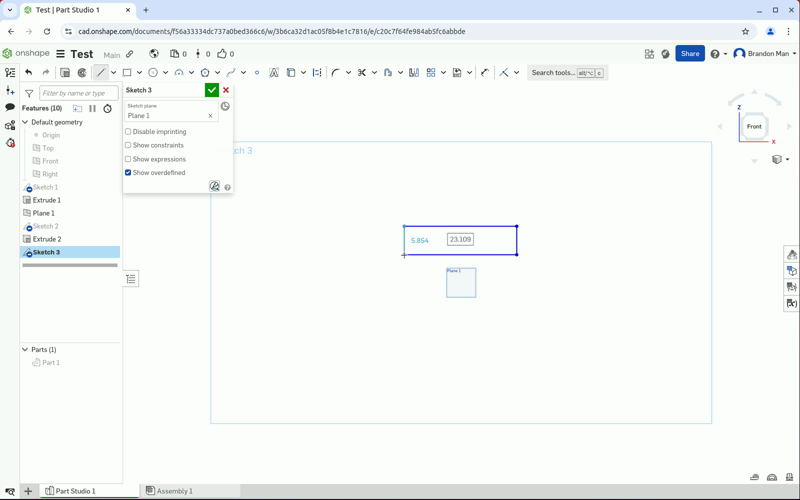
key(esc)
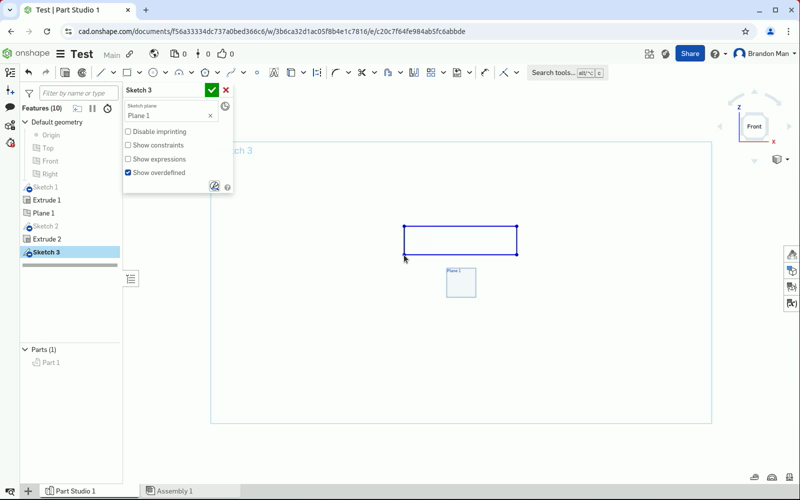
mouse_move(429, 245)
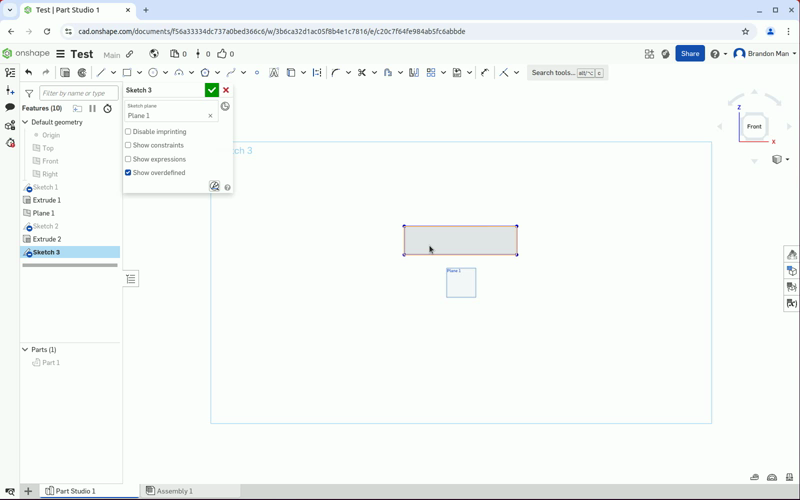
click(429, 245)
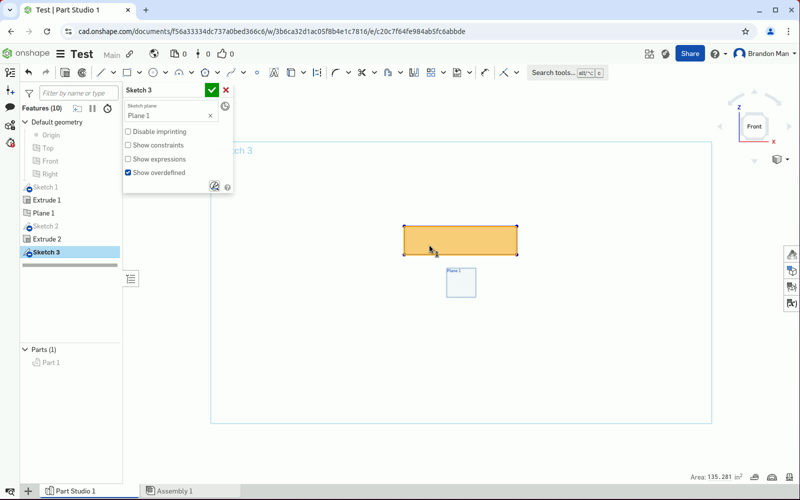
mouse_move(73, 352)
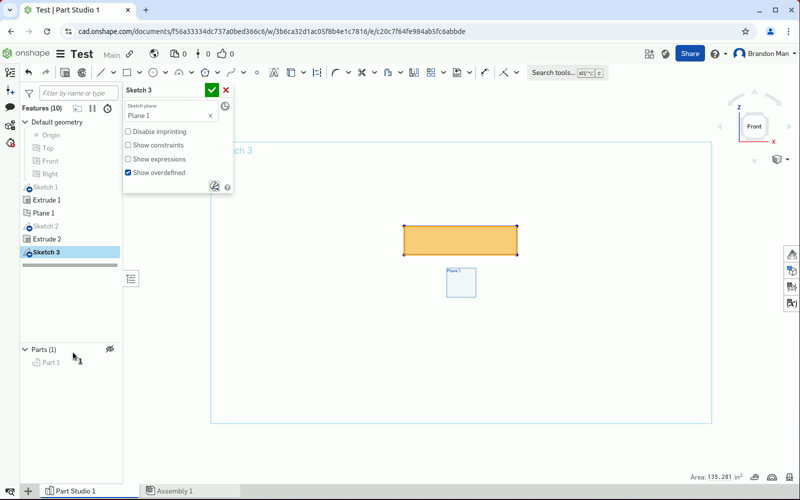
key(shift+y)
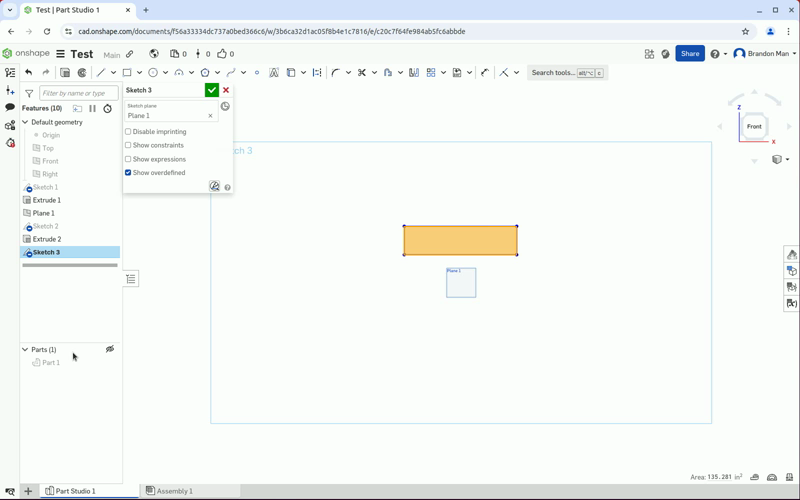
key(shift+e)
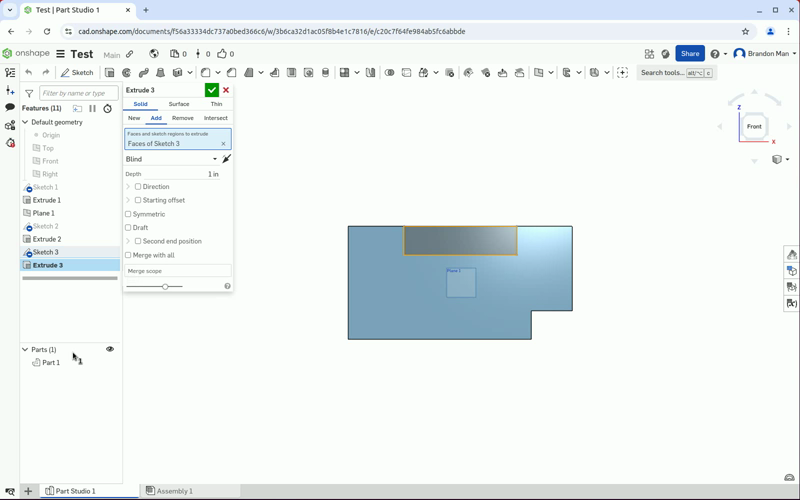
mouse_move(143, 106)
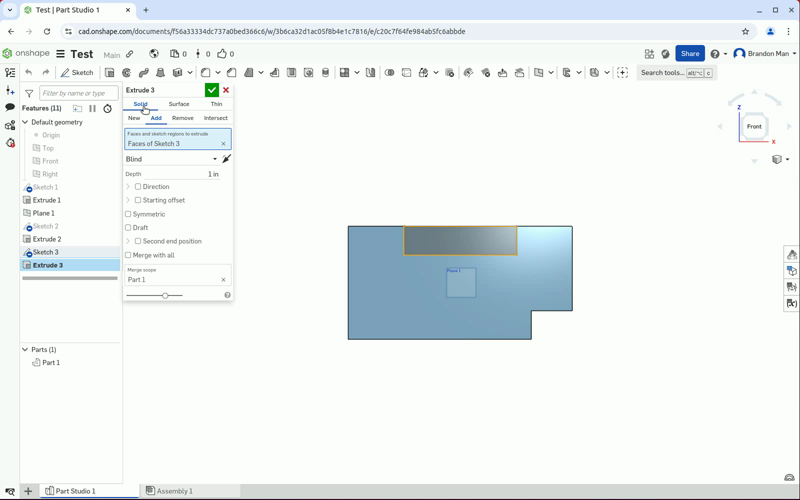
click(143, 106)
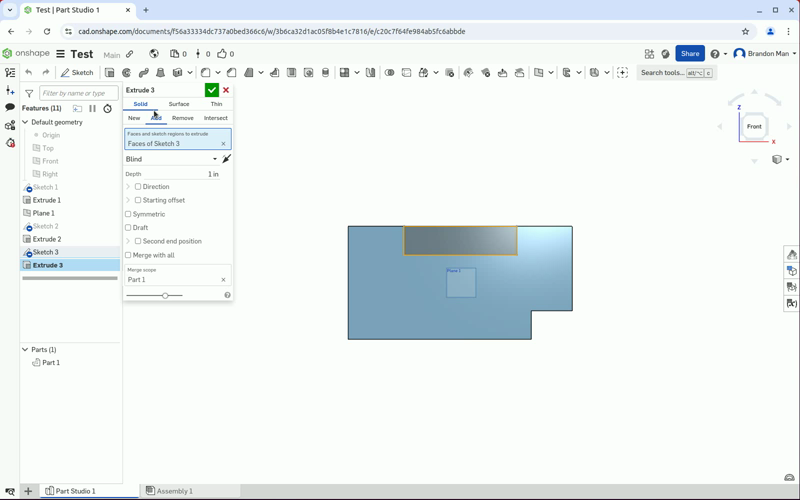
mouse_move(186, 120)
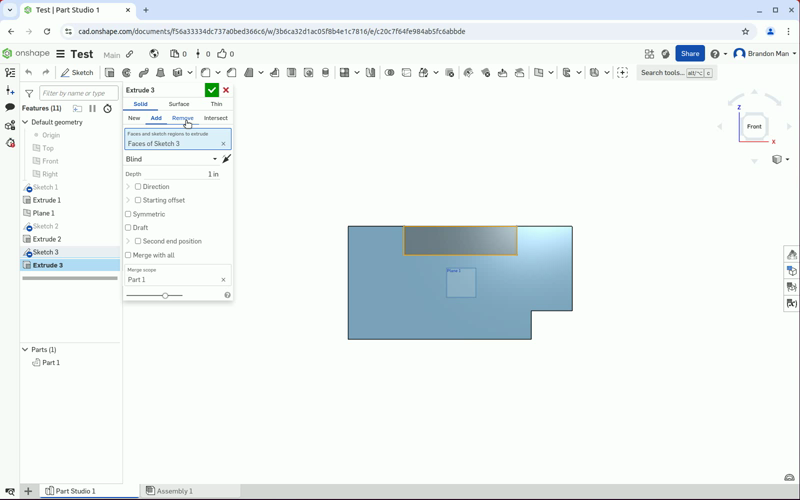
click(186, 120)
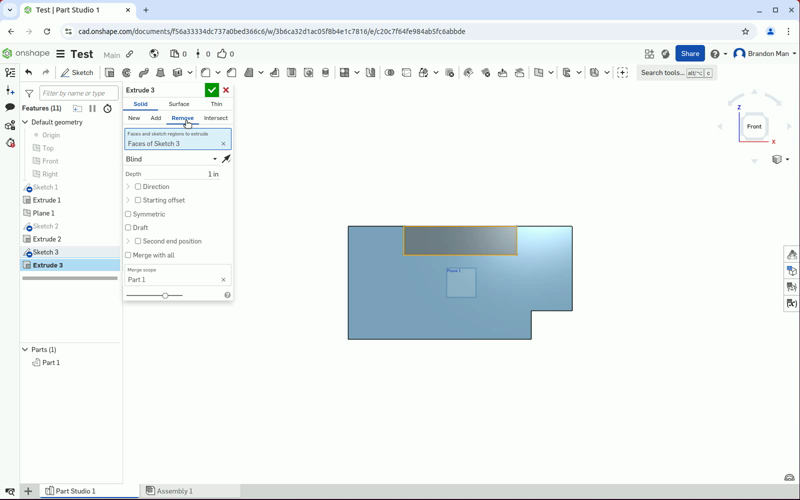
key(tab, 4)
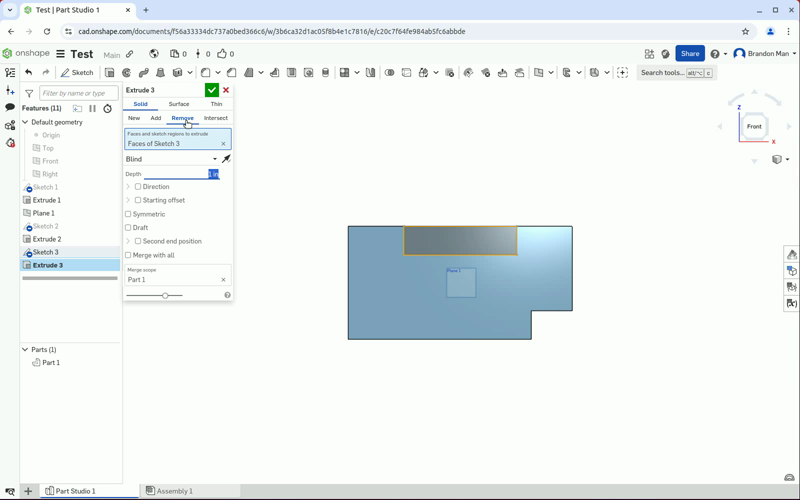
text(11.554)
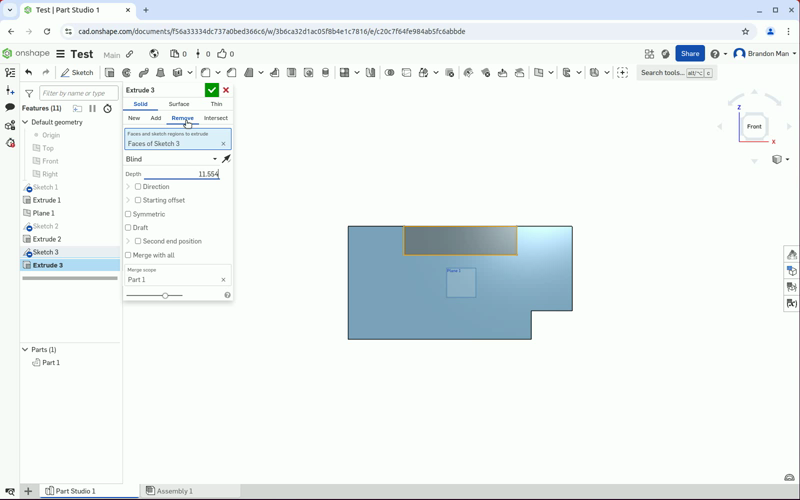
key(tab, 6)
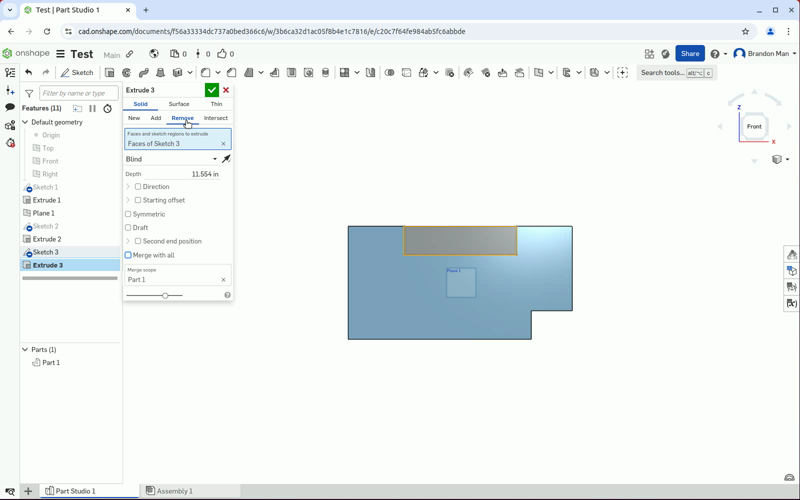
key(space)
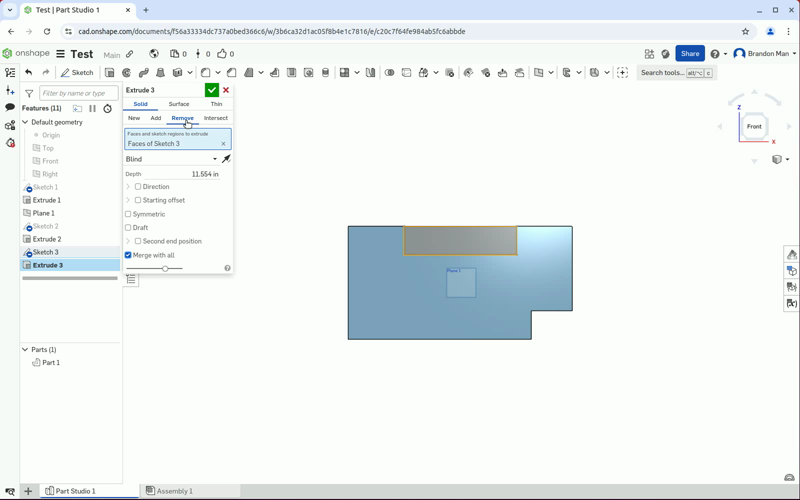
key(enter)
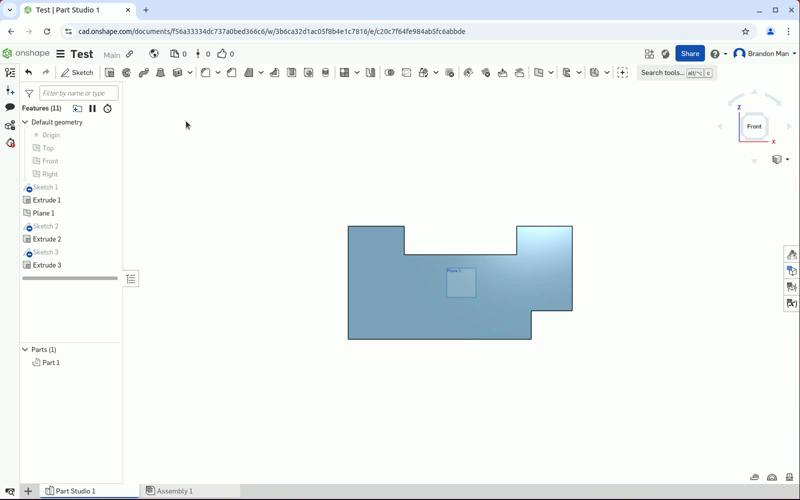
key(shift+h)
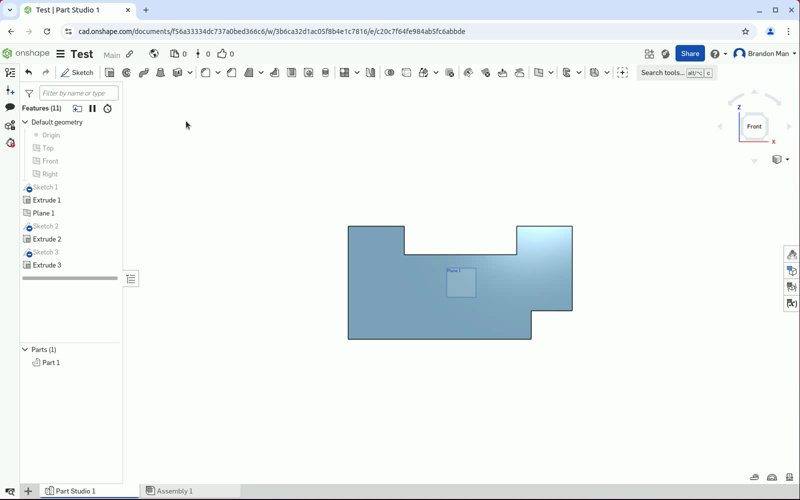
key(shift+h)
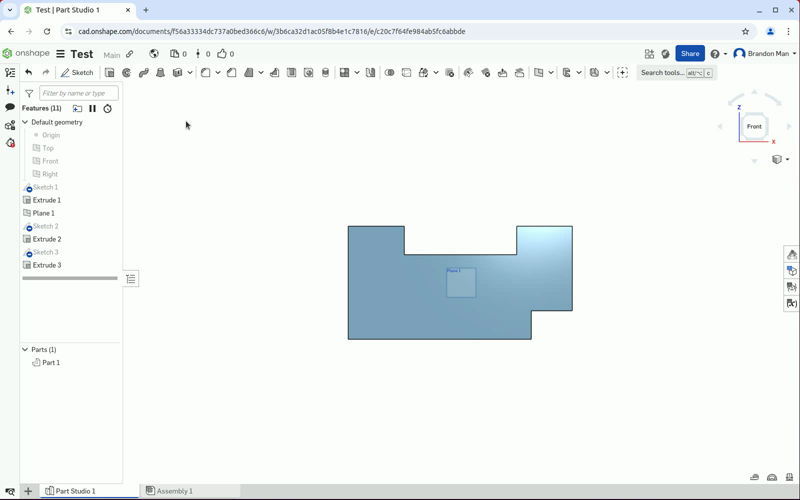
mouse_move(73, 189)
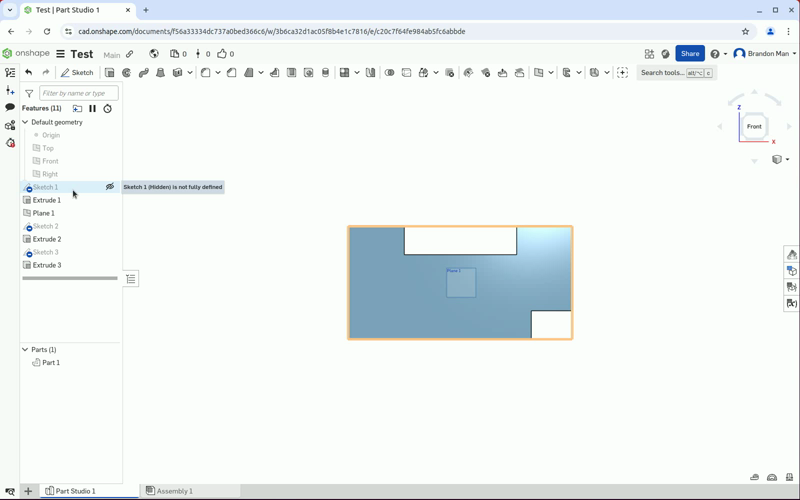
click(73, 189)
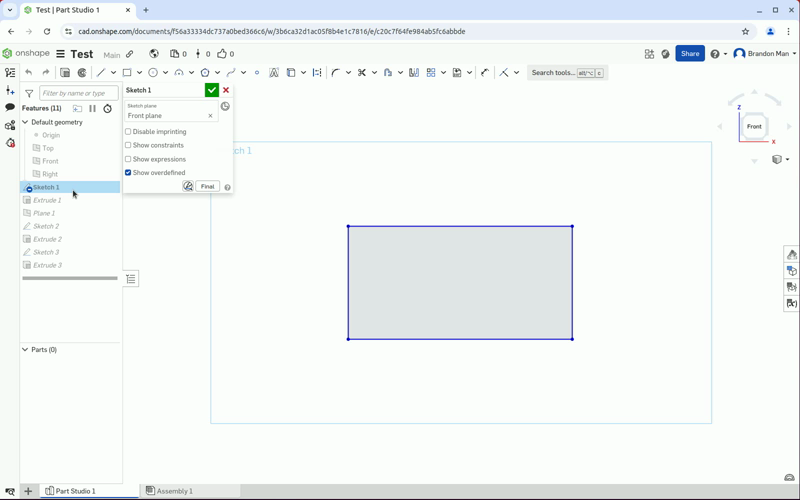
mouse_move(229, 92)
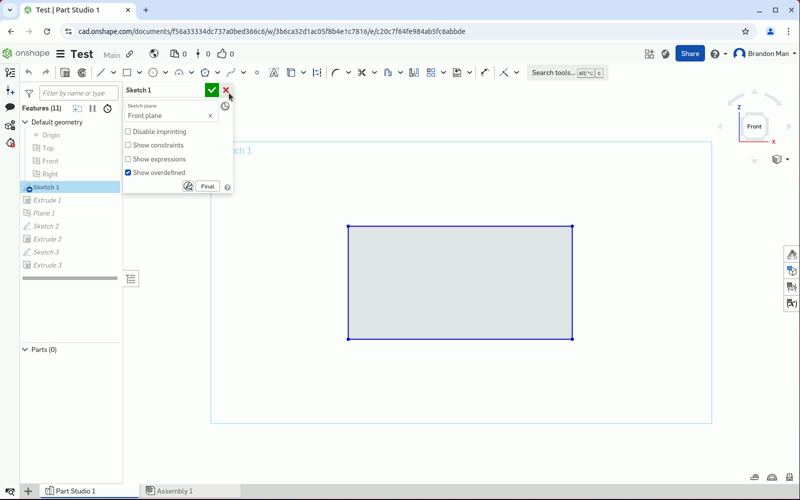
click(229, 92)
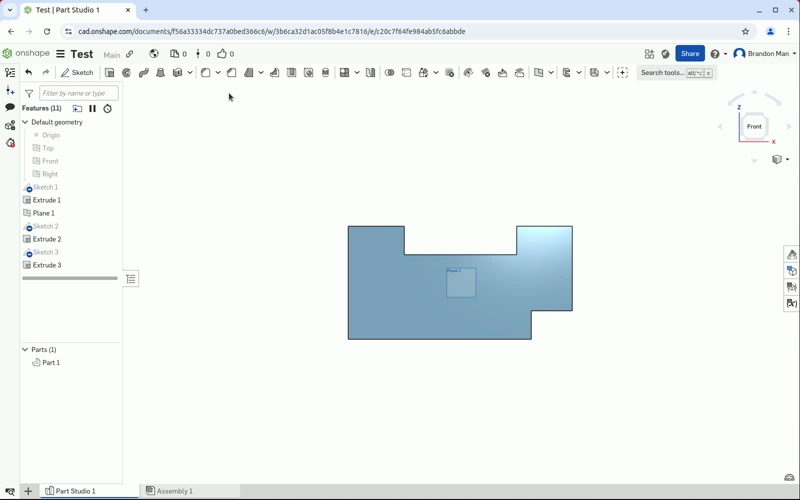
mouse_move(73, 352)
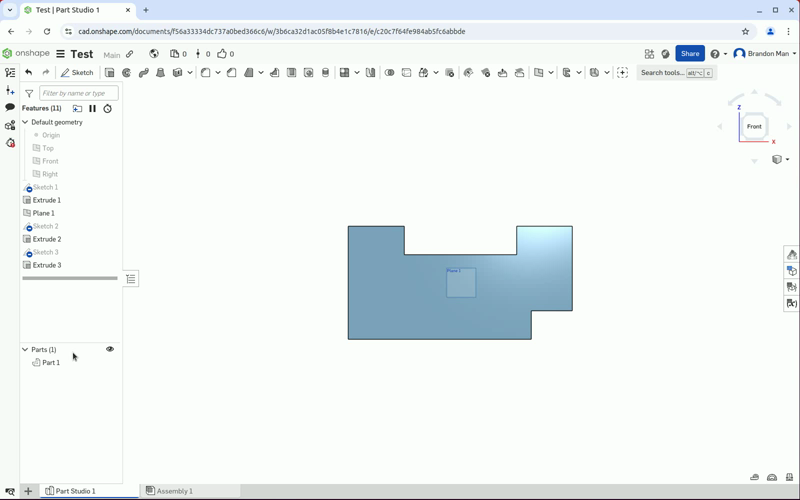
key(y)
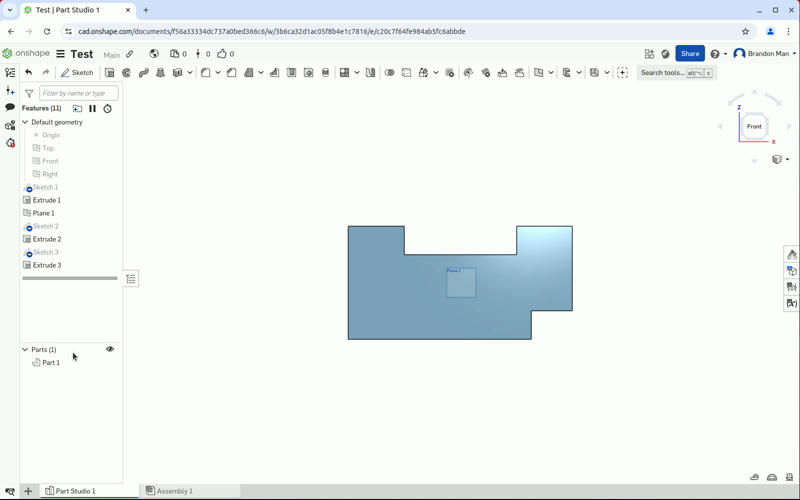
key(shift+p)
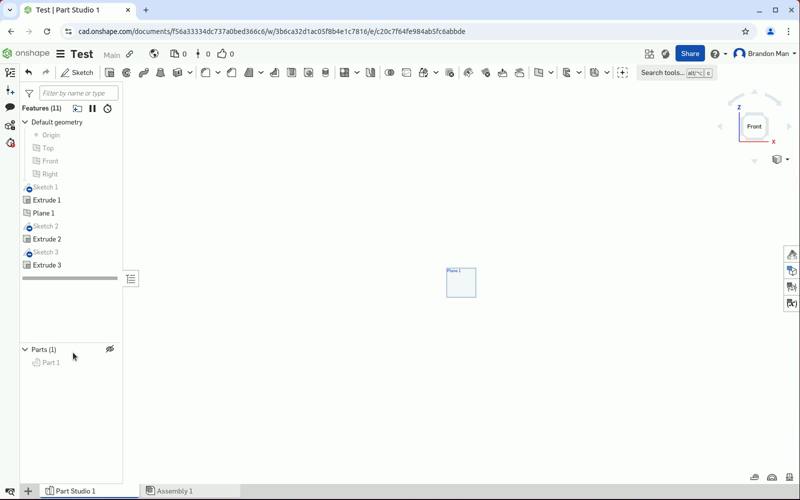
key(space)
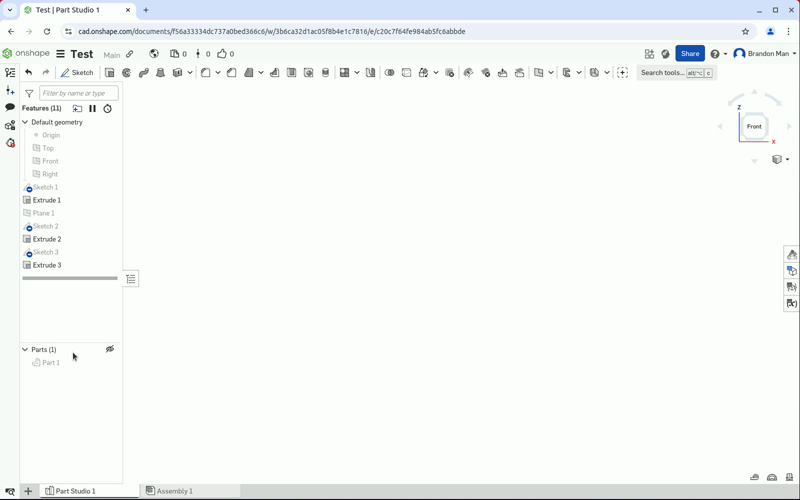
key_down(shift)
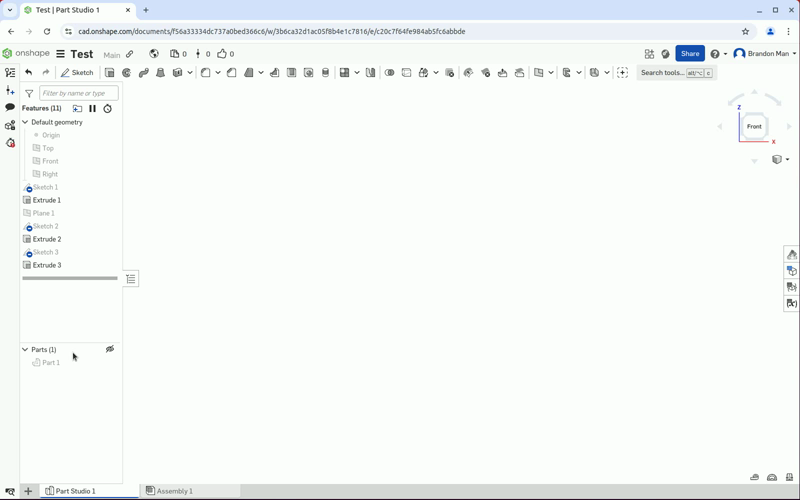
key(left)
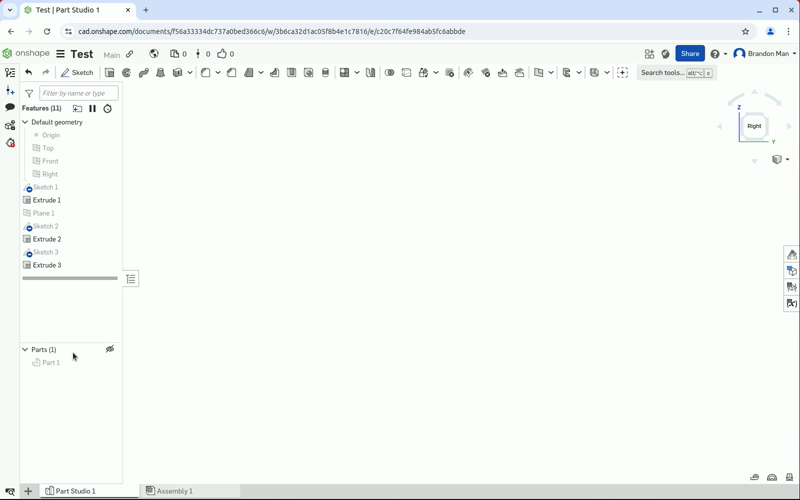
key_up(shift)
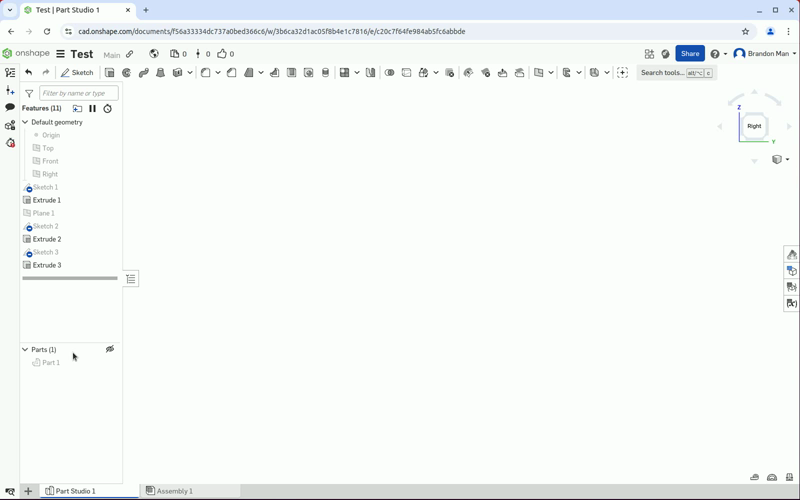
mouse_move(73, 352)
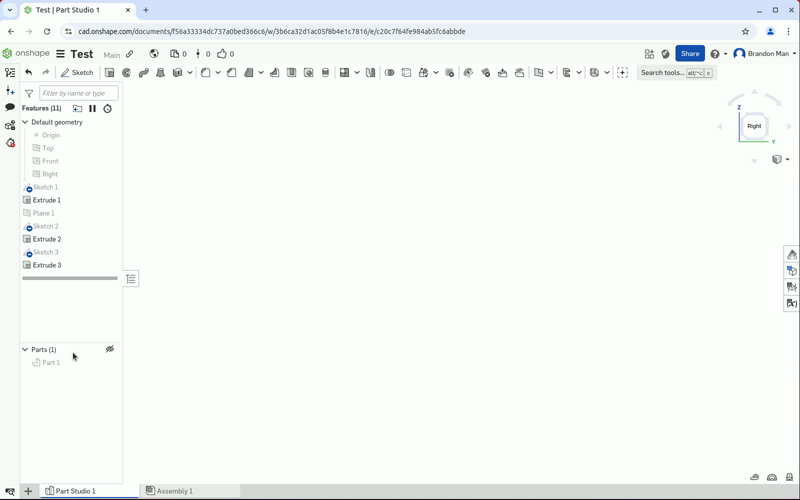
key(shift+y)
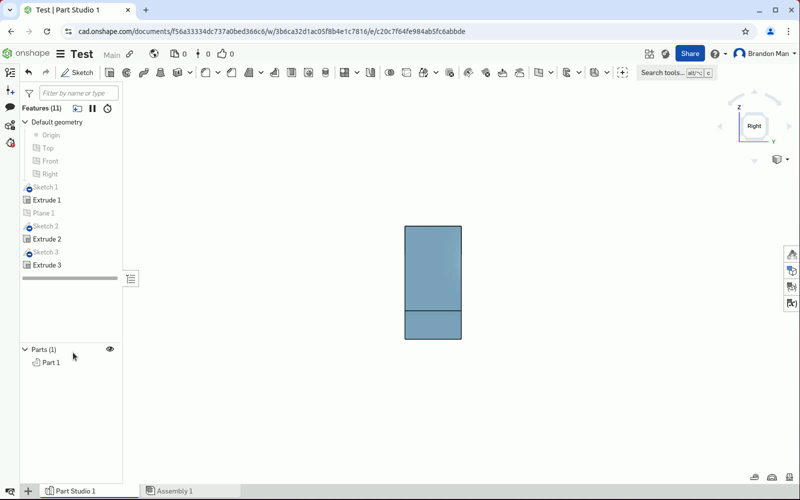
mouse_move(541, 75)
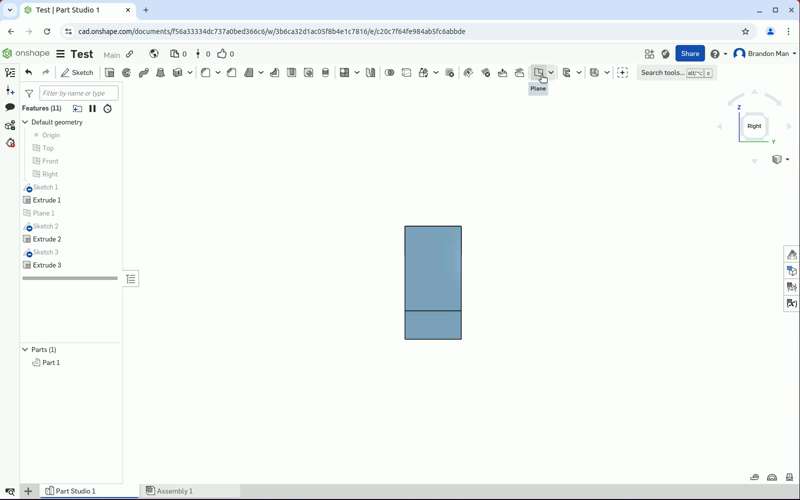
click(541, 75)
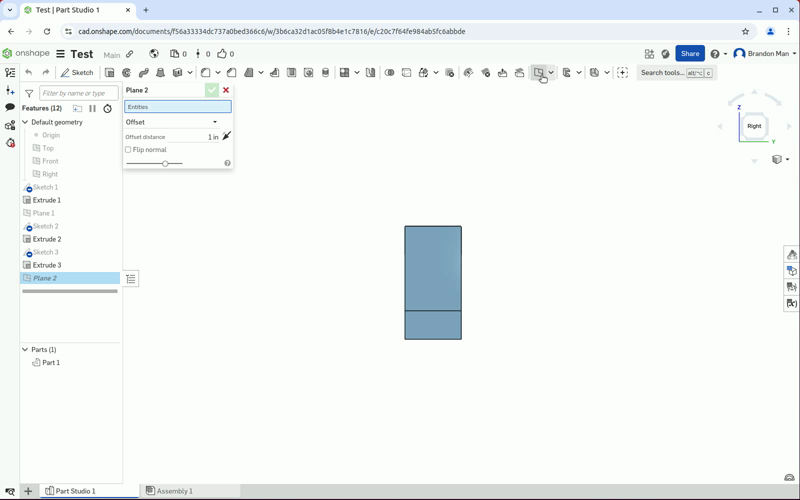
mouse_move(73, 176)
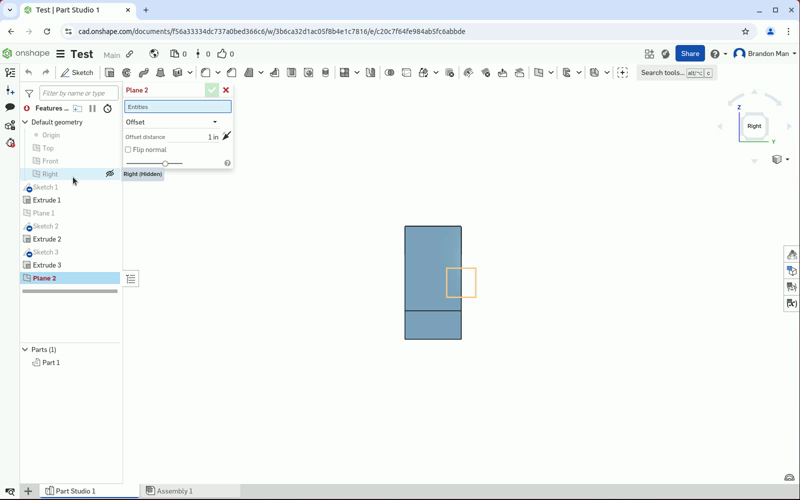
click(73, 176)
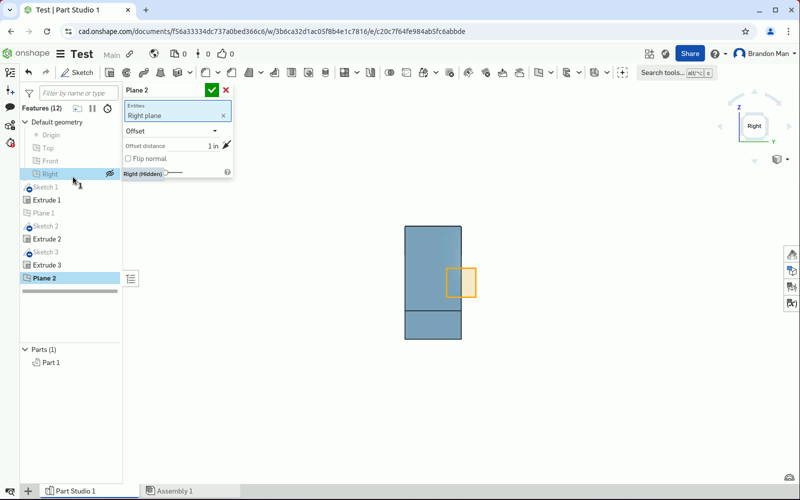
key(tab, 2)
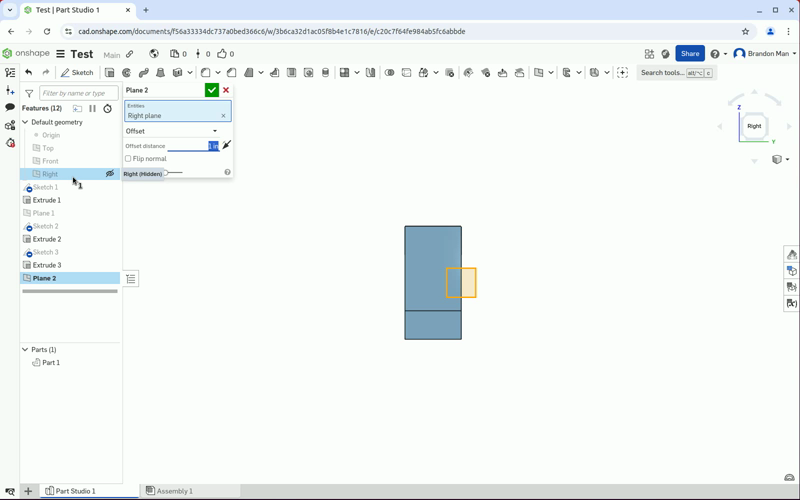
text(23.108)
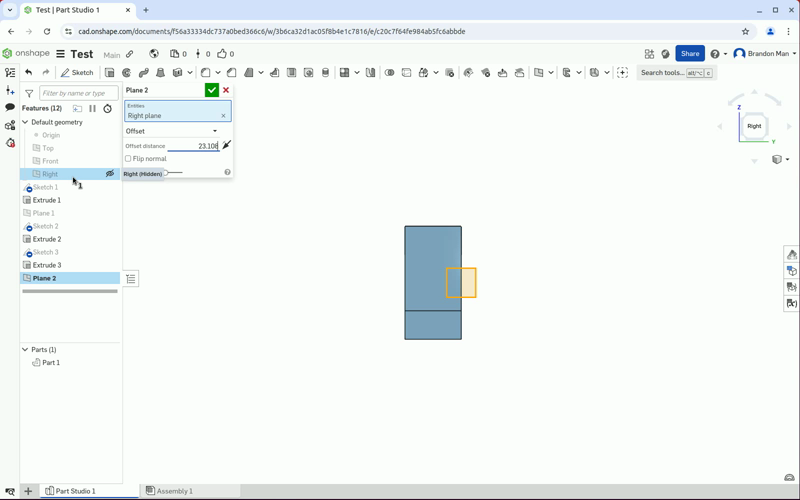
key(enter, 2)
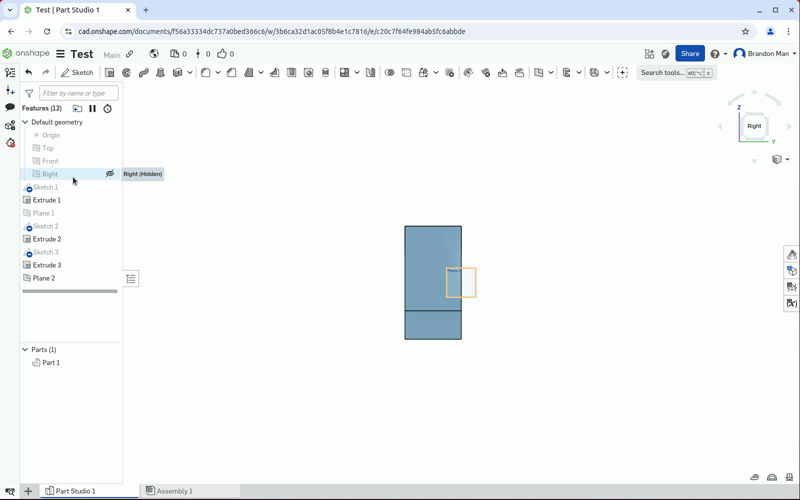
key(shift+s)
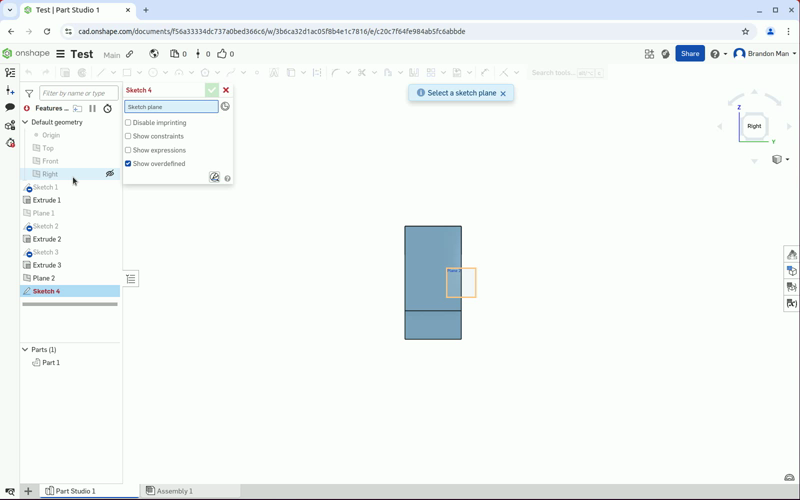
mouse_move(73, 280)
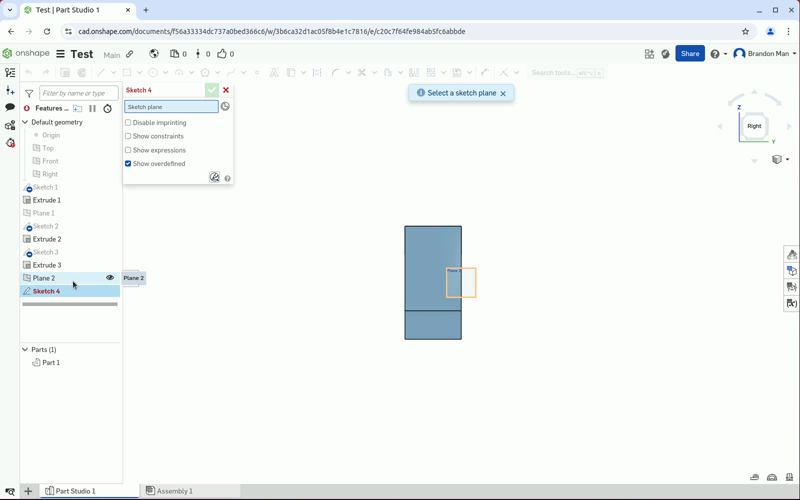
click(73, 280)
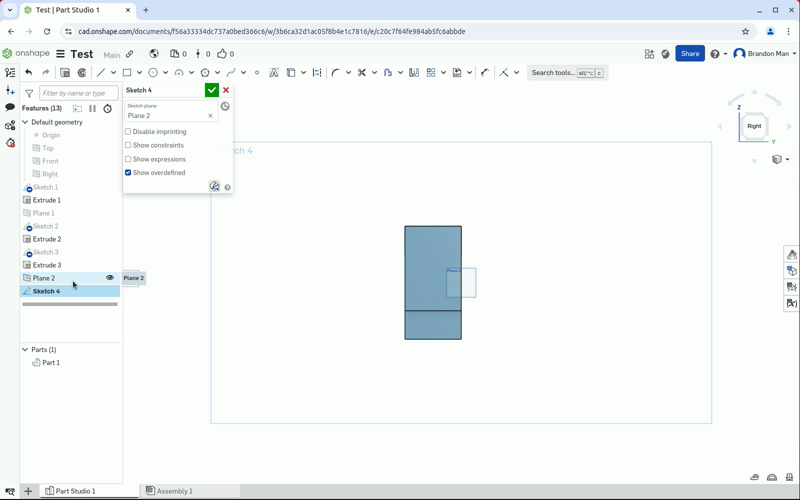
mouse_move(73, 352)
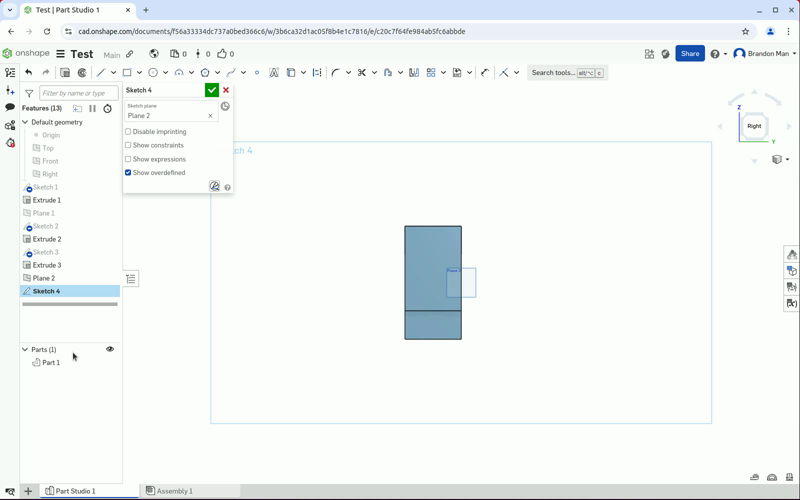
key(y)
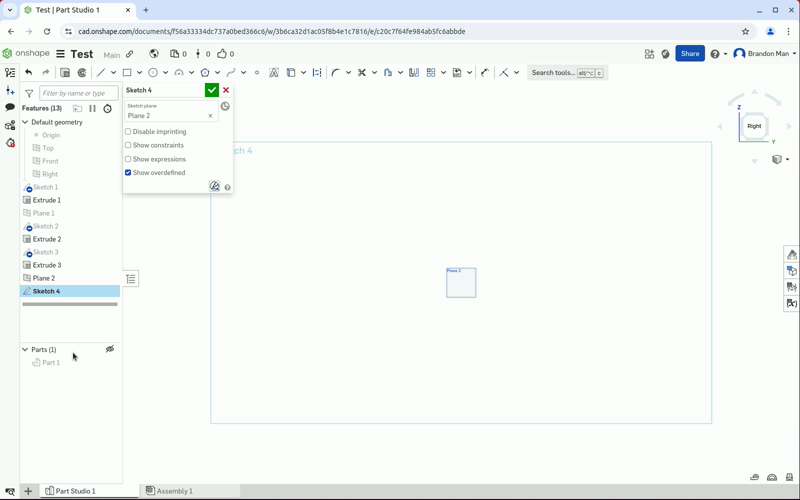
key(c)
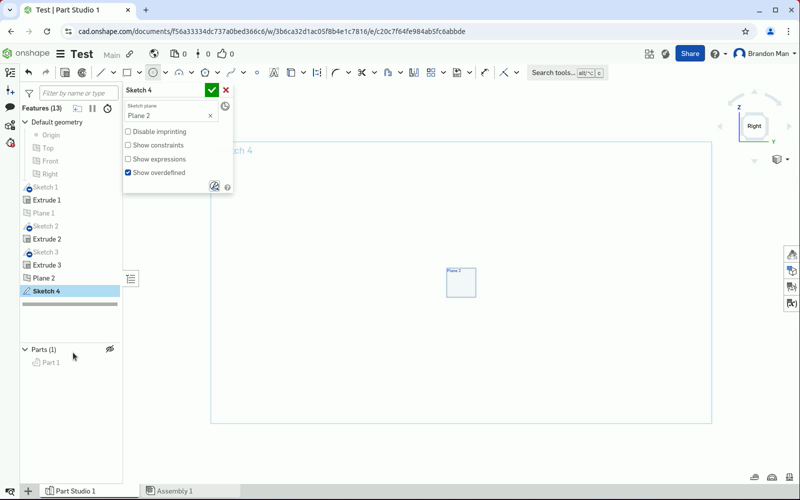
key_down(shift)
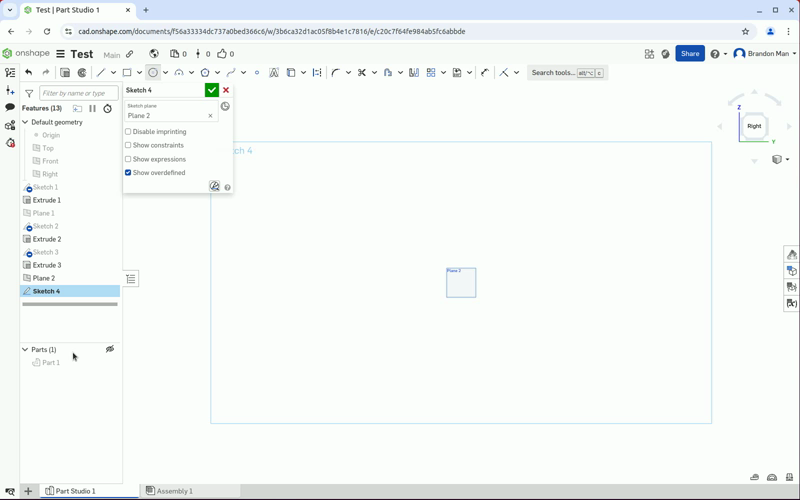
mouse_move(433, 282)
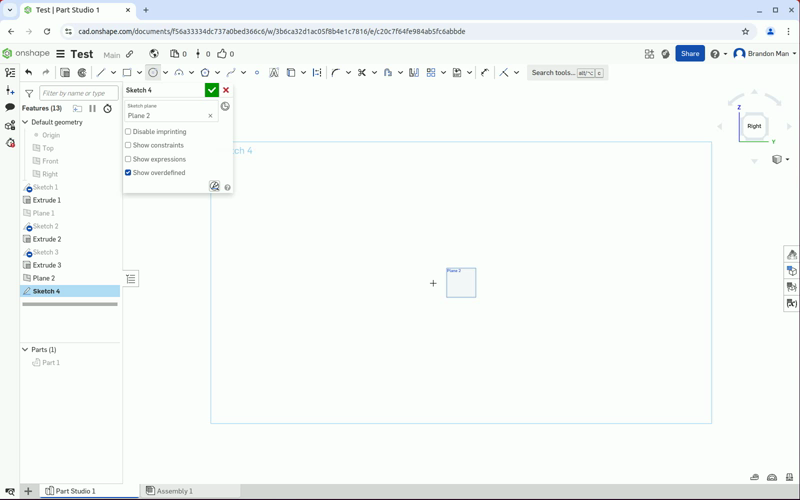
click(433, 282)
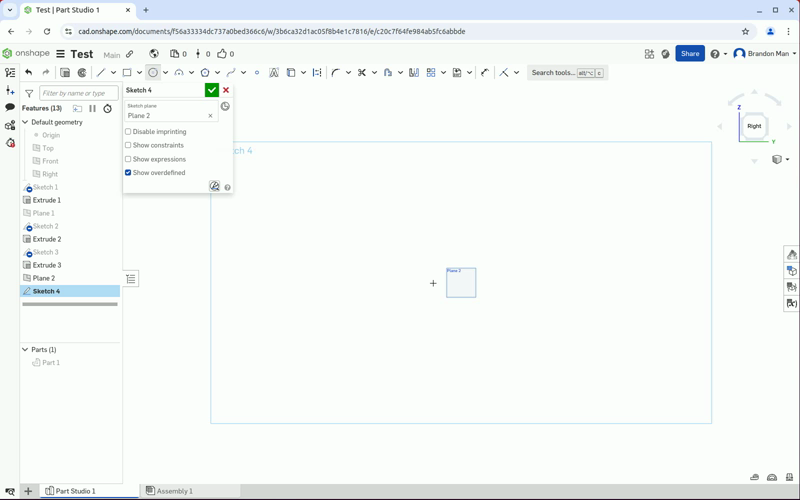
key_up(shift)
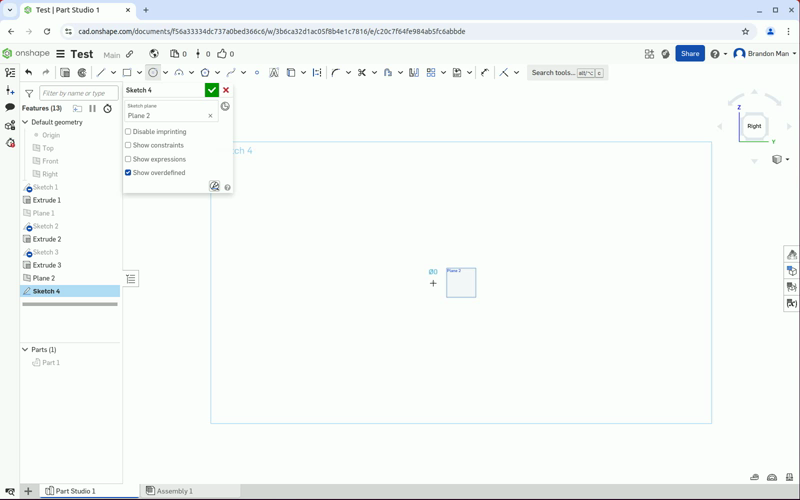
mouse_move(447, 282)
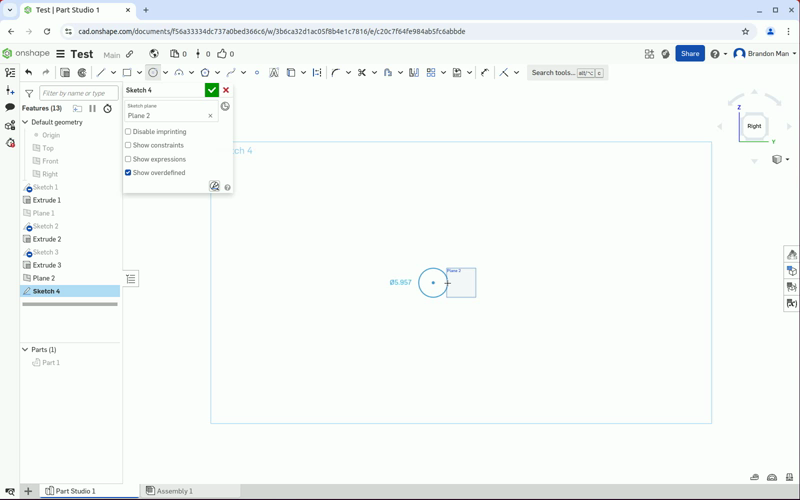
click(447, 282)
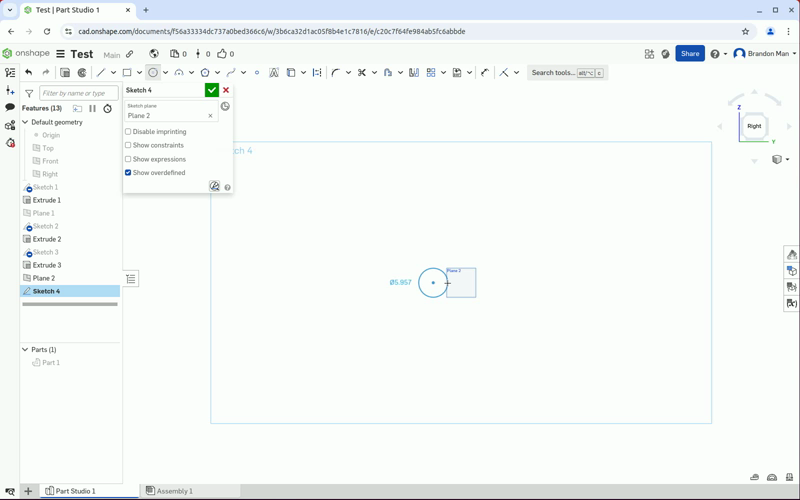
key(esc)
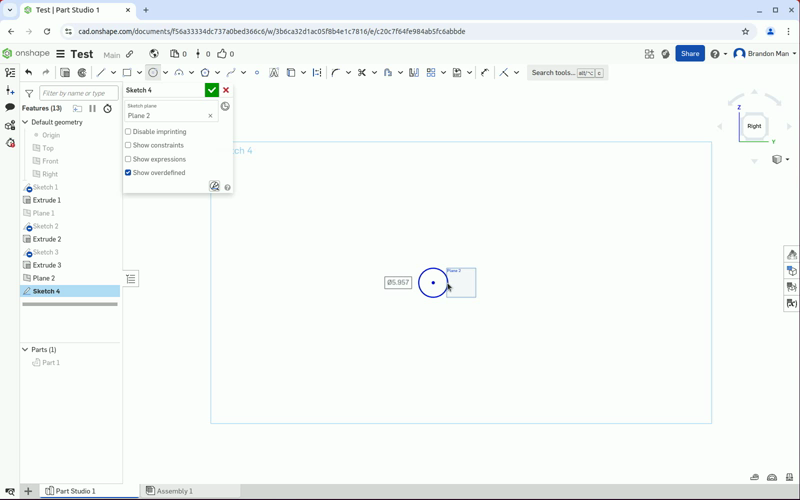
mouse_move(425, 271)
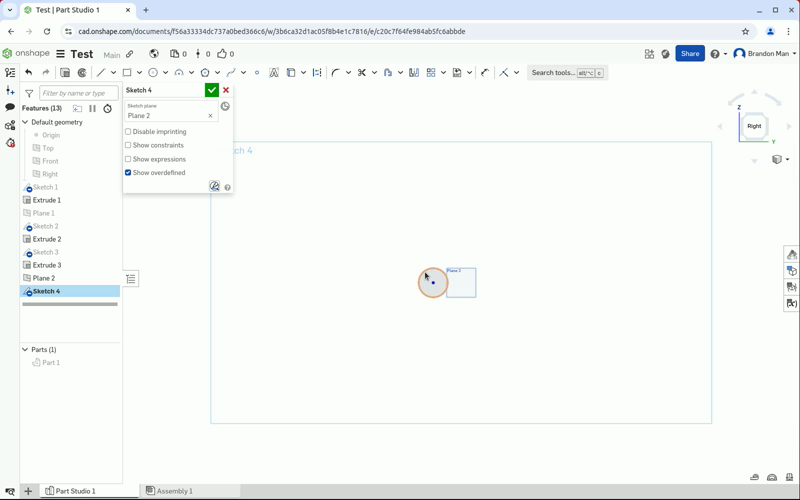
scroll(6)
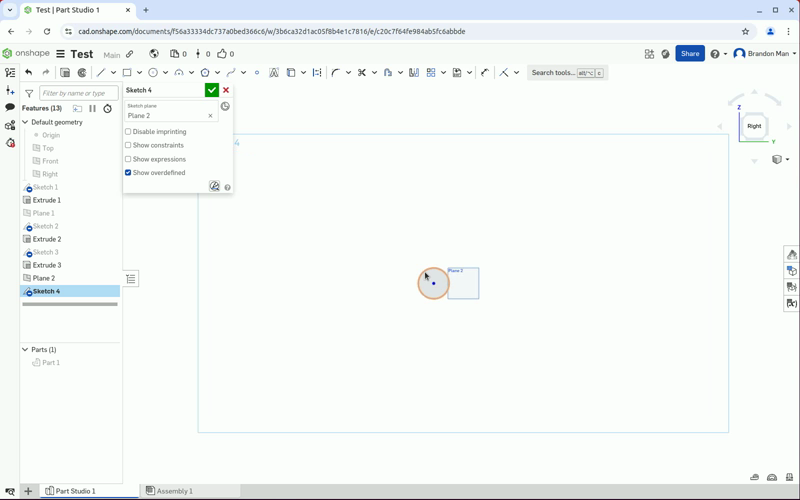
scroll(6)
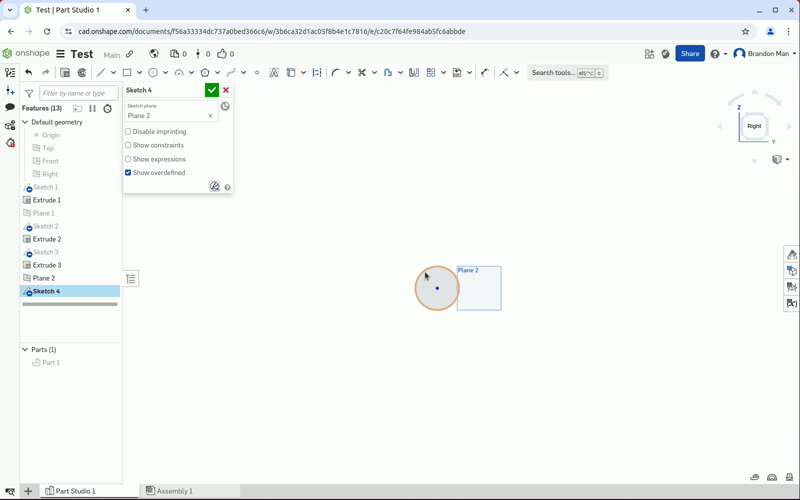
scroll(6)
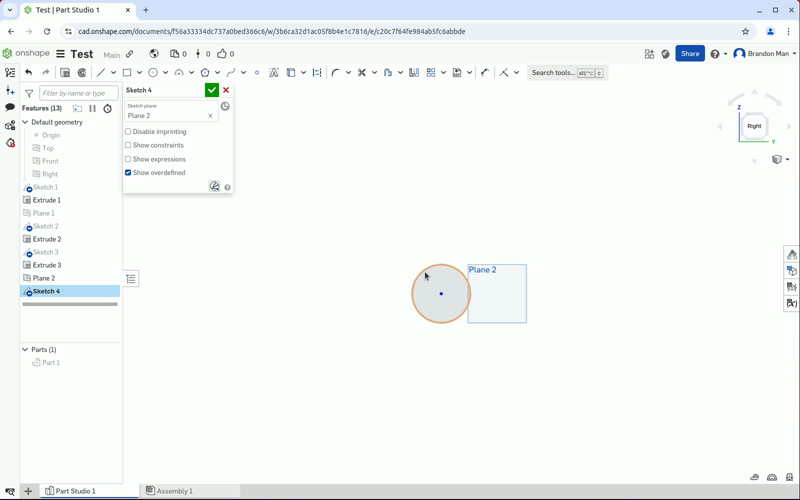
scroll(6)
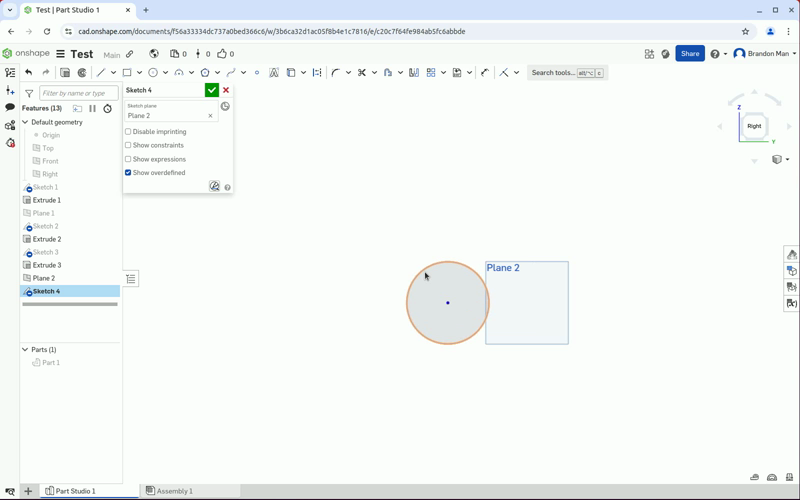
scroll(6)
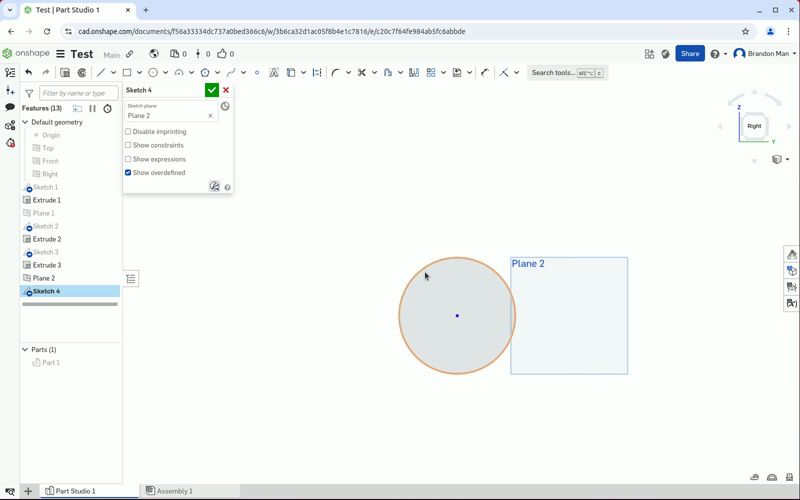
scroll(6)
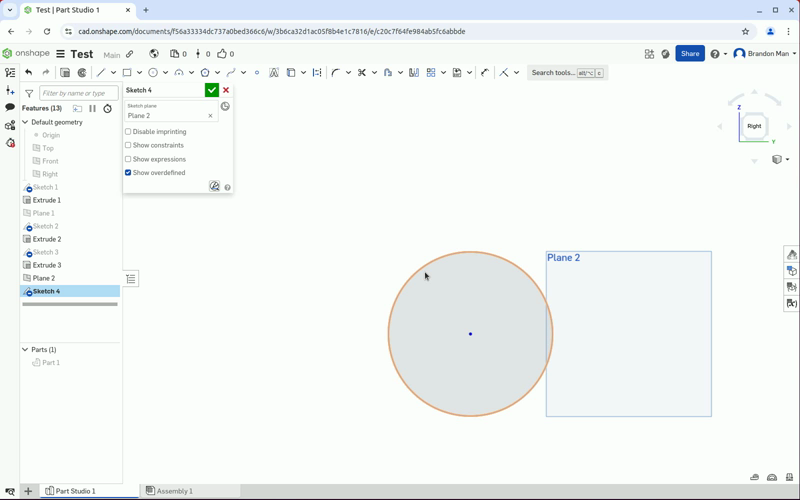
scroll(6)
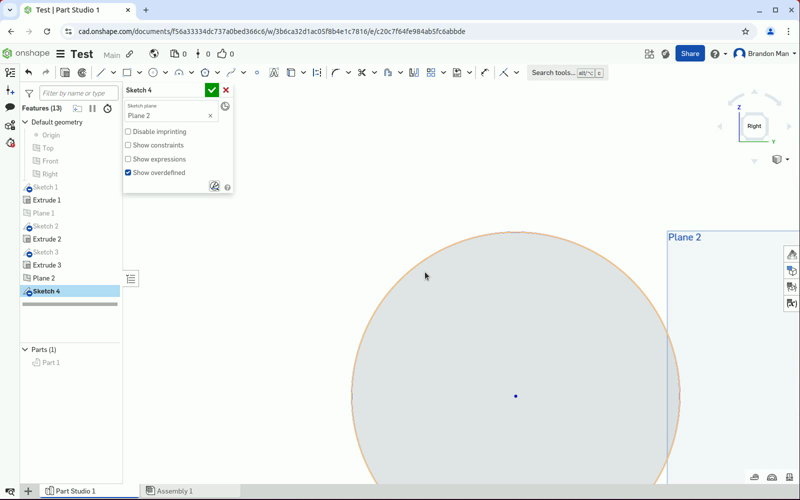
click(425, 271)
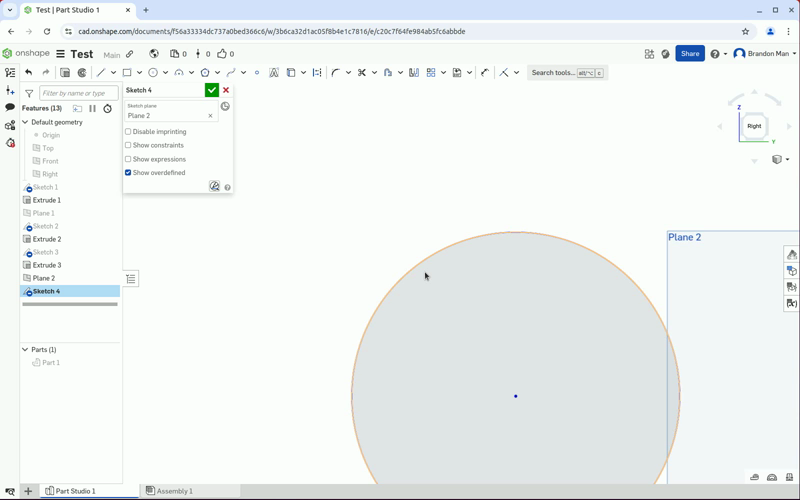
scroll(-6)
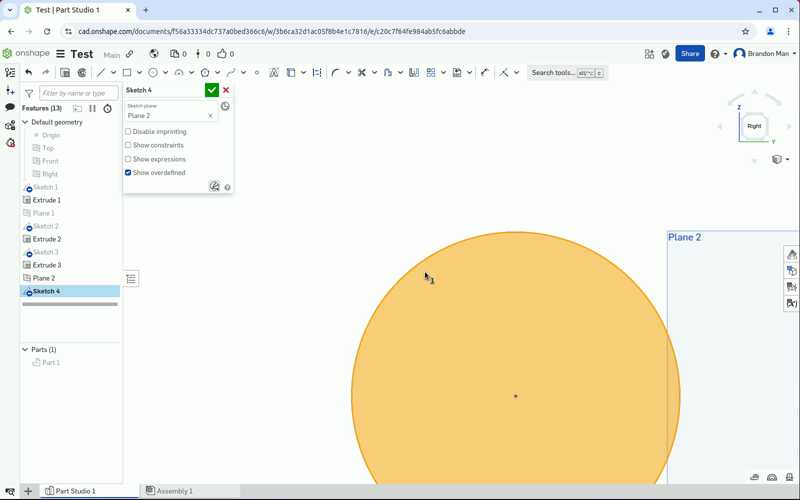
scroll(-6)
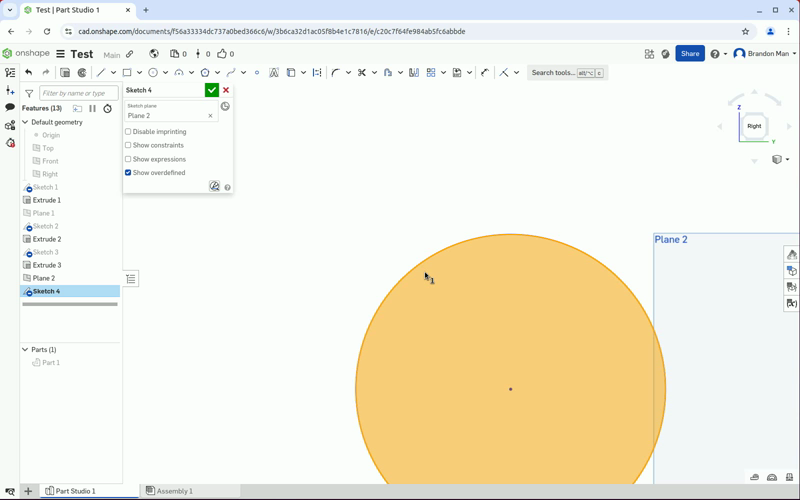
scroll(-6)
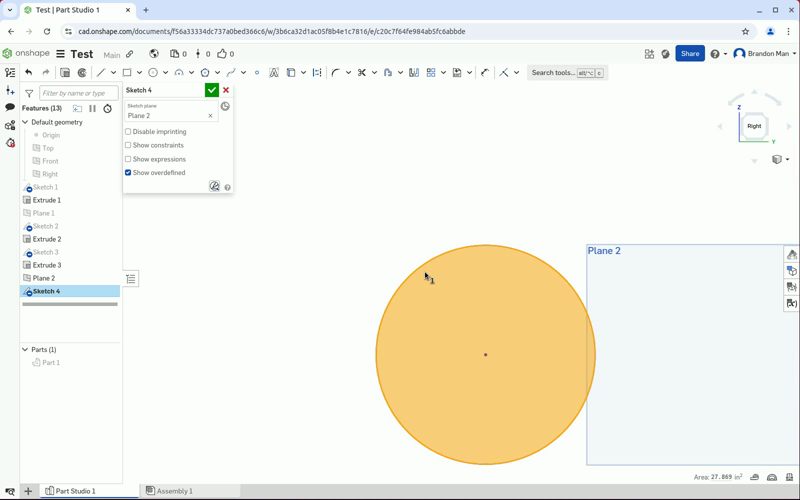
scroll(-6)
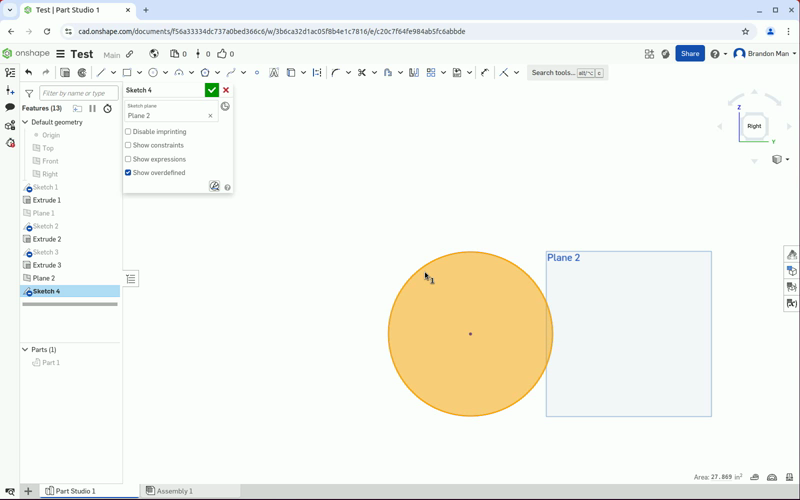
scroll(-6)
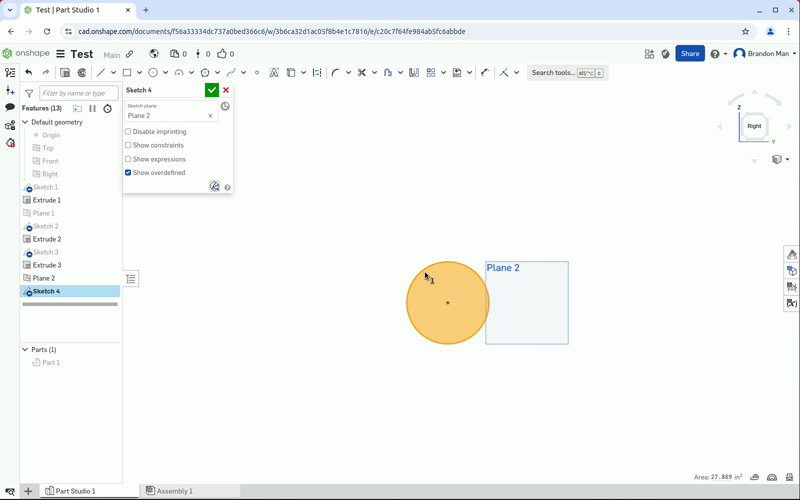
scroll(-6)
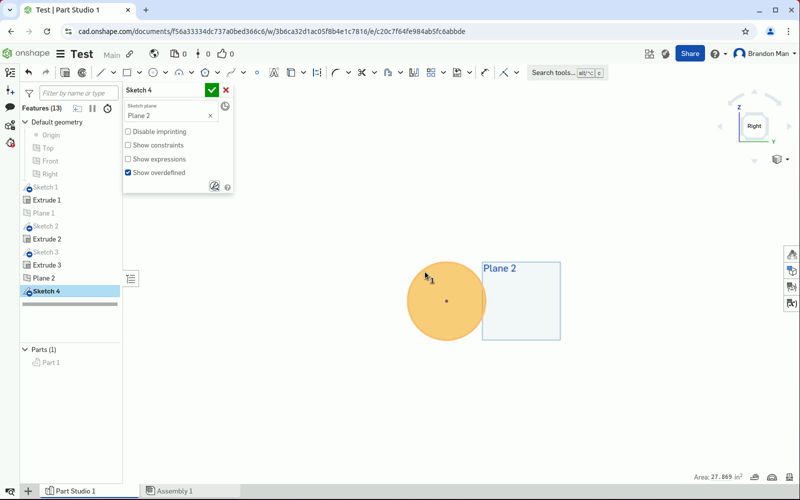
scroll(-6)
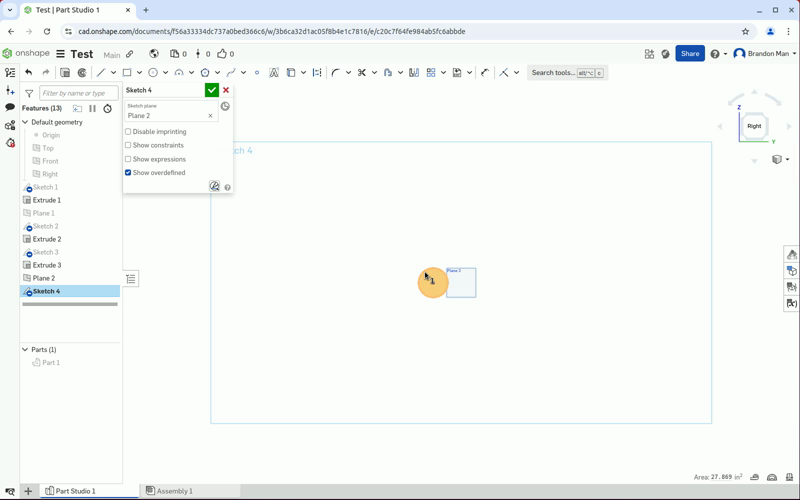
mouse_move(73, 352)
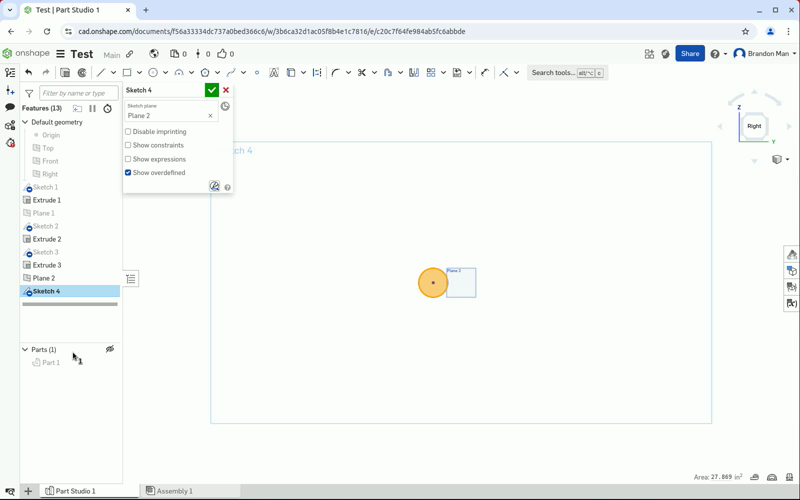
key(shift+y)
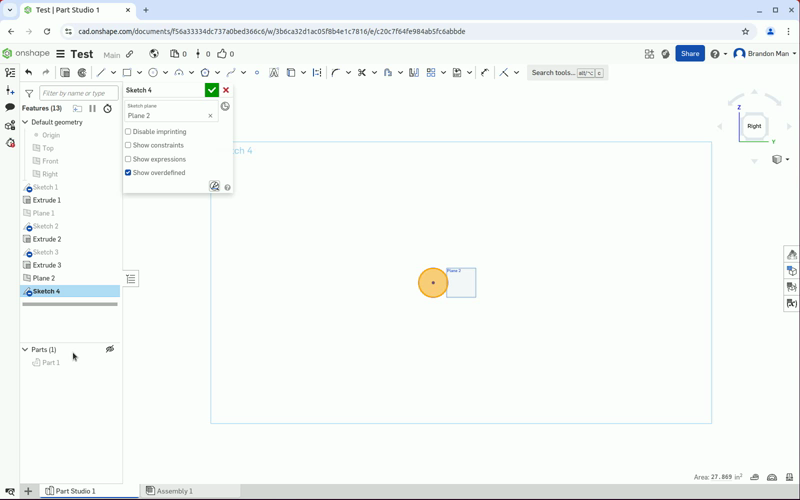
key(shift+e)
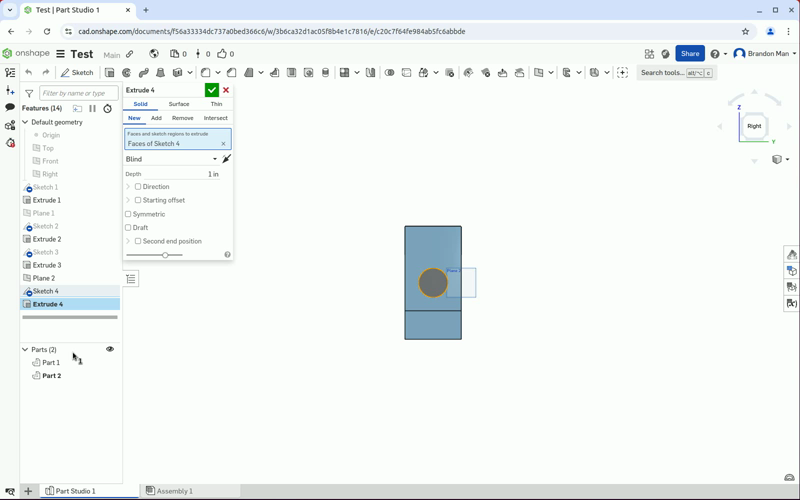
mouse_move(143, 106)
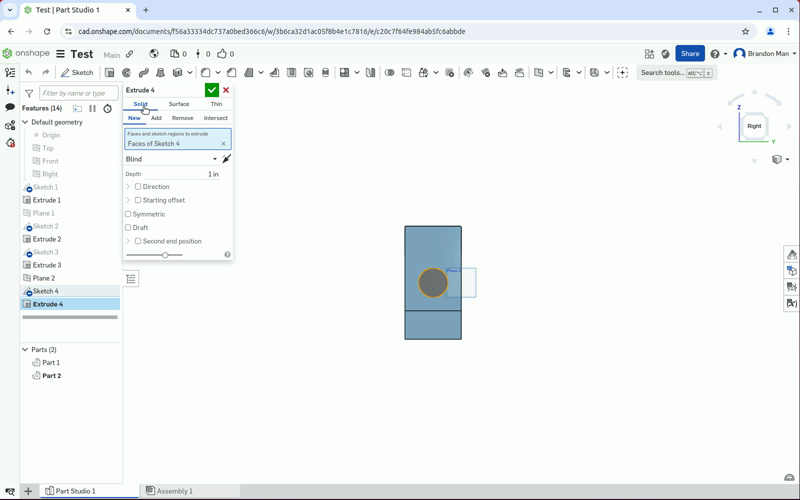
click(143, 106)
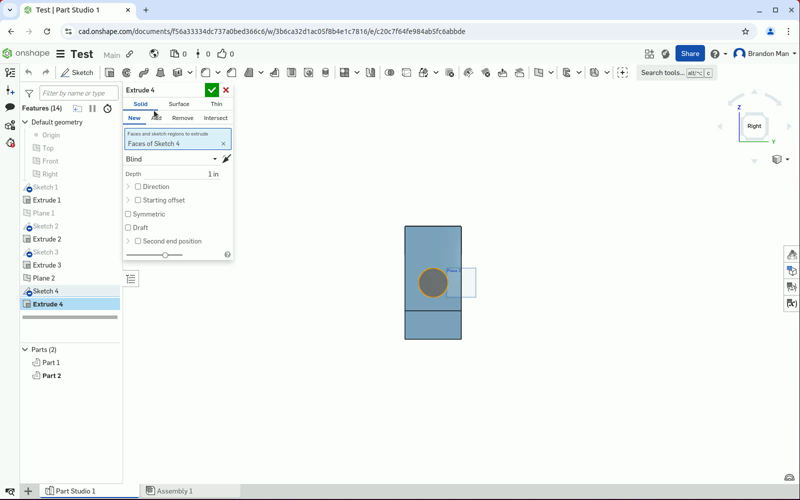
mouse_move(186, 120)
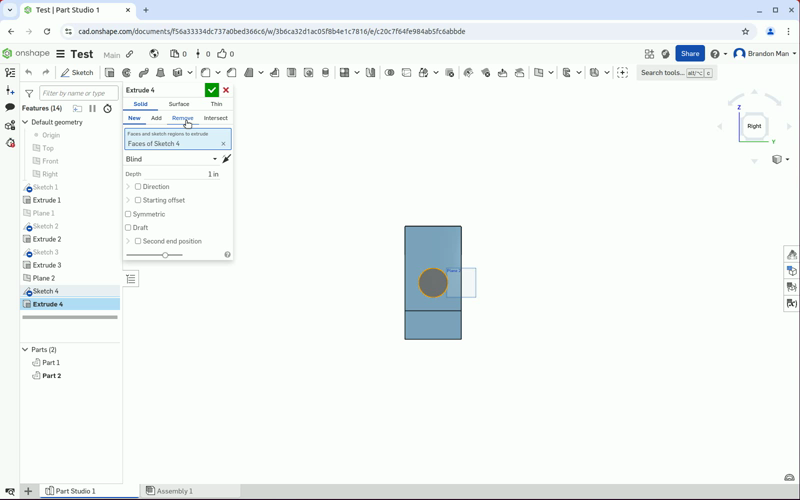
click(186, 120)
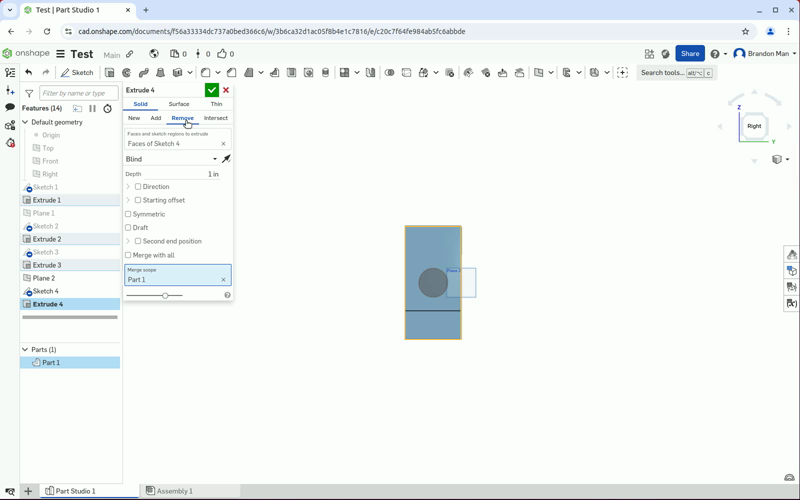
key(tab, 4)
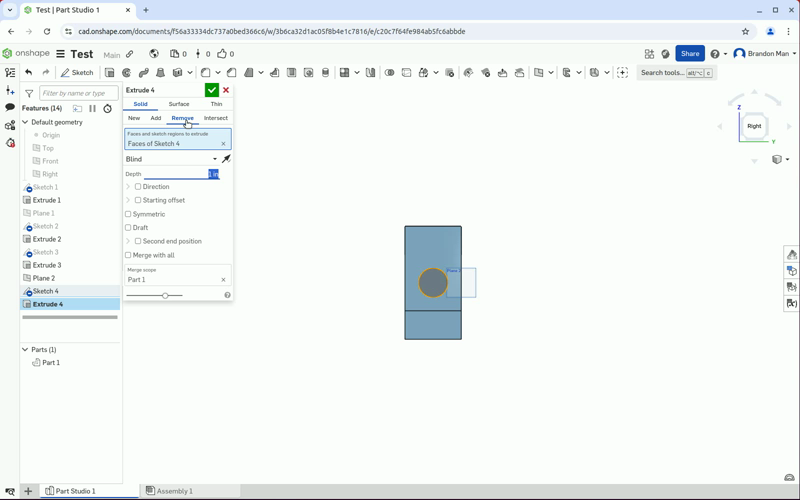
text(30.811)
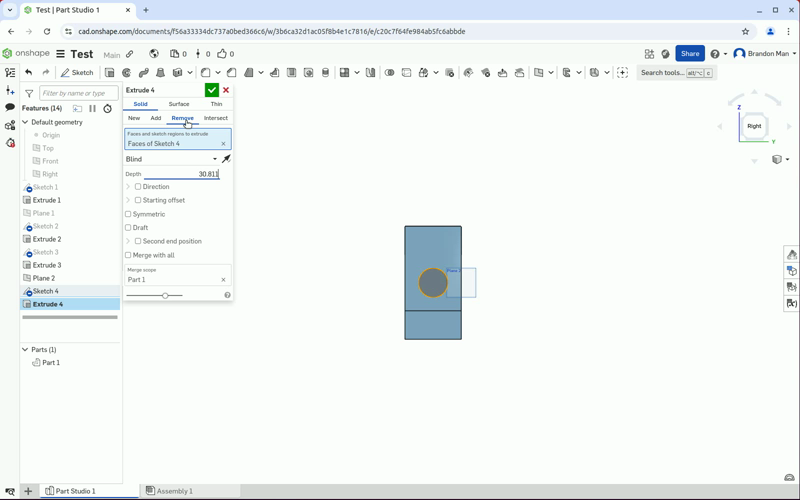
key(tab, 6)
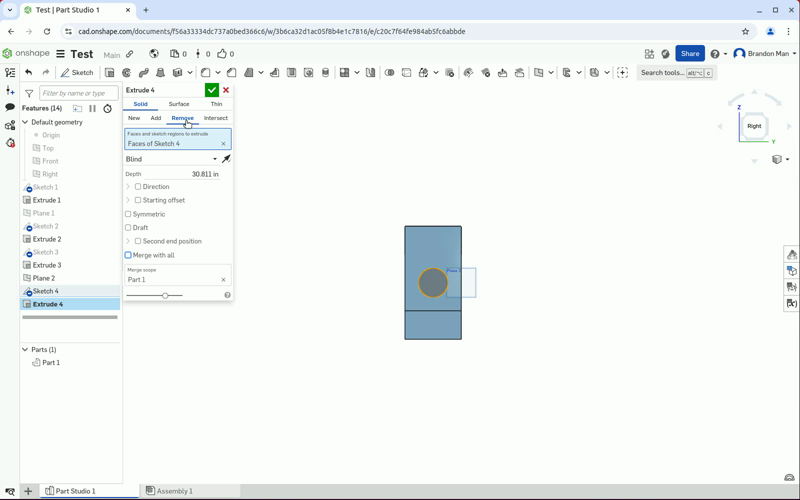
key(space)
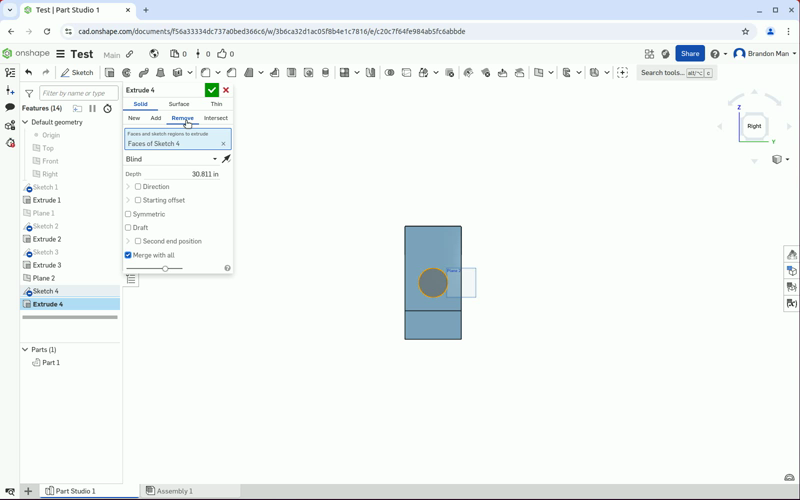
key(enter)
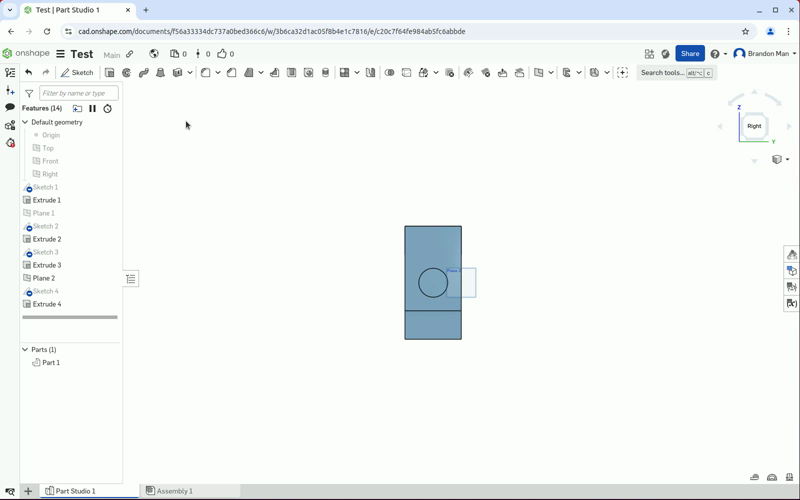
key(shift+h)
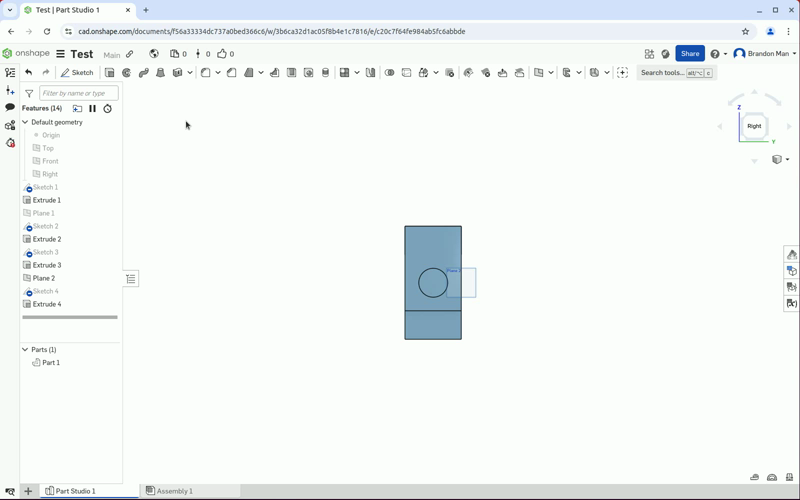
key(shift+h)
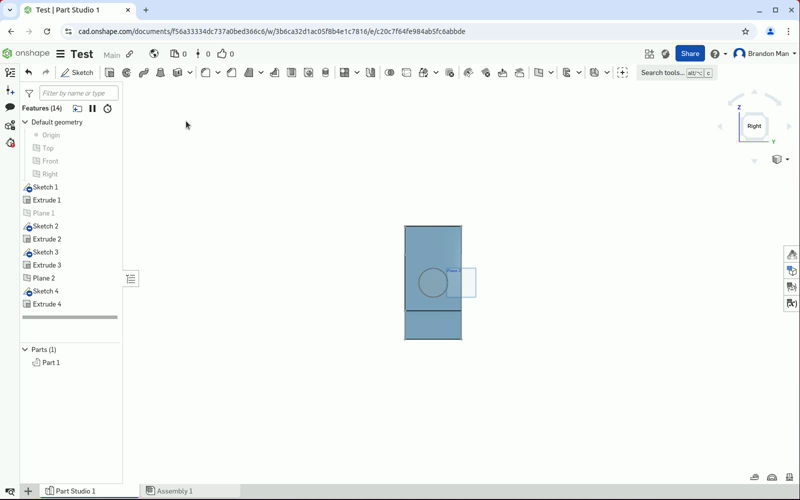
key(shift+7)
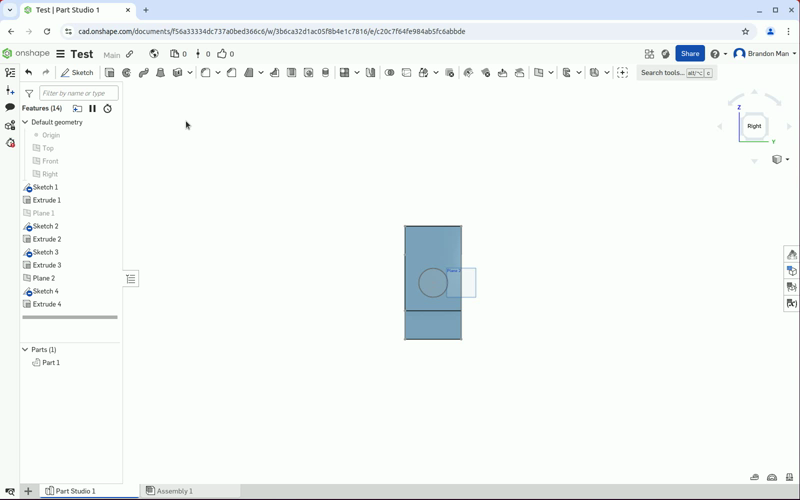
key(right, 2)
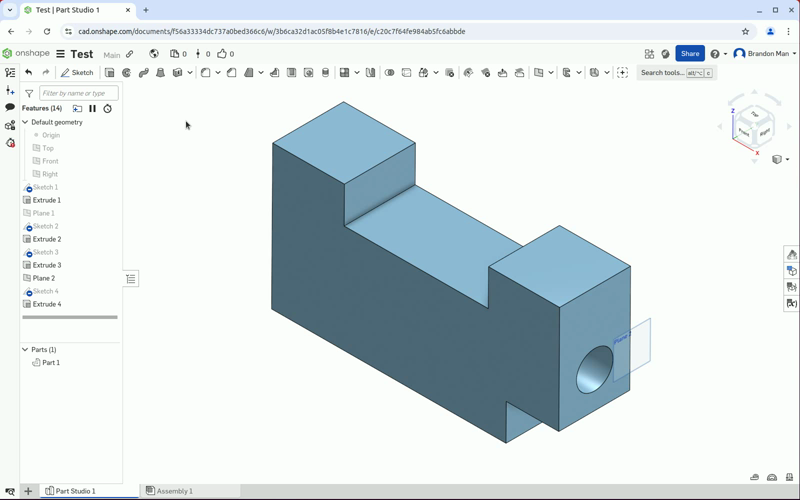
key(down, 2)
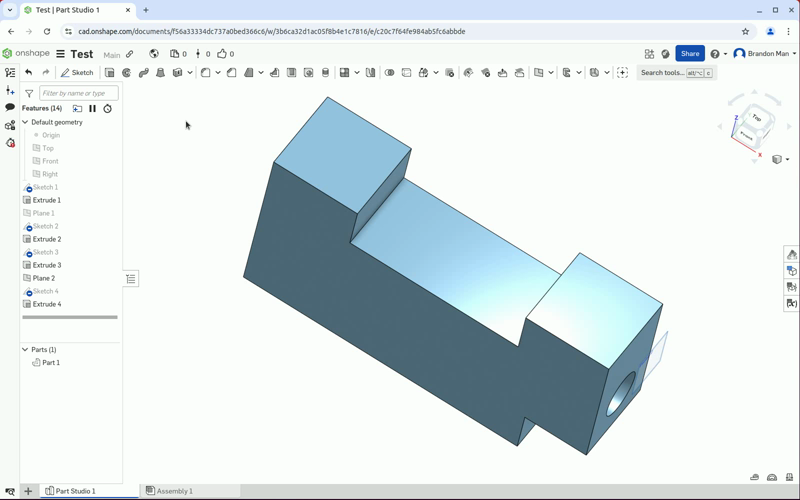
key(up, 2)
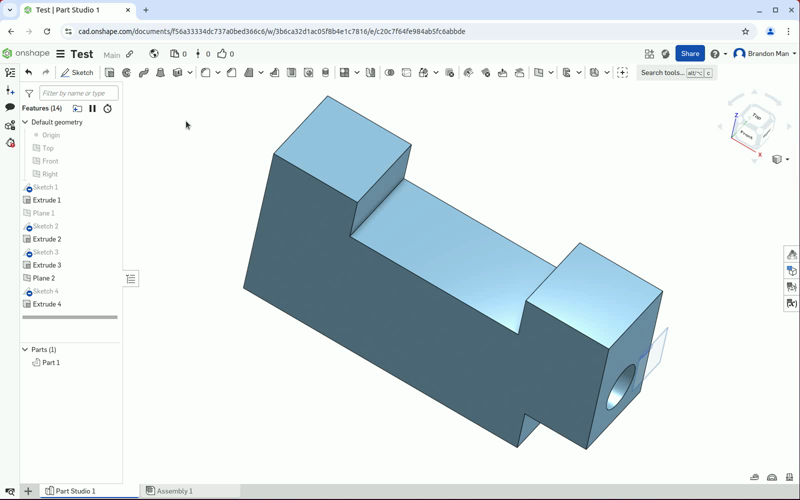
key(left, 2)
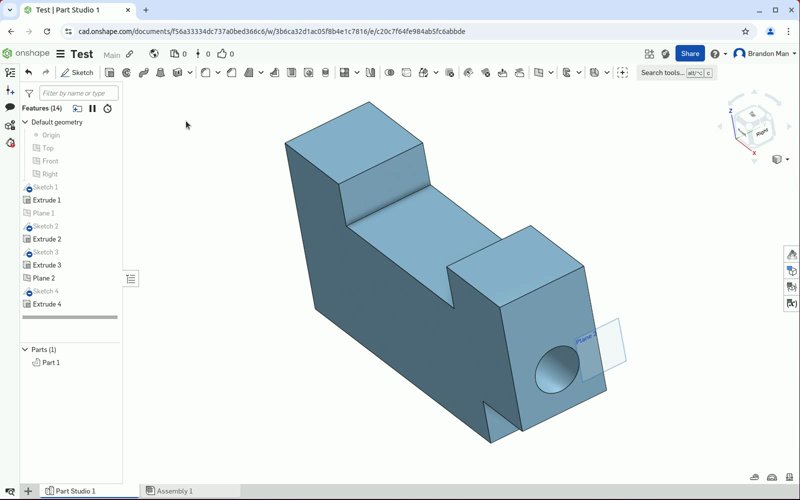
mouse_move(73, 189)
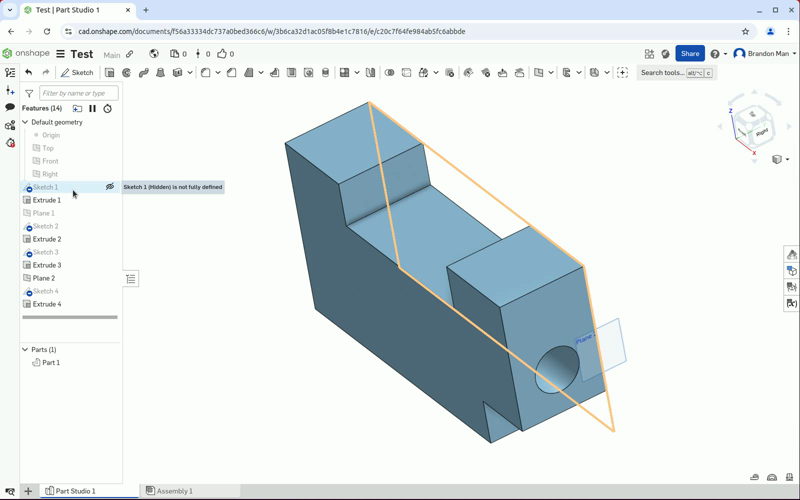
click(73, 189)